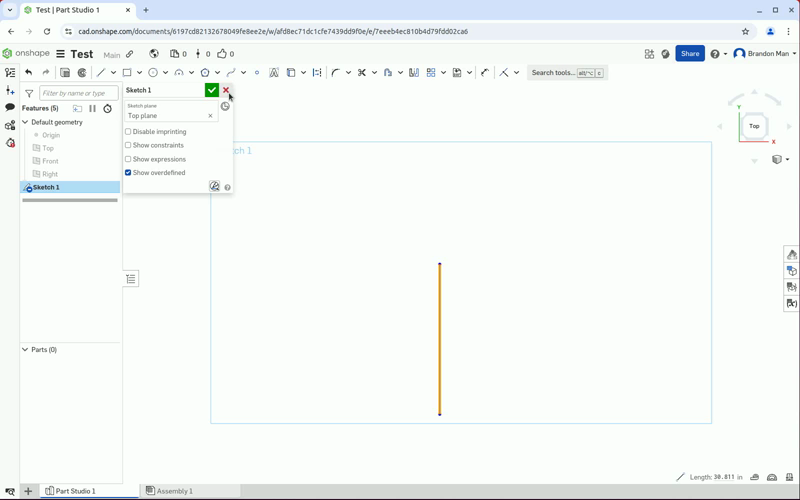
key(shift+h)
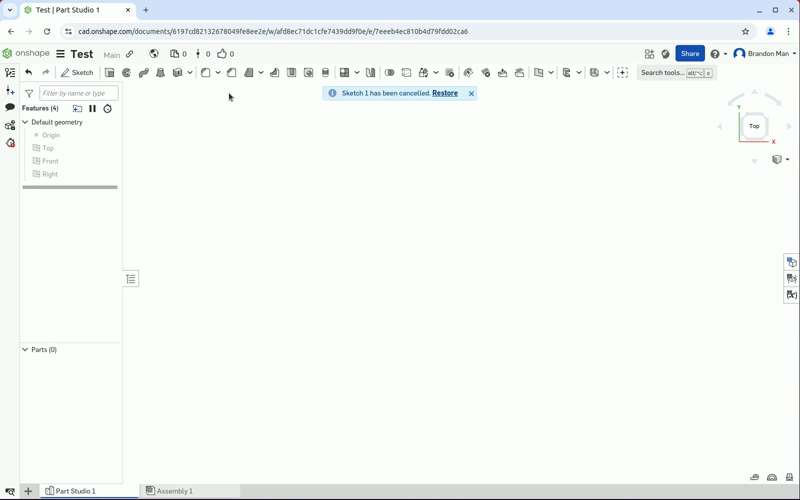
mouse_move(73, 352)
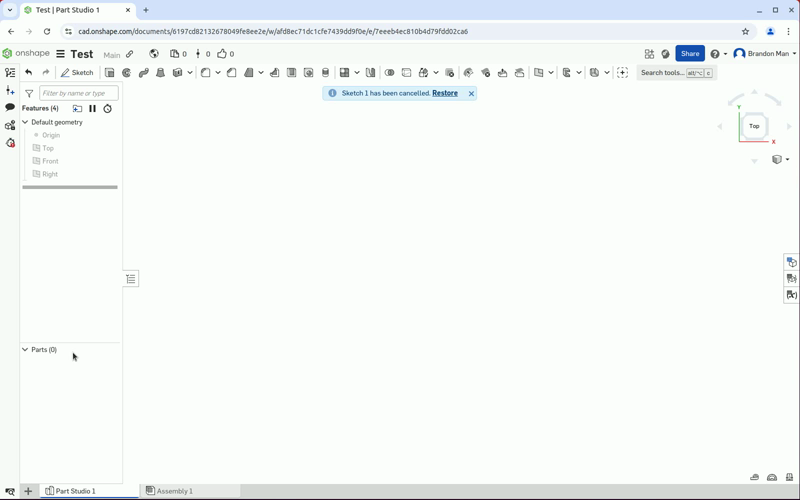
key(y)
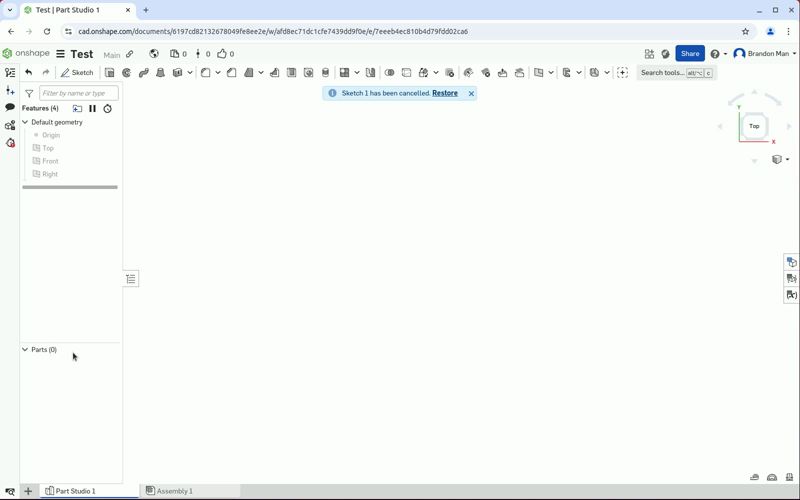
key(shift+p)
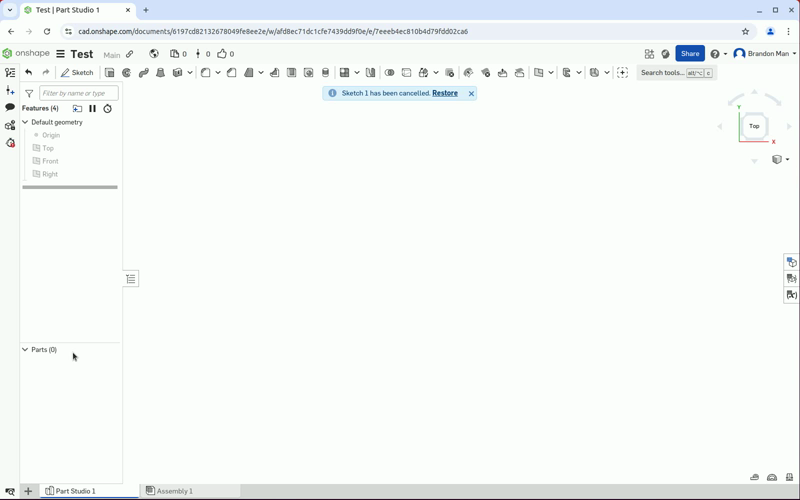
key(space)
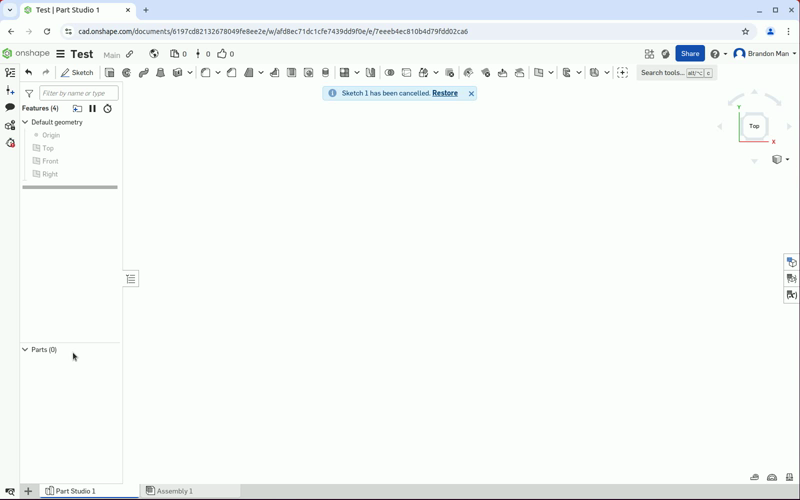
key_down(shift)
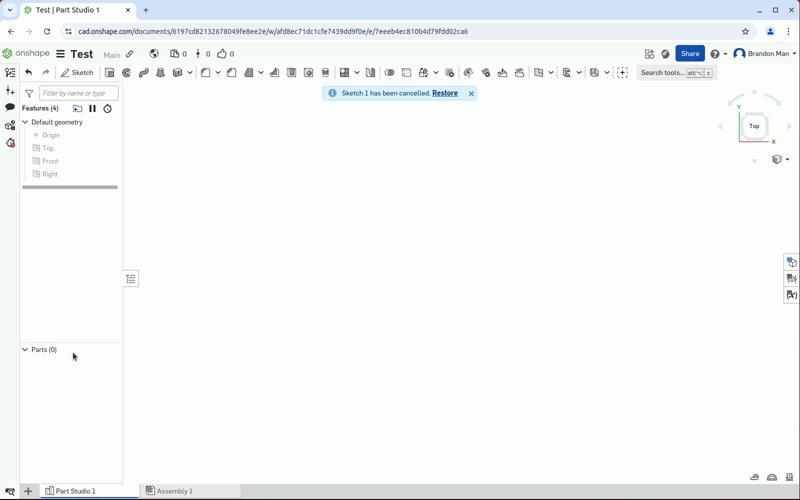
key(up)
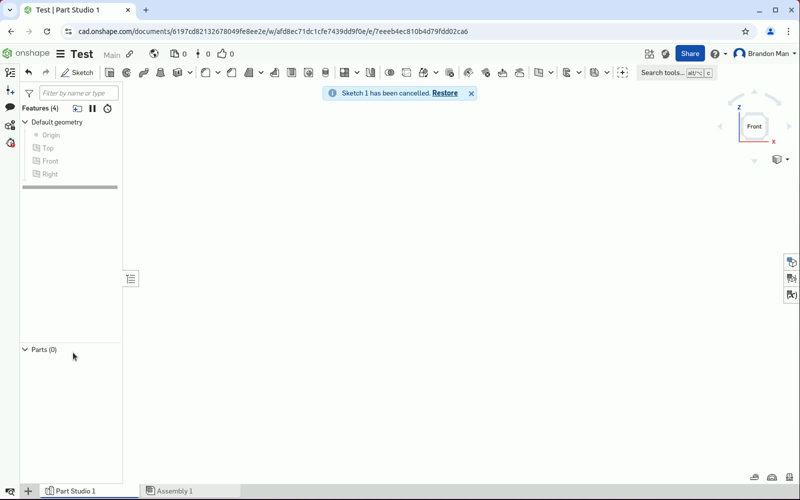
key_up(shift)
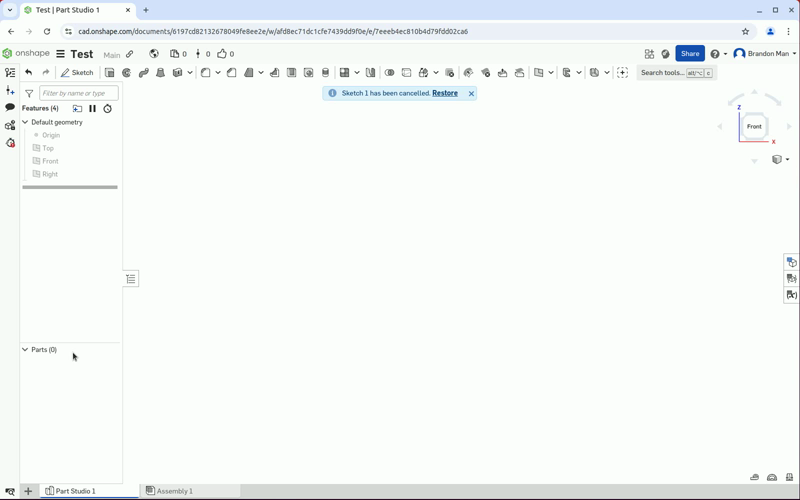
mouse_move(73, 352)
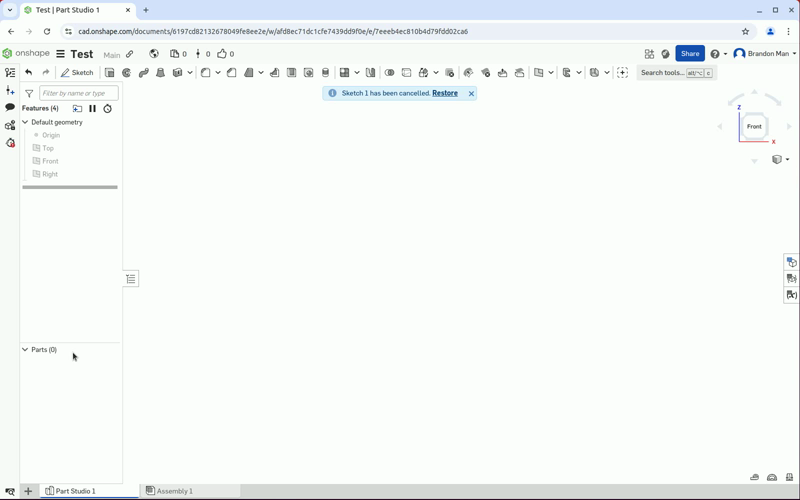
key(shift+y)
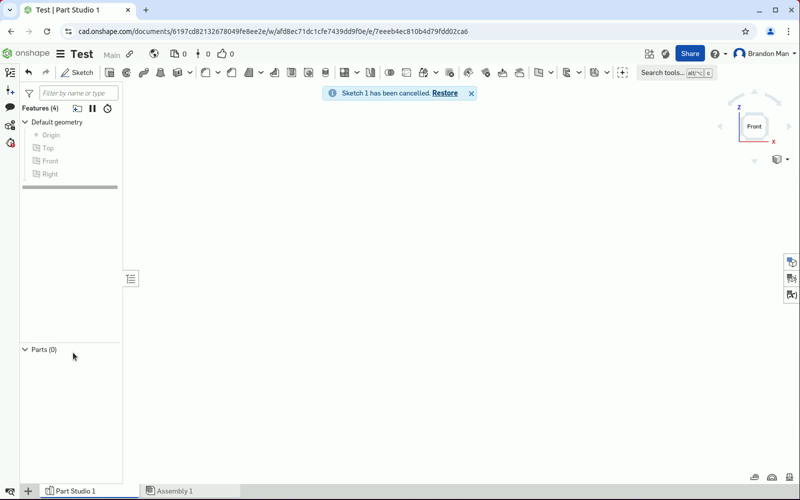
key(shift+s)
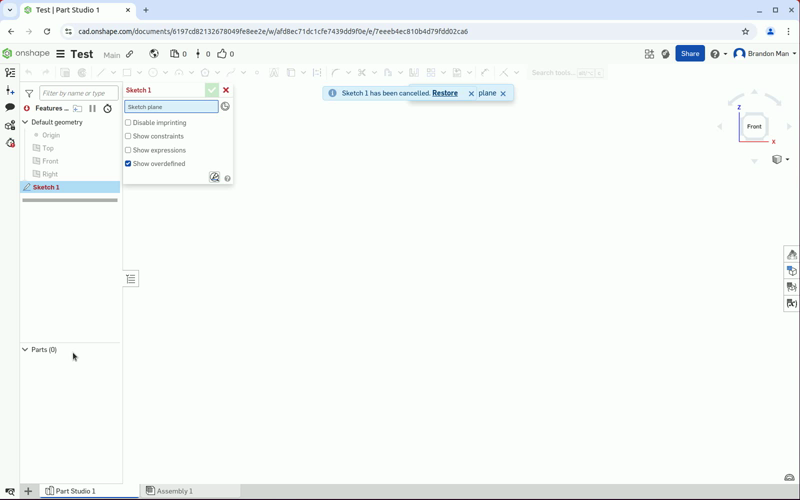
mouse_move(73, 163)
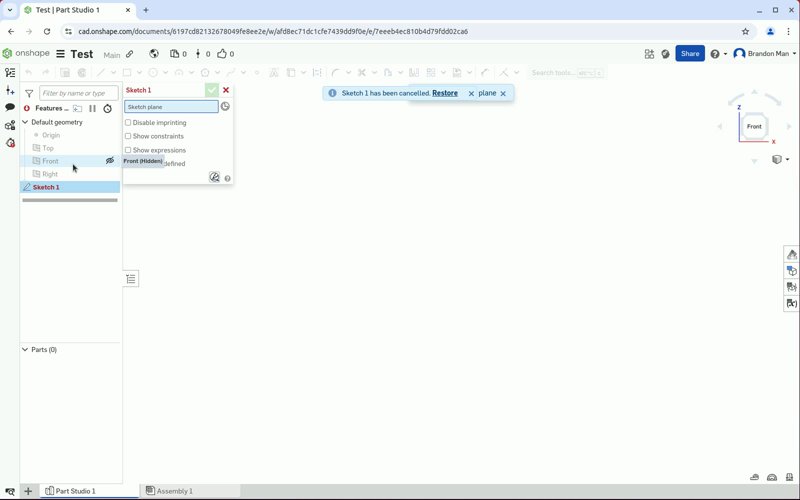
click(73, 163)
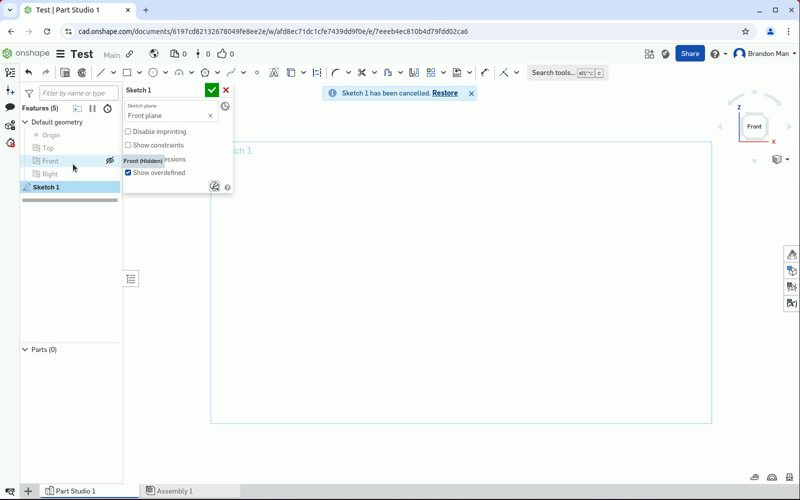
mouse_move(73, 352)
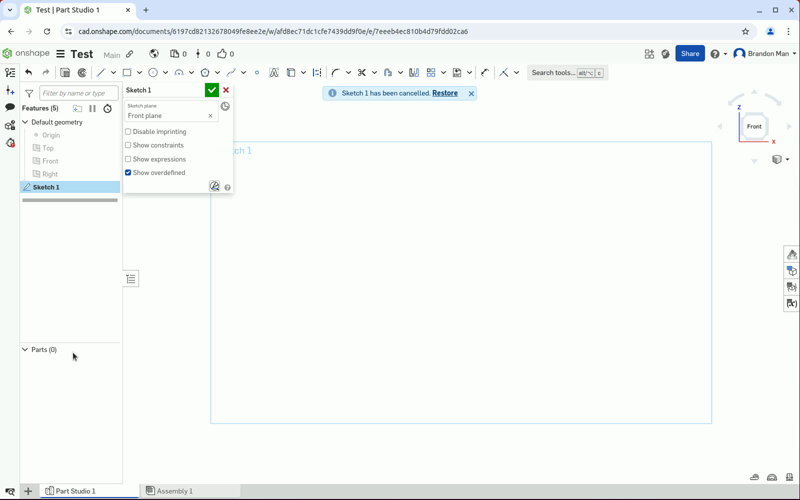
key(y)
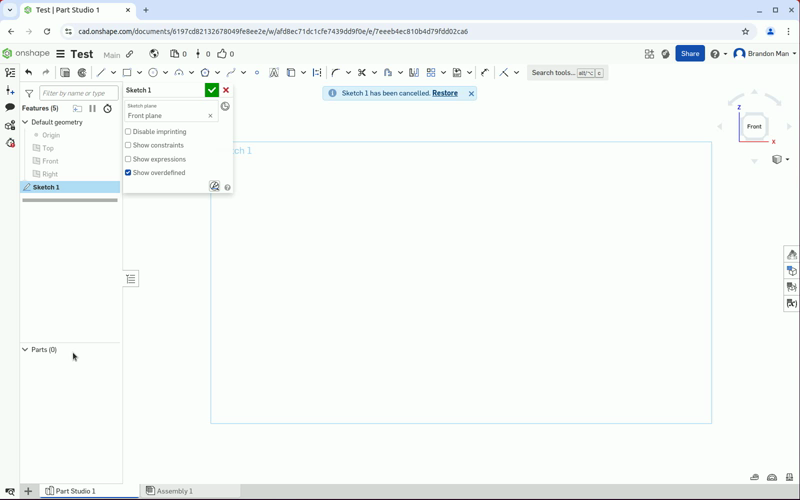
key(c)
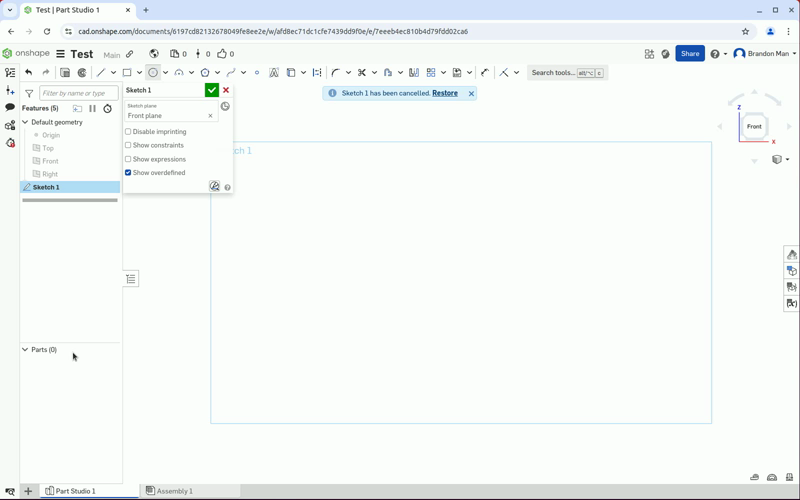
key_down(shift)
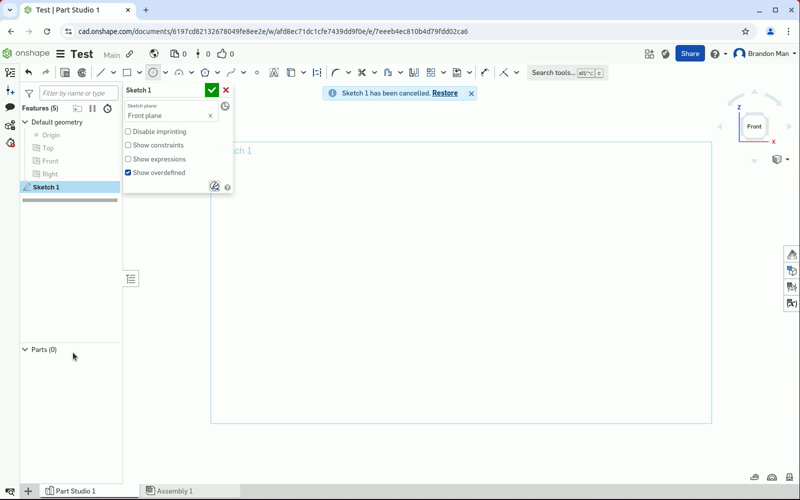
mouse_move(460, 282)
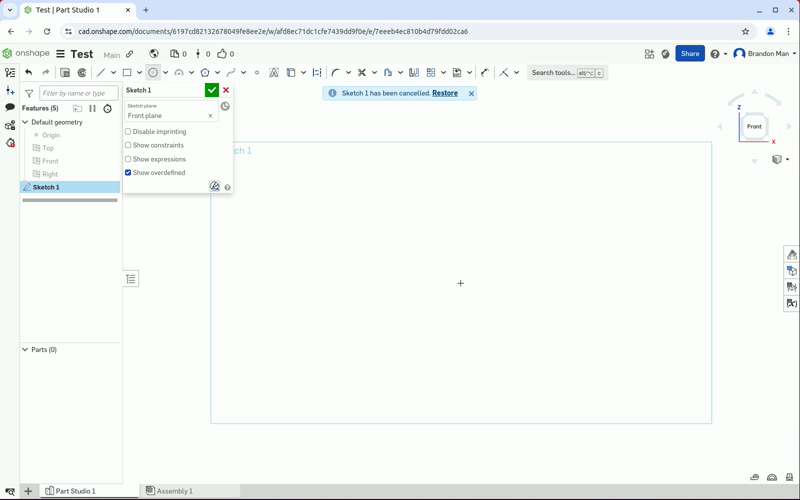
click(460, 282)
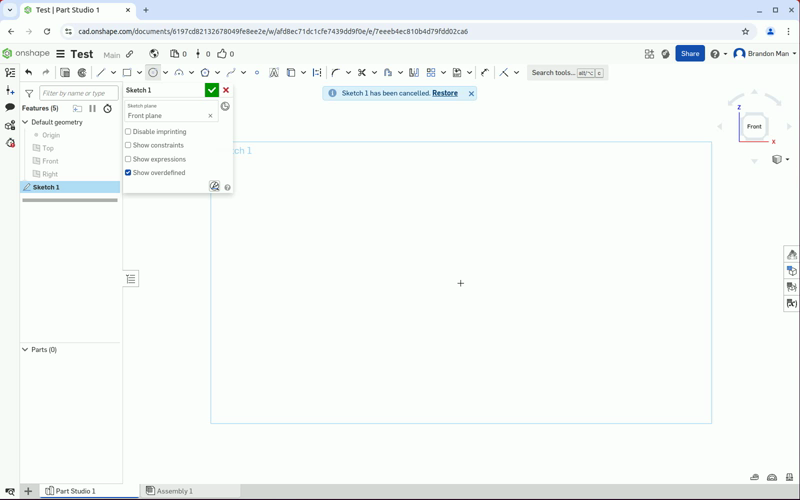
key_up(shift)
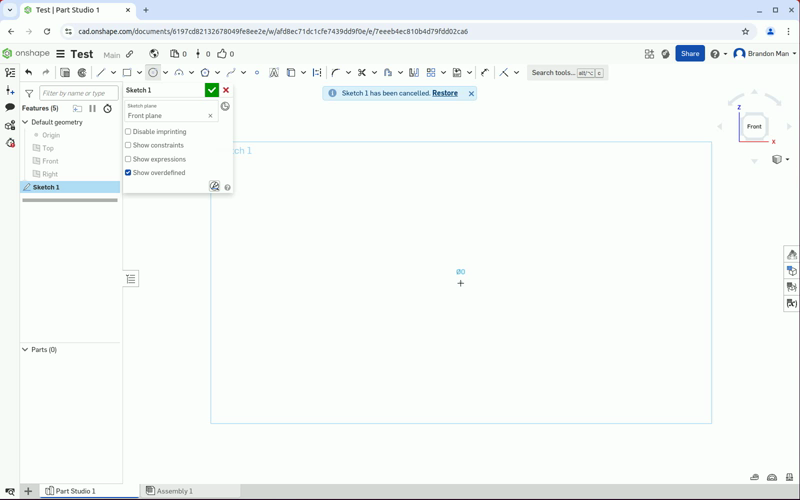
mouse_move(517, 282)
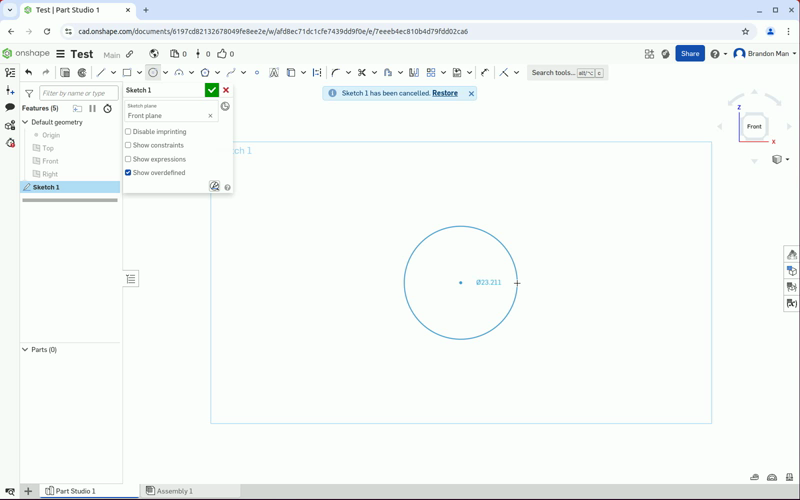
click(517, 282)
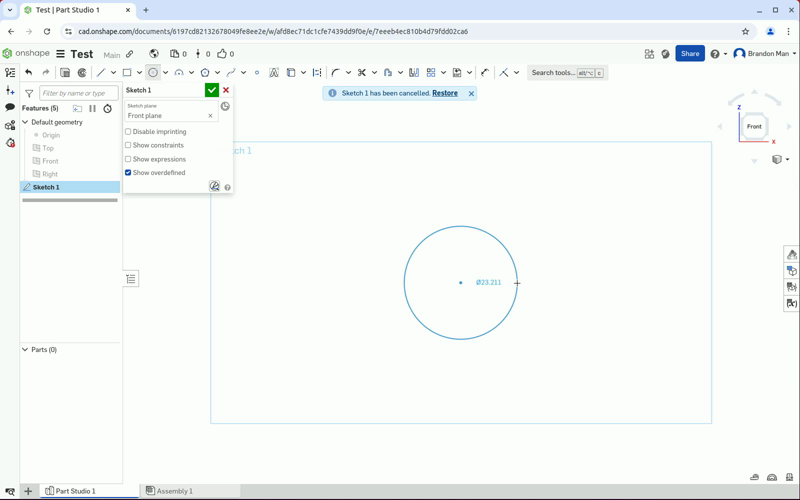
key(esc)
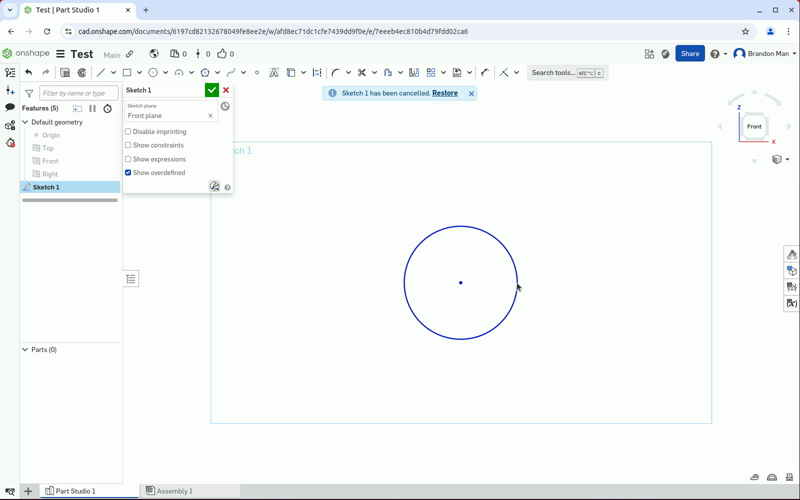
key(c)
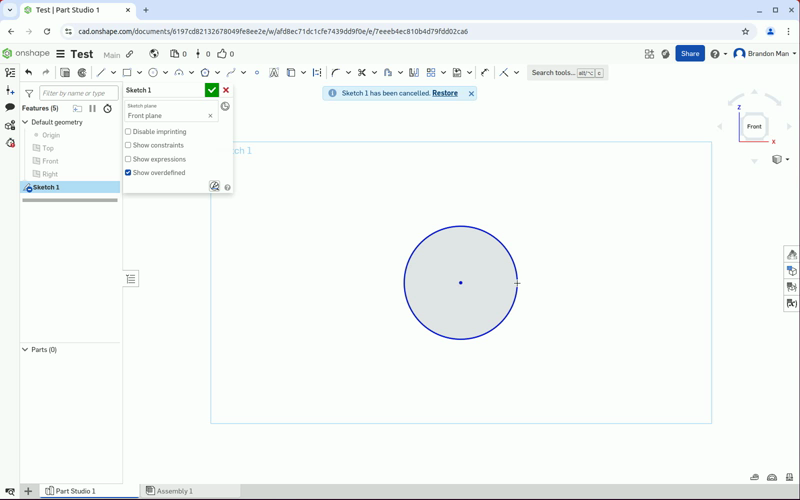
key_down(shift)
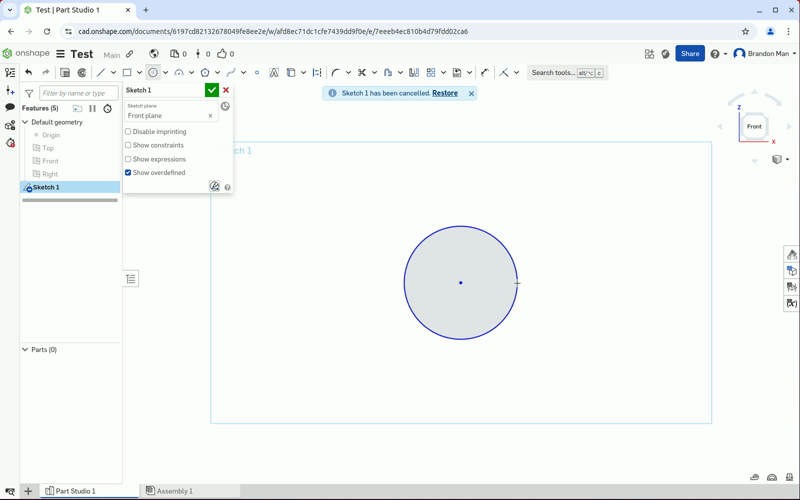
mouse_move(460, 282)
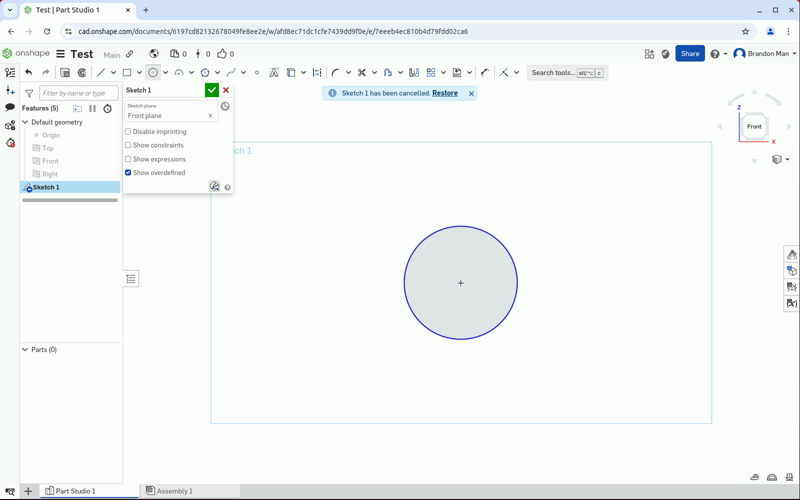
click(460, 282)
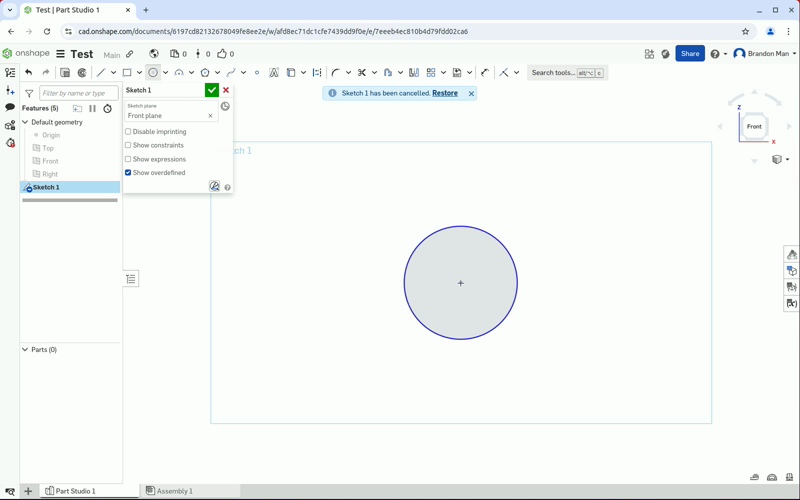
key_up(shift)
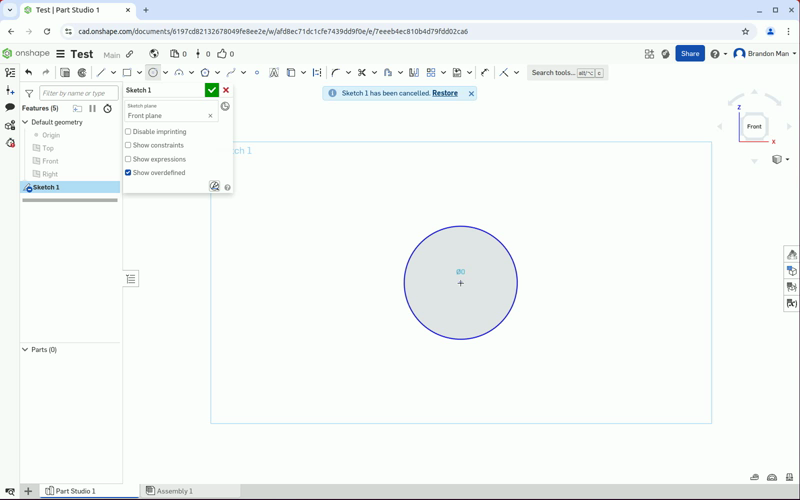
mouse_move(503, 282)
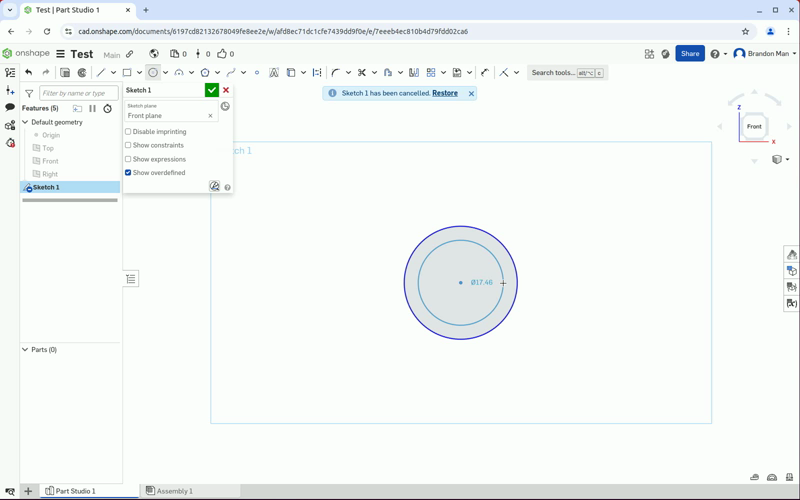
click(503, 282)
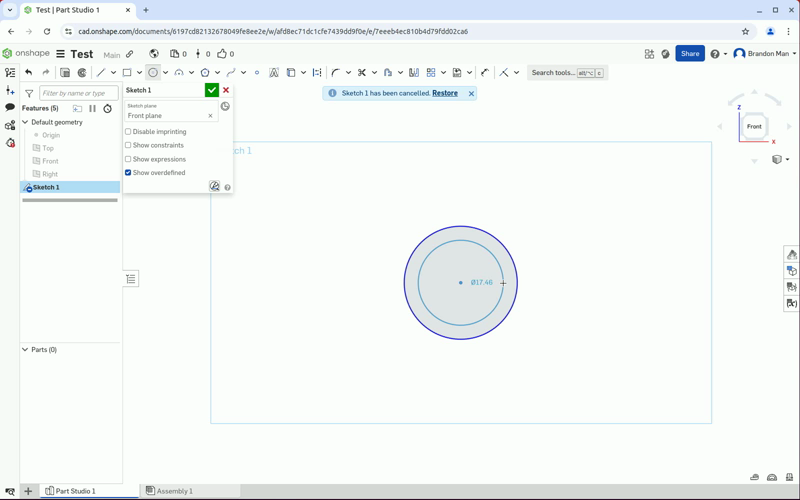
key(esc)
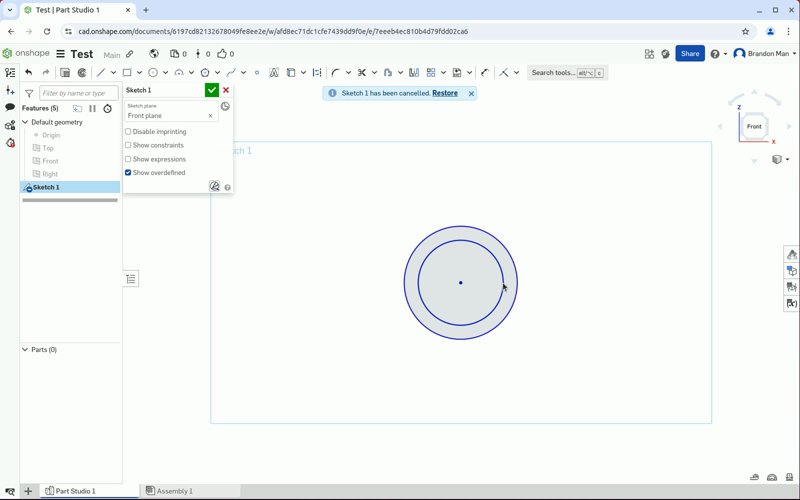
mouse_move(511, 293)
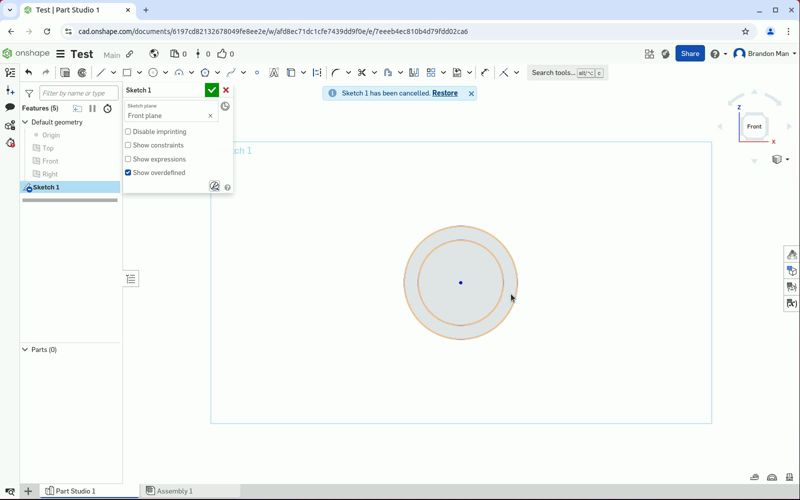
click(511, 293)
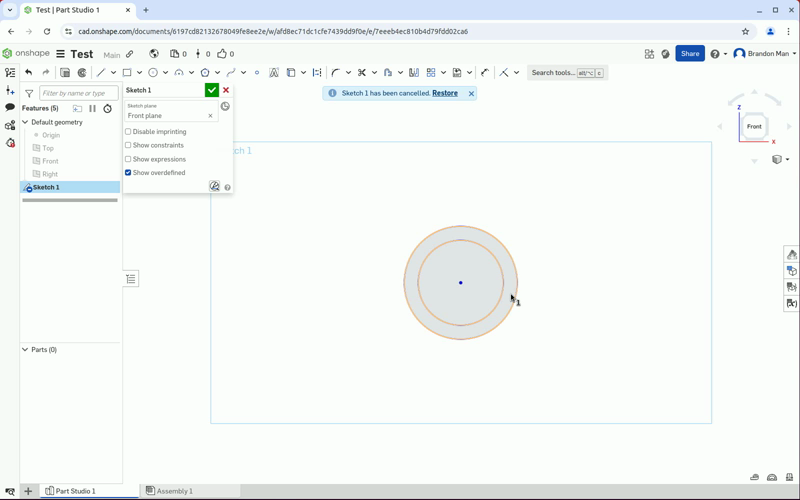
mouse_move(73, 352)
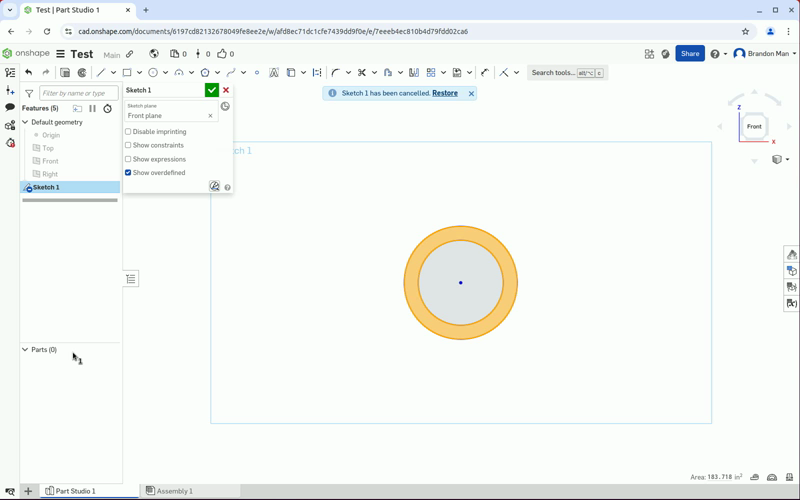
key(shift+y)
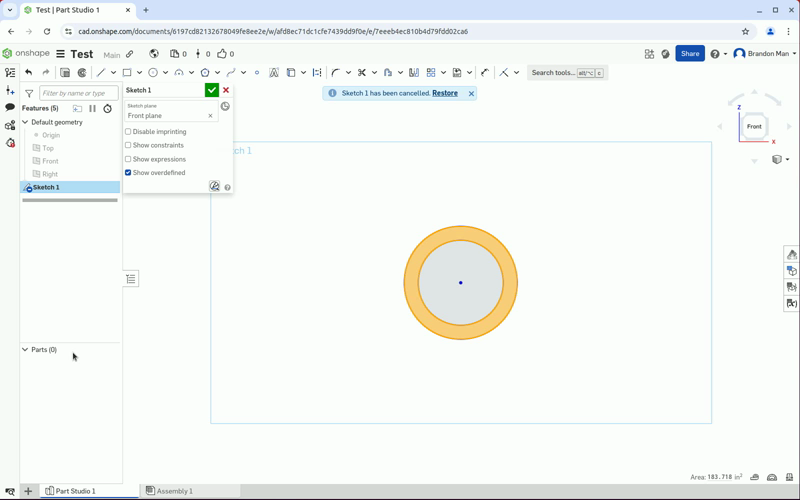
key(shift+e)
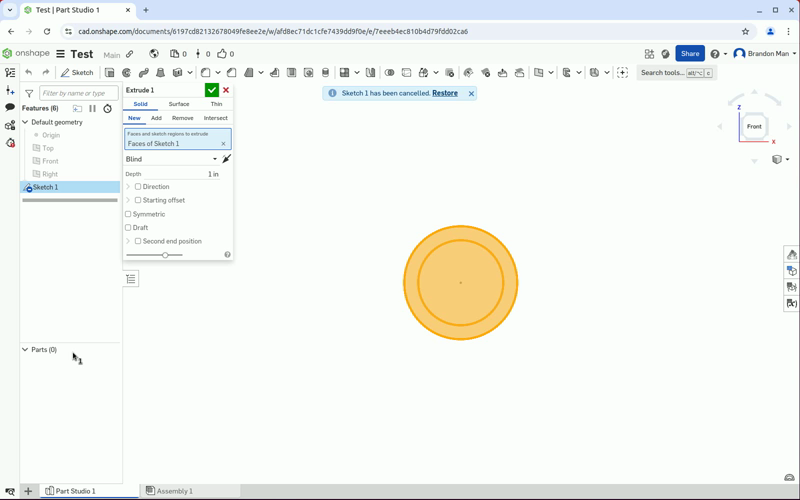
mouse_move(143, 106)
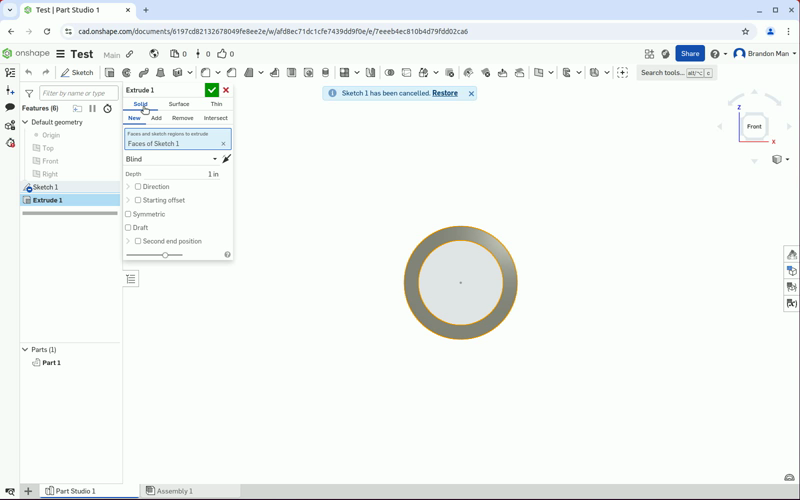
click(143, 106)
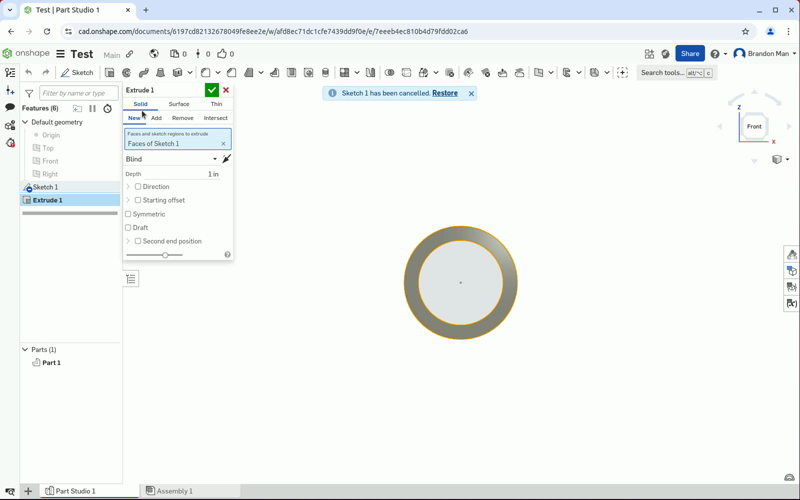
mouse_move(137, 120)
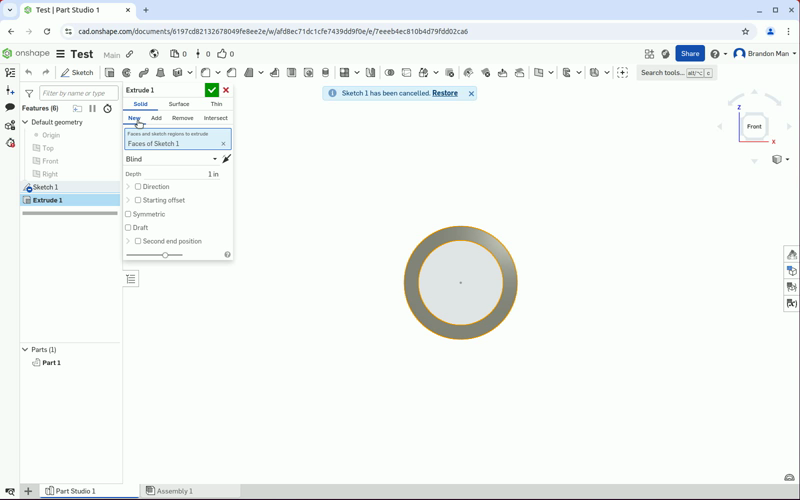
click(137, 120)
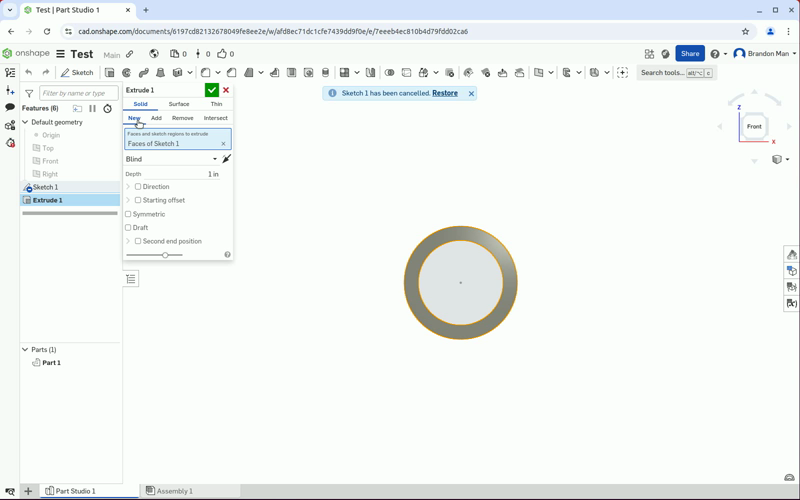
key(tab, 4)
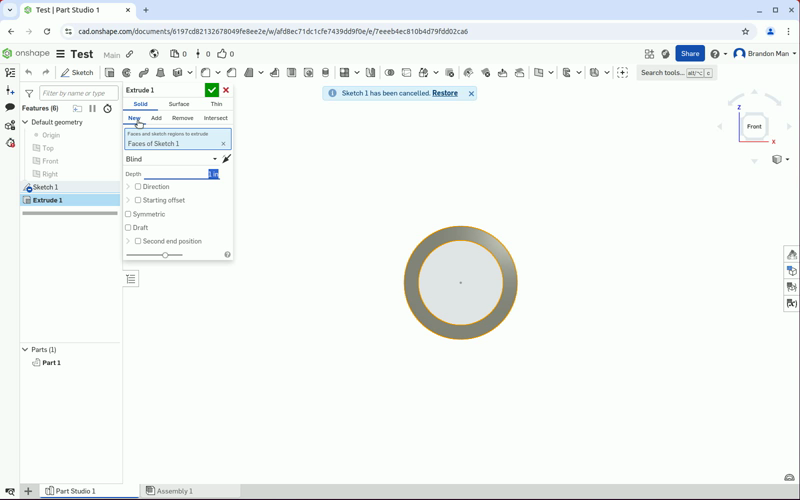
text(33.7)
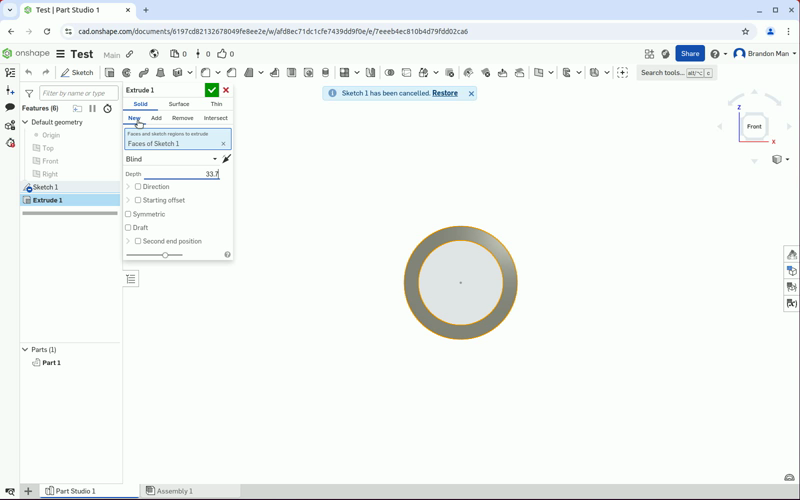
key(tab, 3)
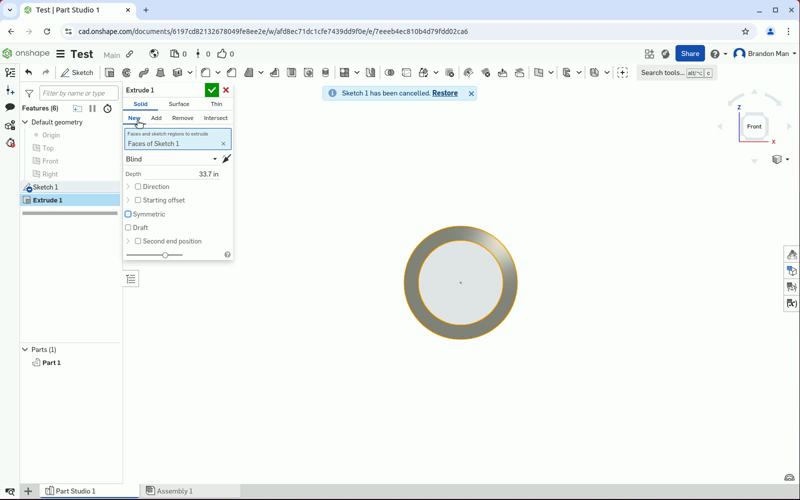
key(space)
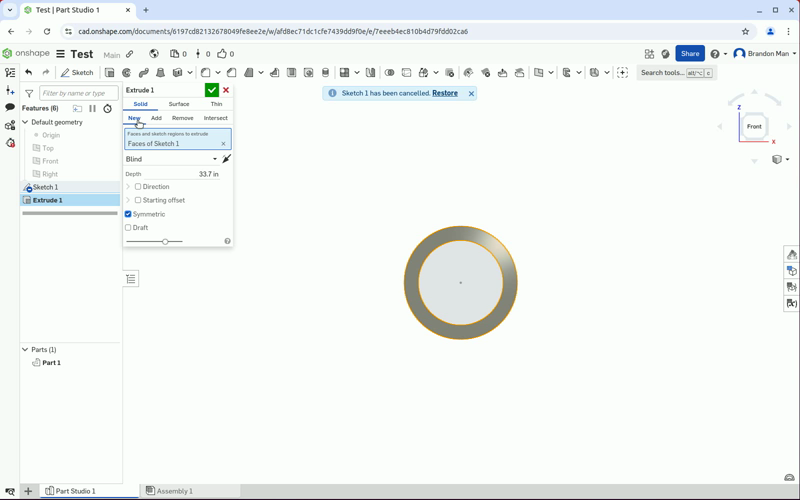
key(enter)
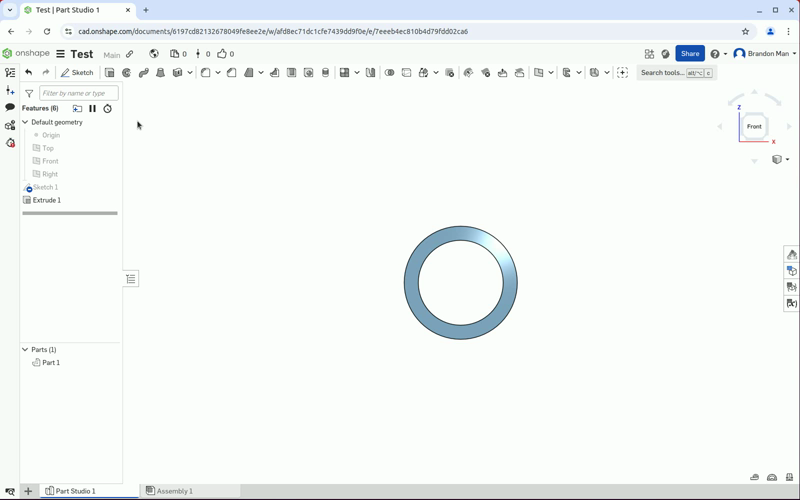
key(shift+h)
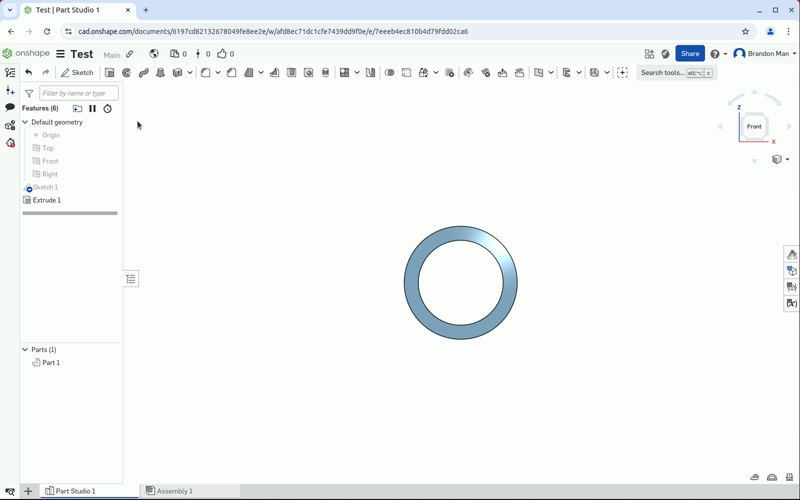
key(shift+h)
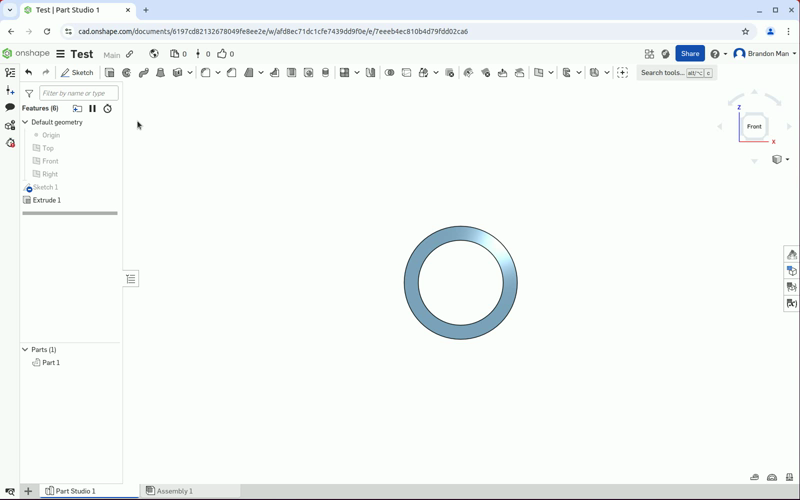
mouse_move(73, 189)
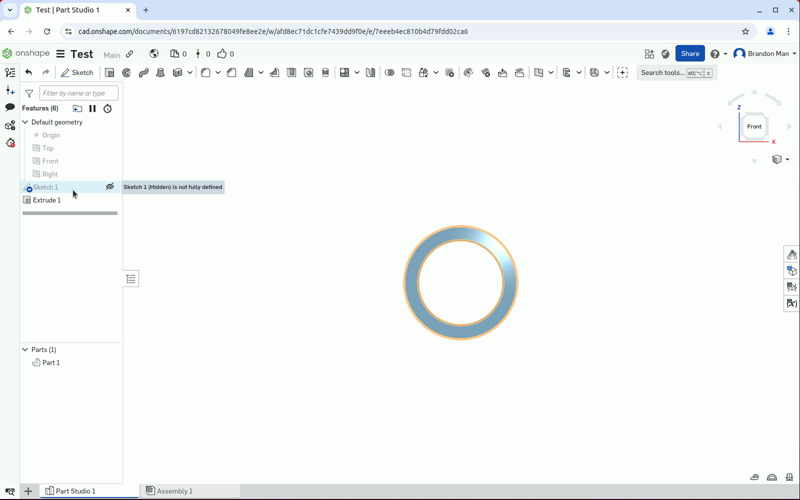
click(73, 189)
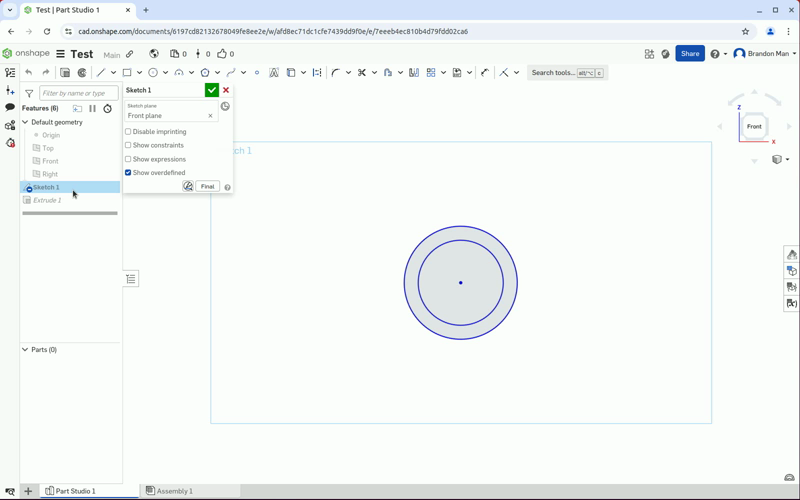
mouse_move(229, 92)
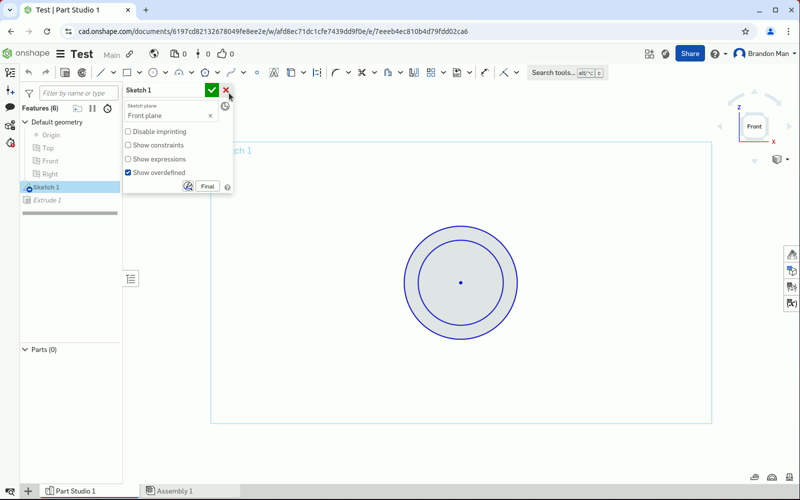
click(229, 92)
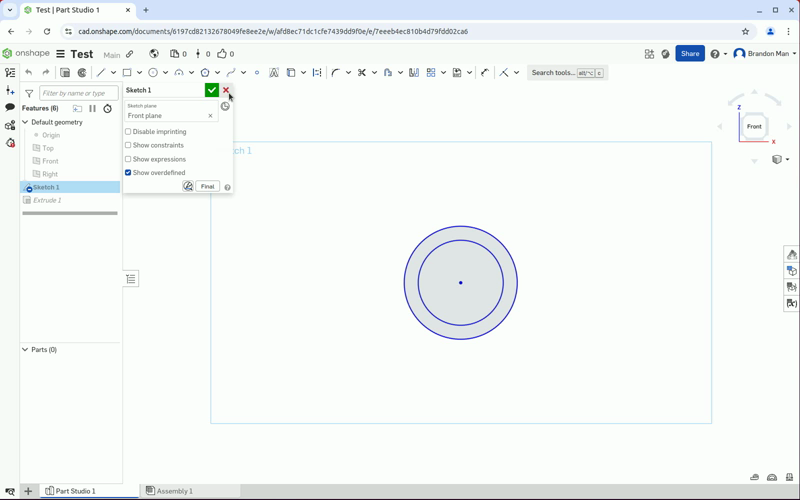
key(shift+s)
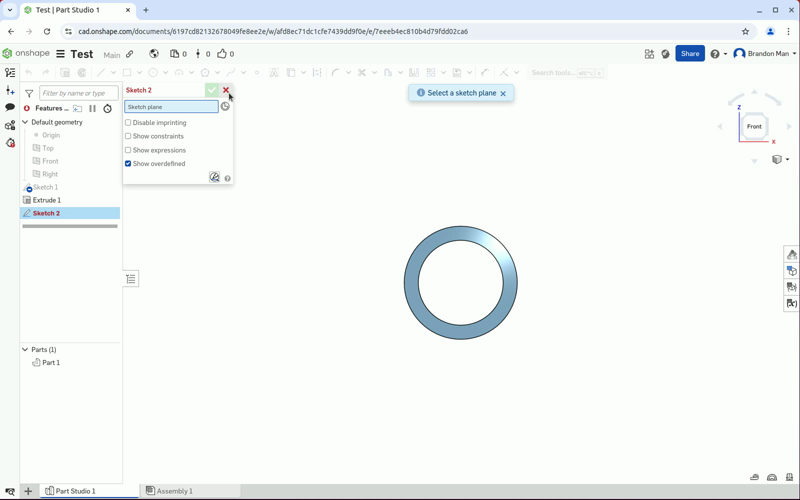
mouse_move(73, 163)
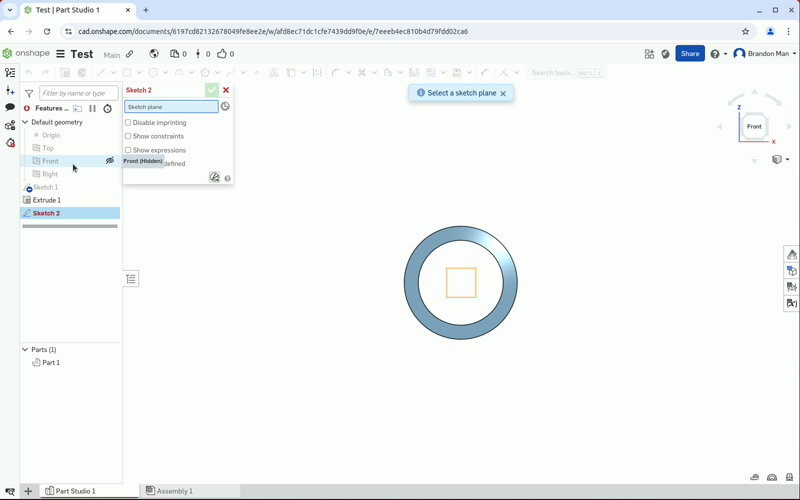
click(73, 163)
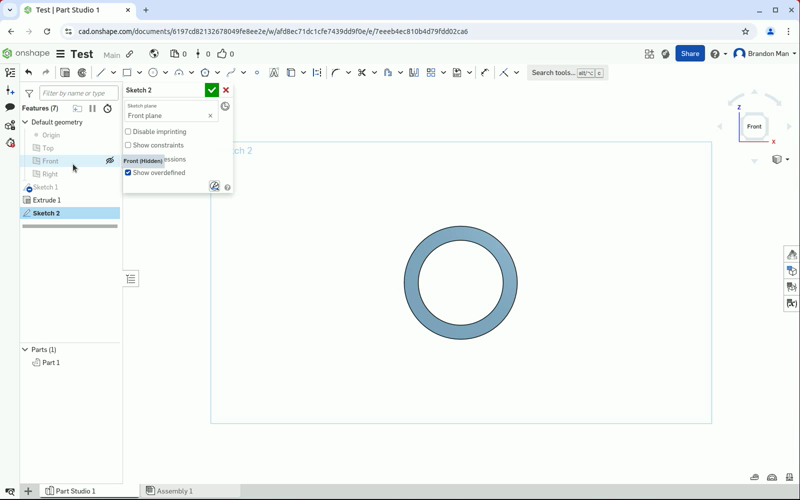
mouse_move(73, 352)
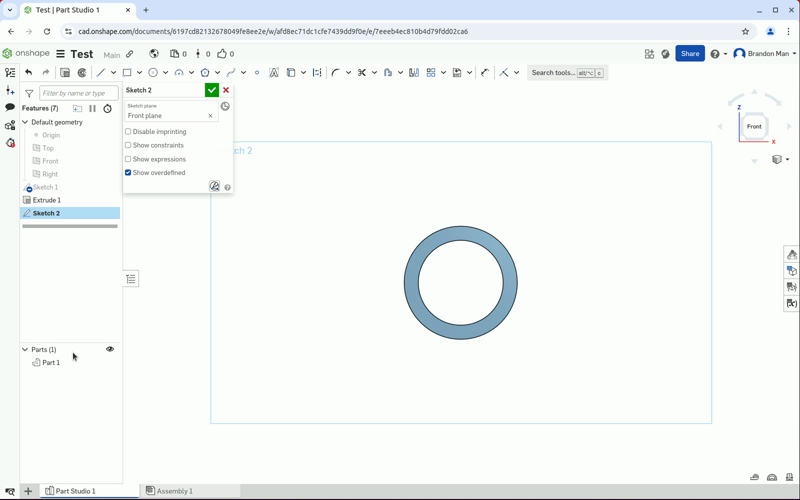
key(y)
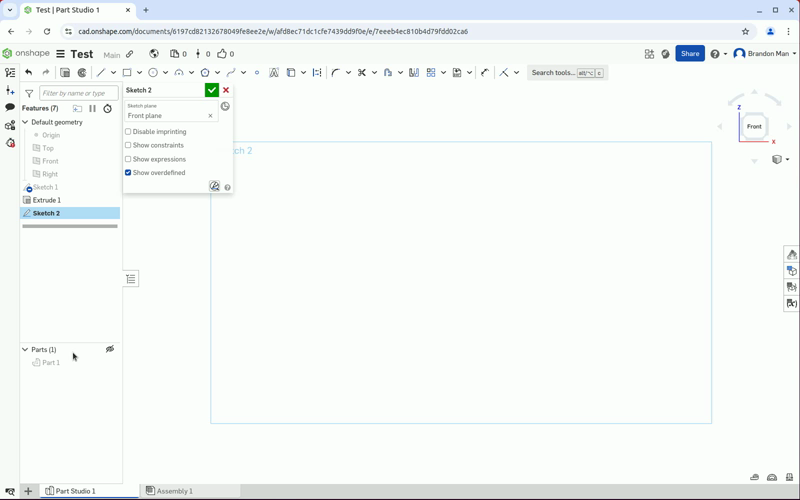
key(l)
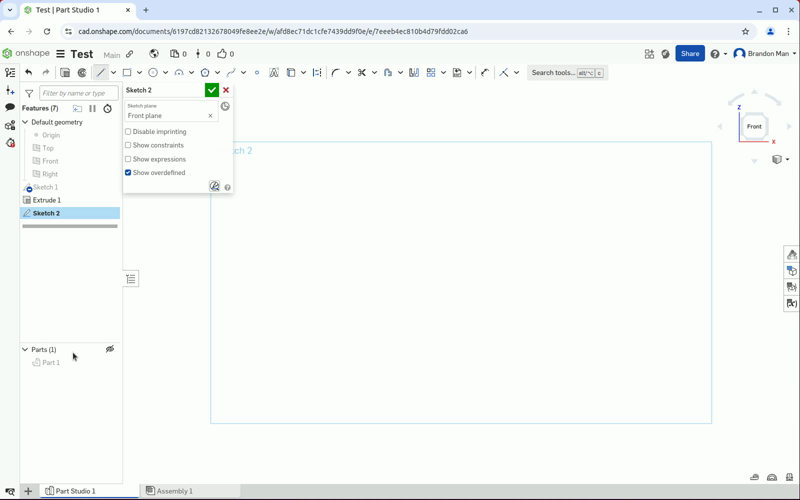
key_down(shift)
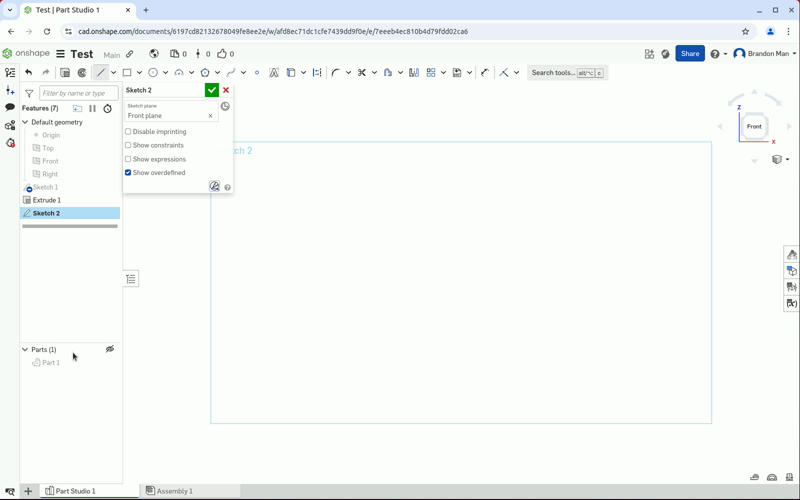
mouse_move(356, 367)
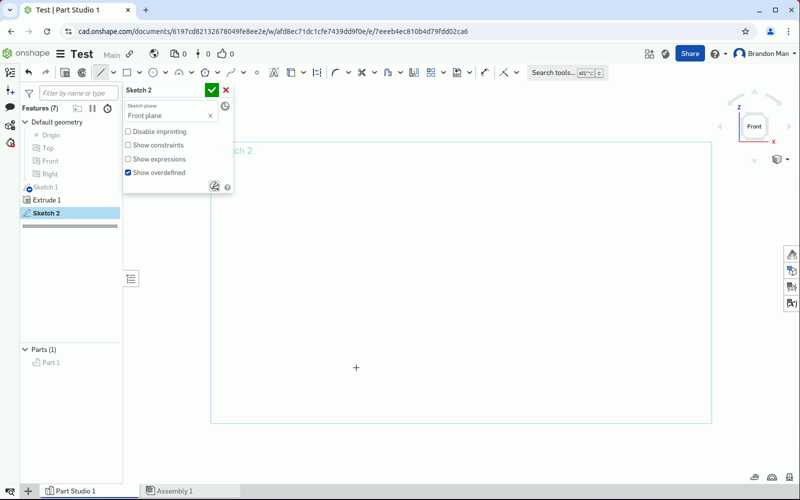
click(356, 367)
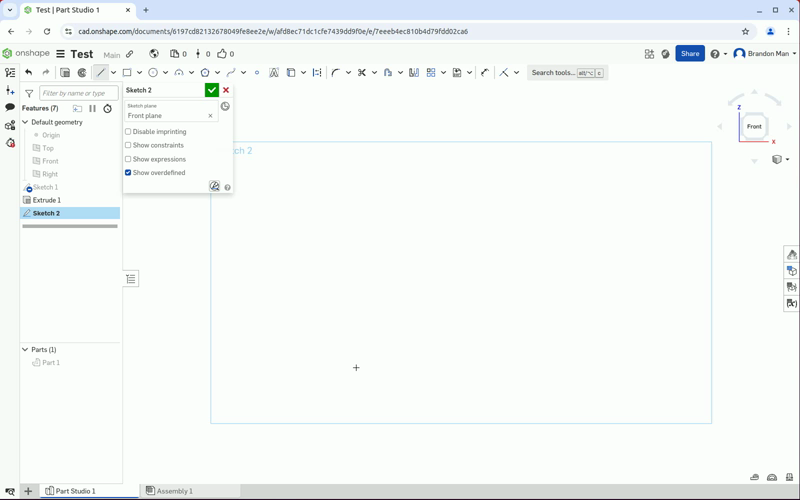
key_up(shift)
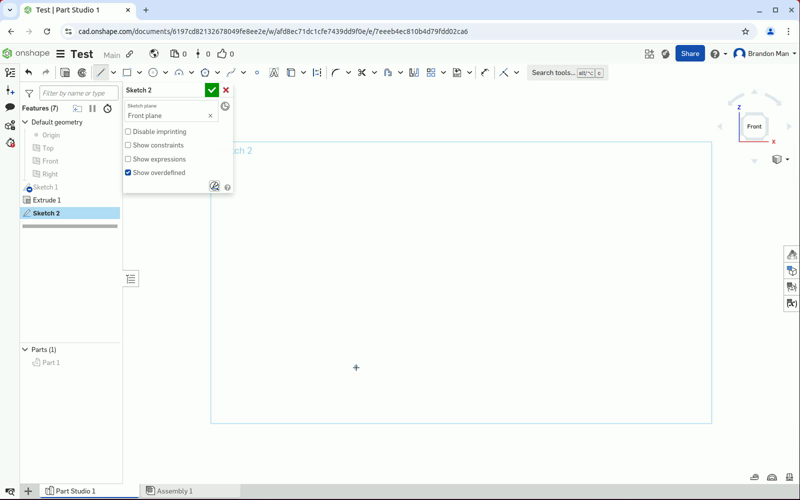
key_down(shift)
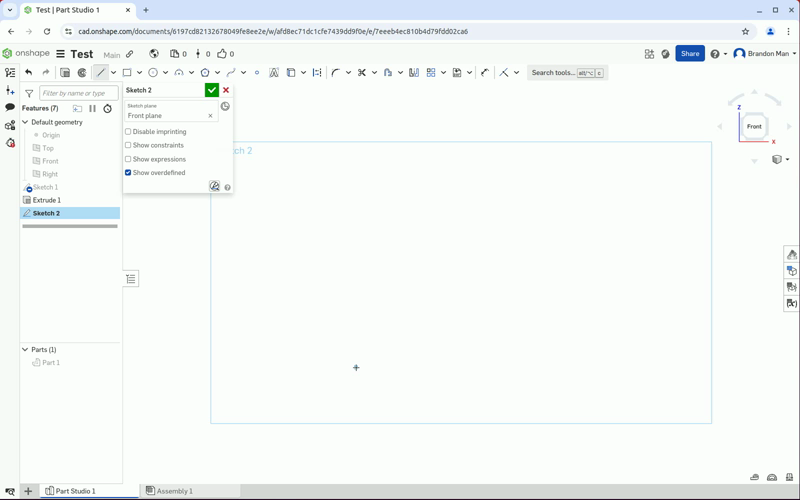
mouse_move(572, 367)
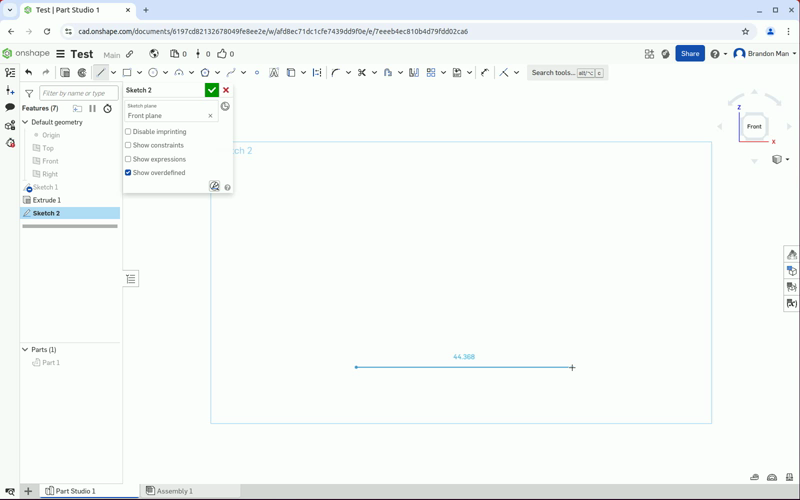
click(572, 367)
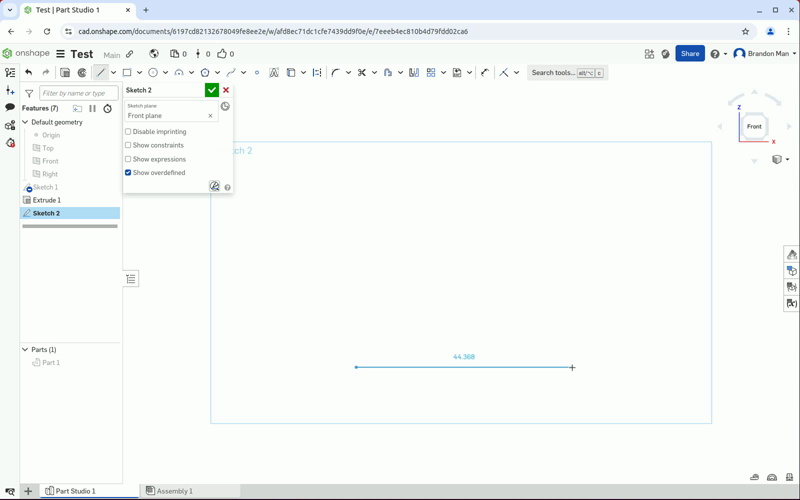
key_up(shift)
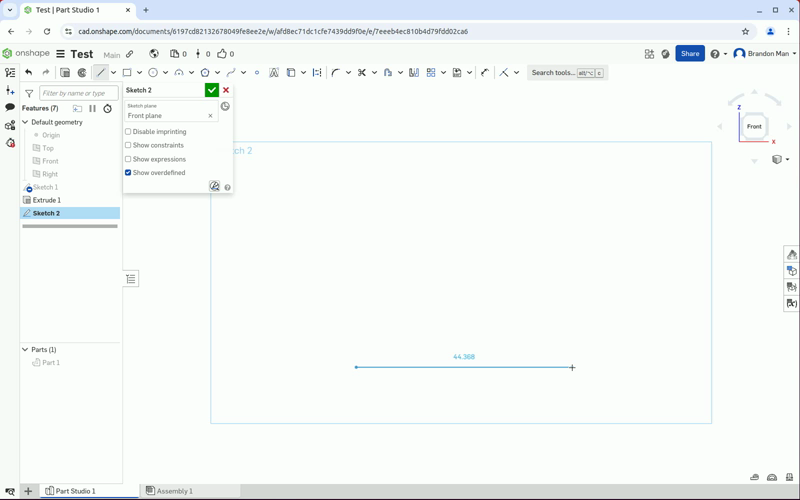
key_down(shift)
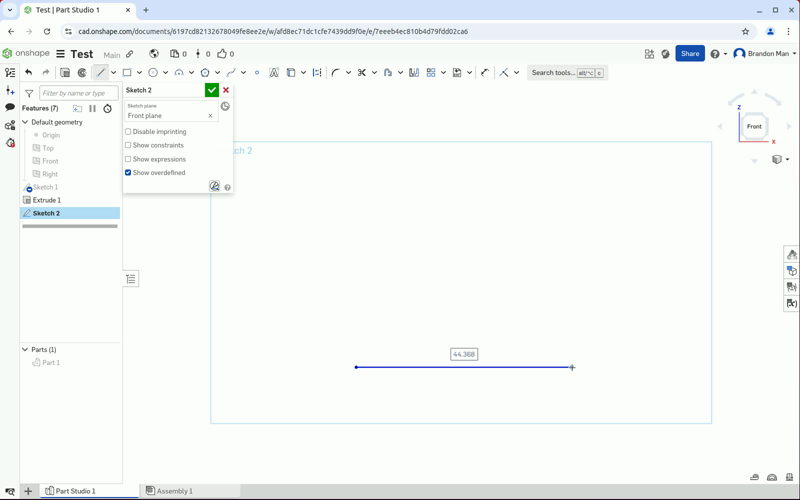
mouse_move(572, 201)
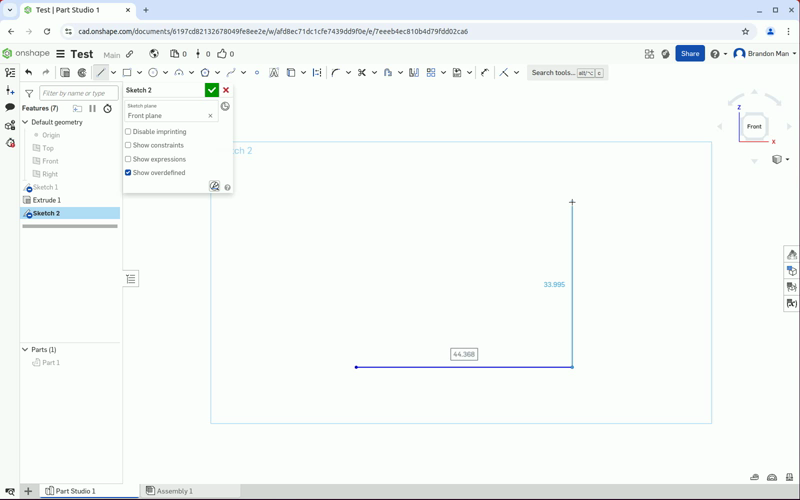
click(572, 201)
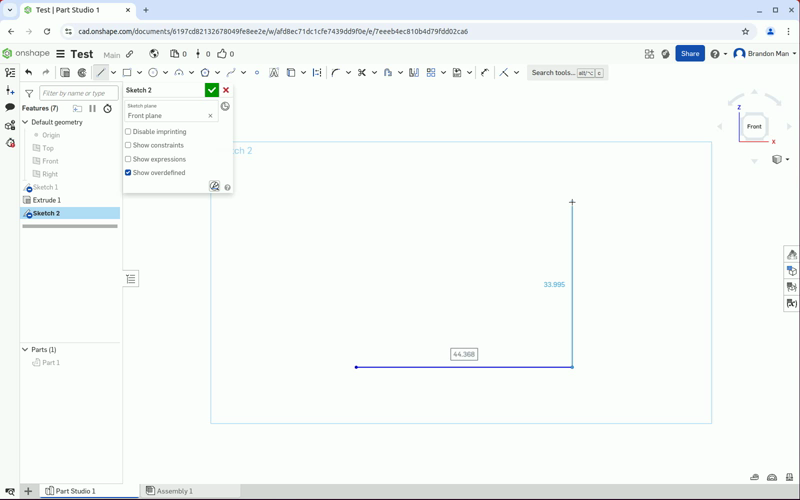
key_up(shift)
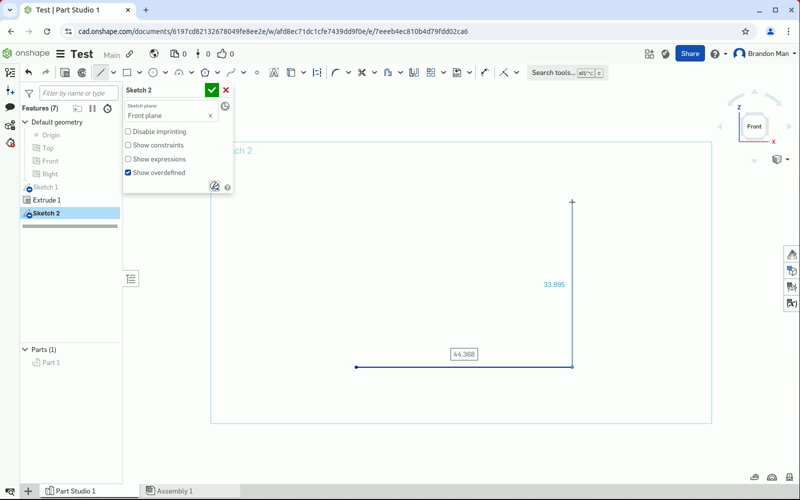
key_down(shift)
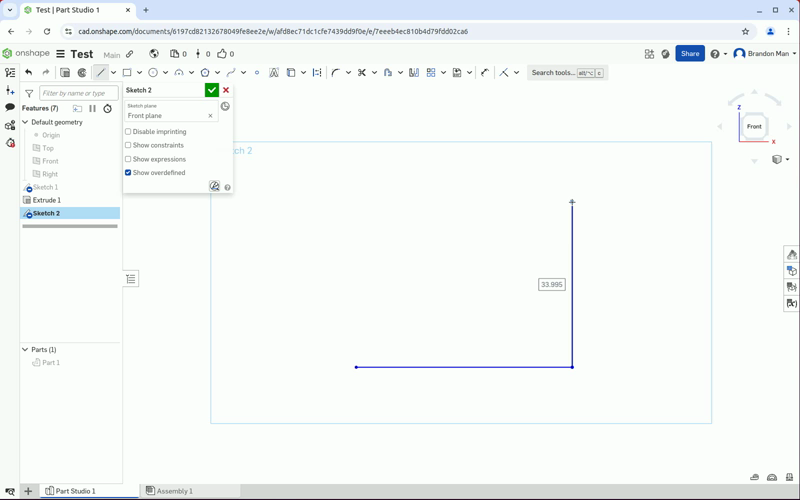
mouse_move(356, 201)
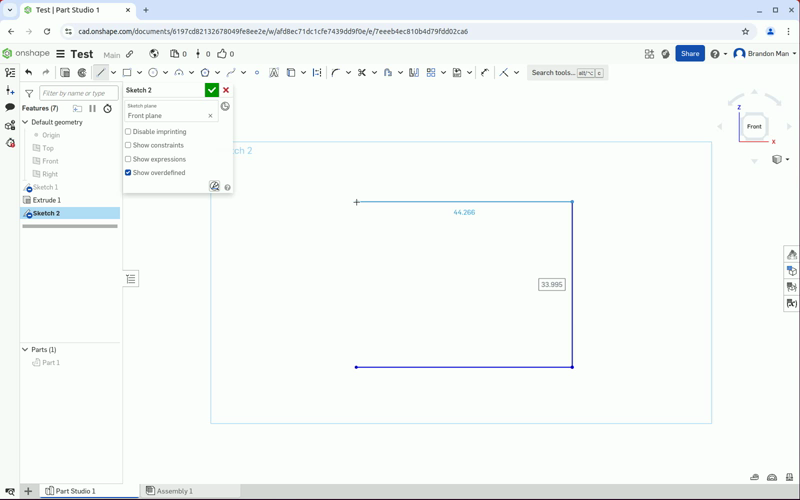
click(356, 201)
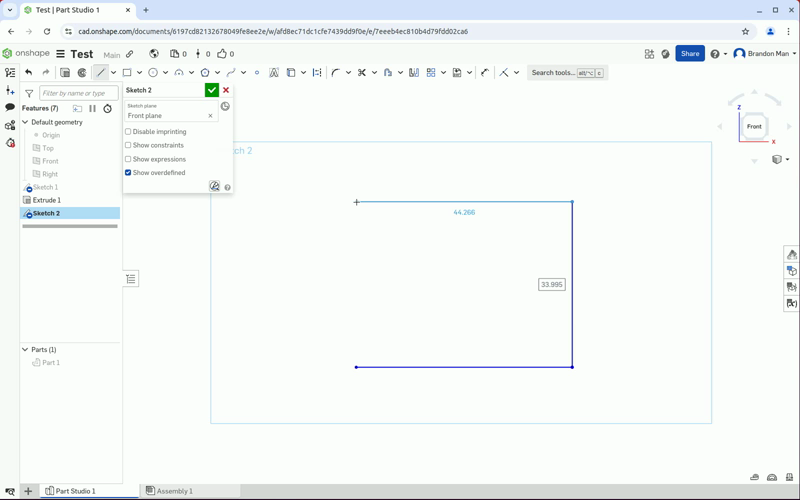
key_up(shift)
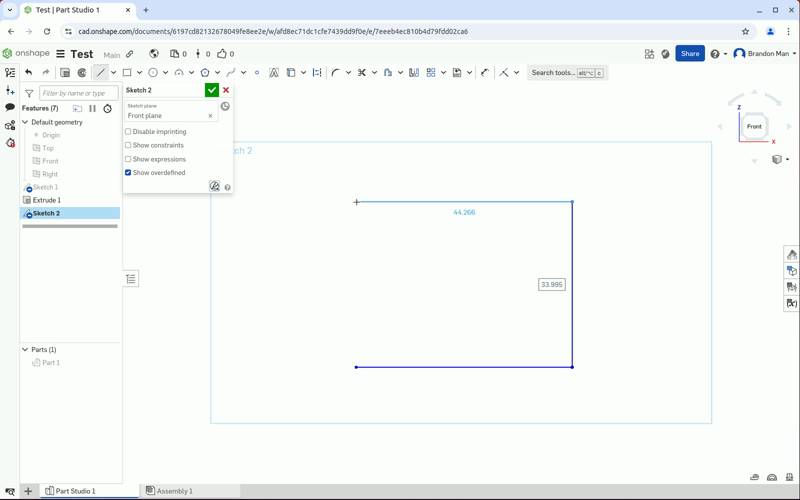
key_down(shift)
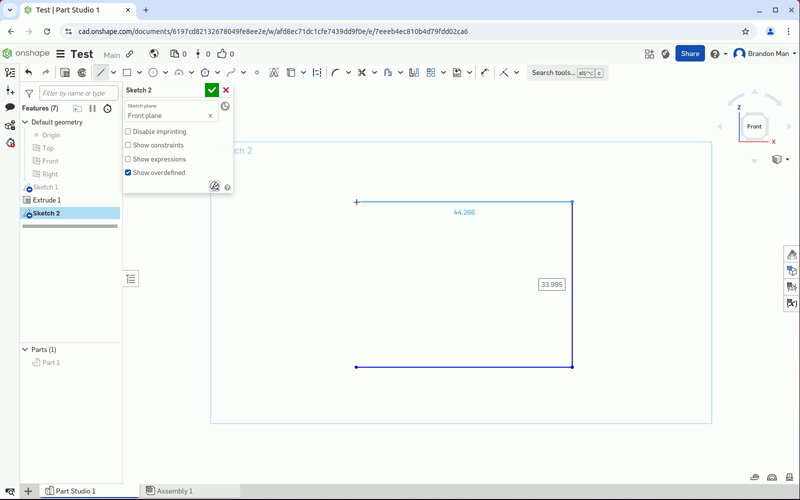
mouse_move(356, 367)
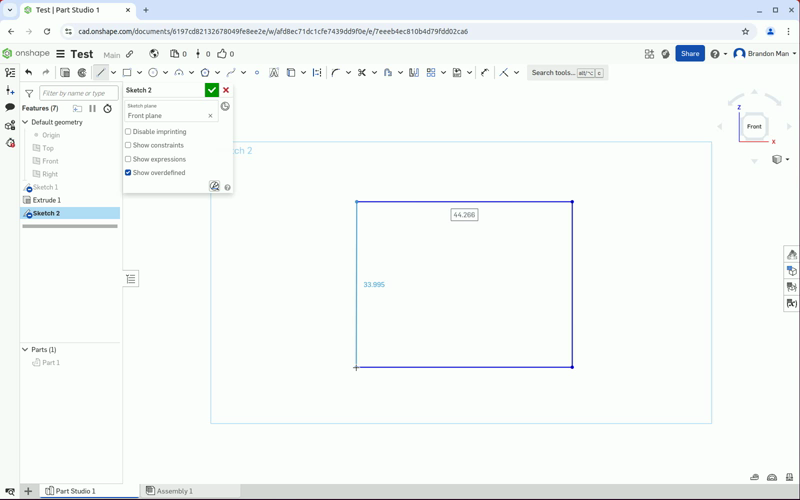
key_up(shift)
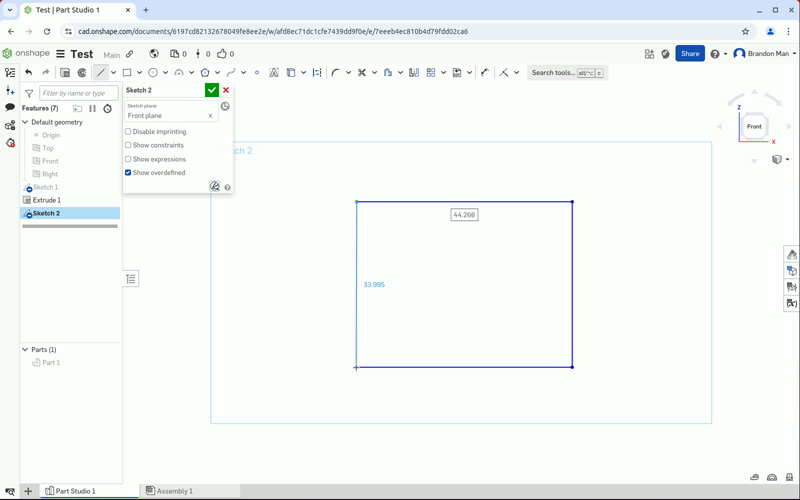
click(356, 367)
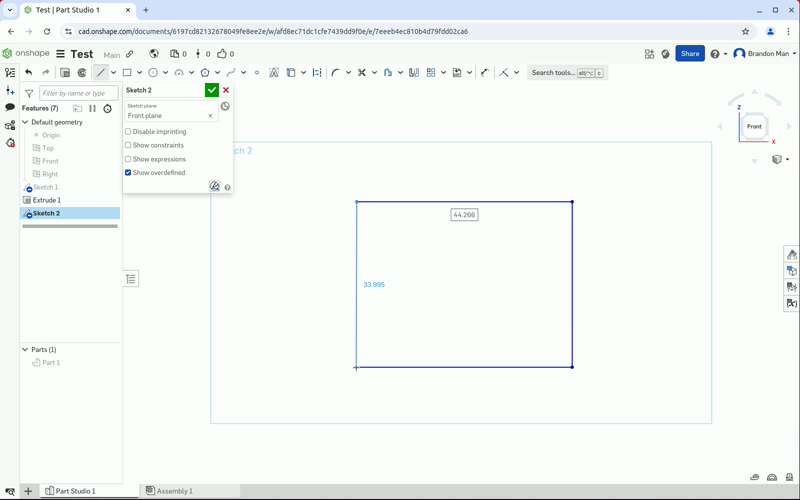
key(esc)
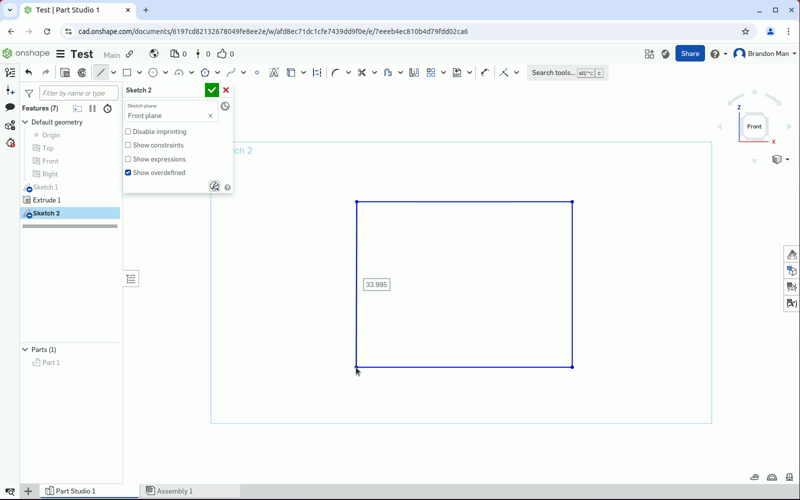
key(c)
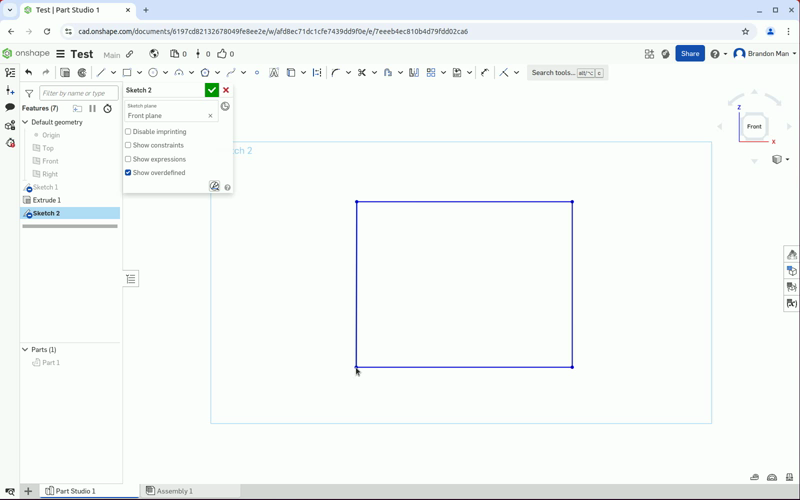
key_down(shift)
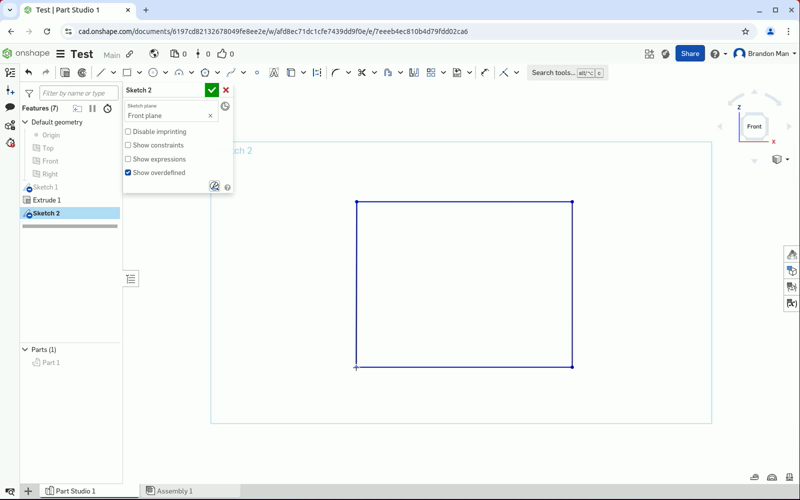
mouse_move(461, 283)
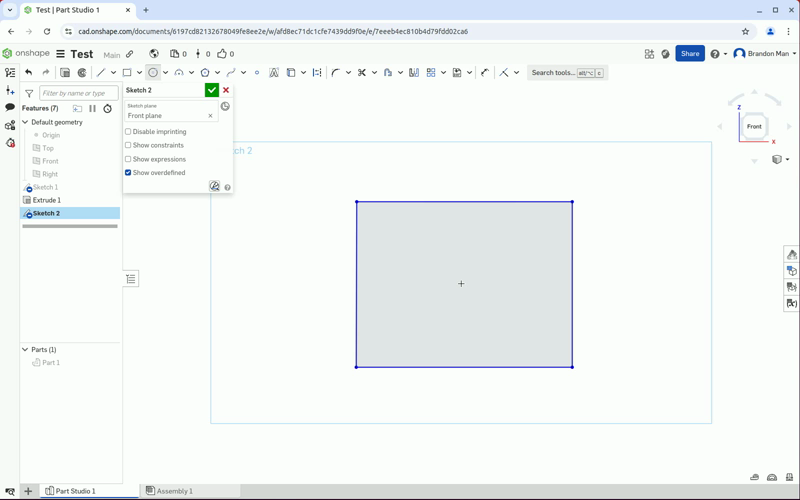
click(461, 283)
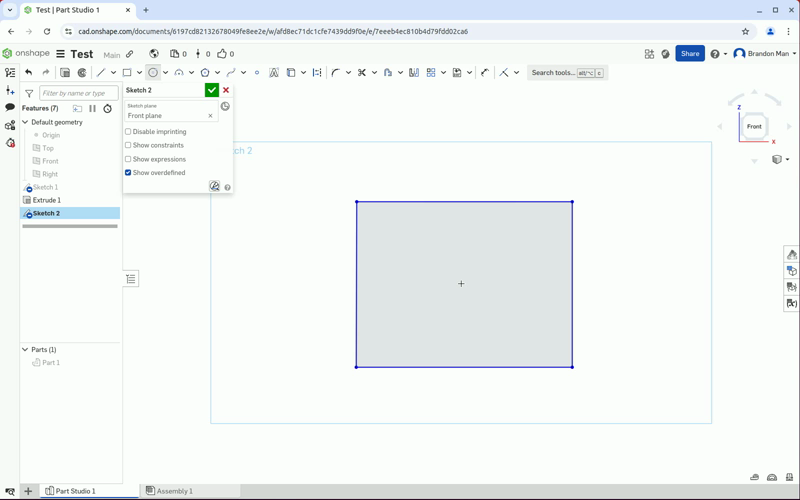
key_up(shift)
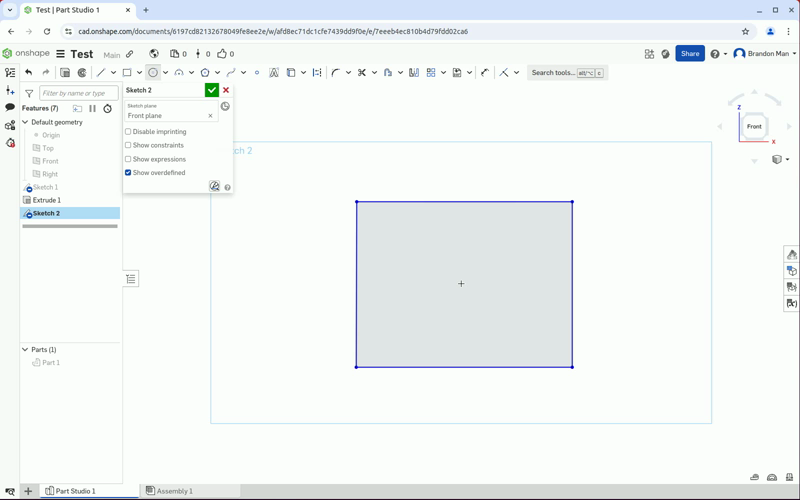
mouse_move(515, 283)
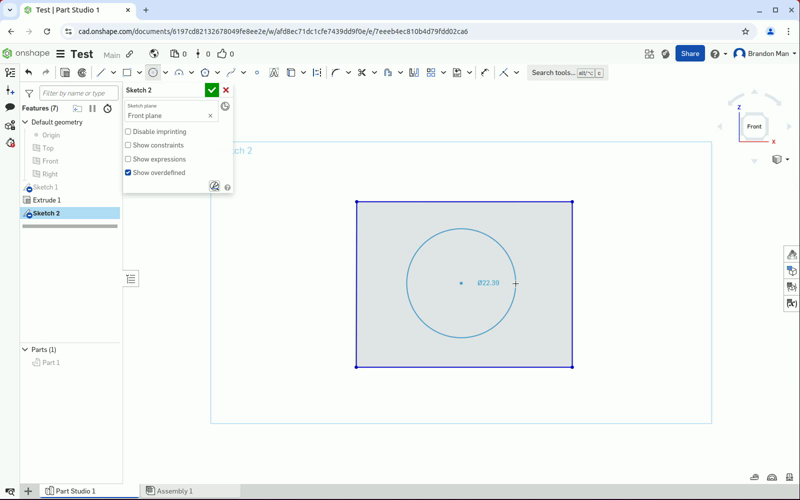
click(515, 283)
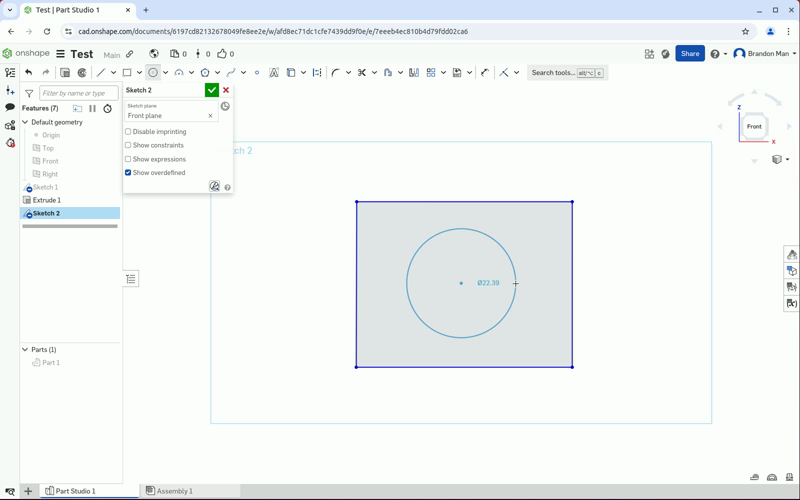
key(esc)
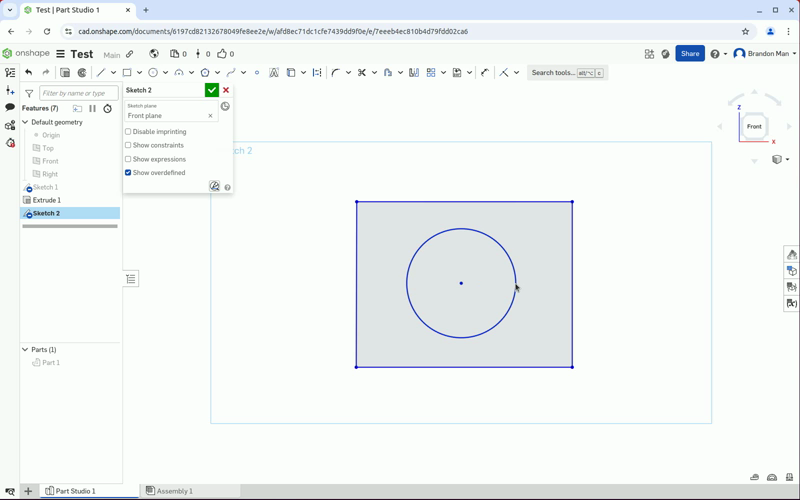
mouse_move(546, 333)
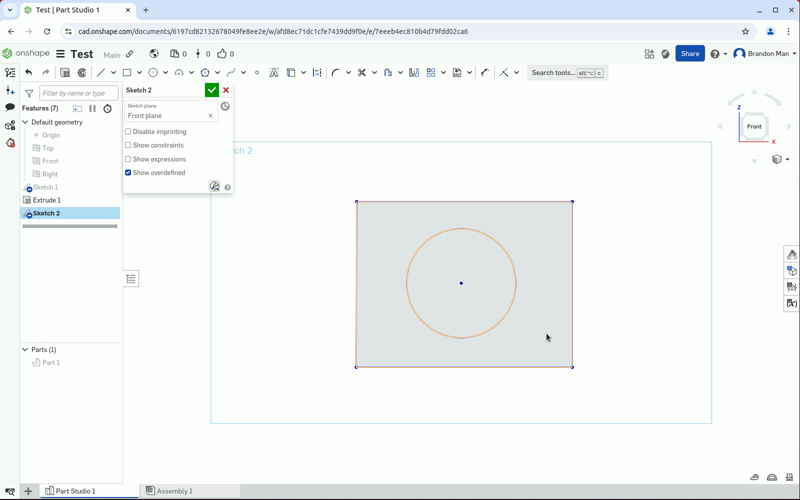
click(546, 333)
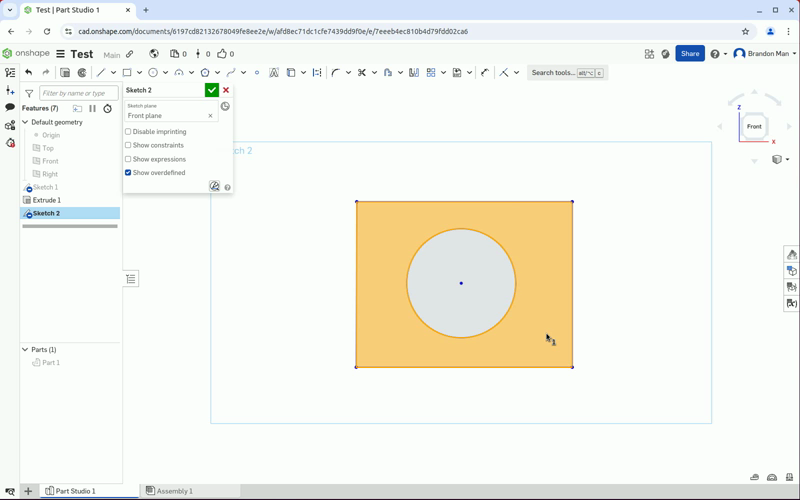
mouse_move(73, 352)
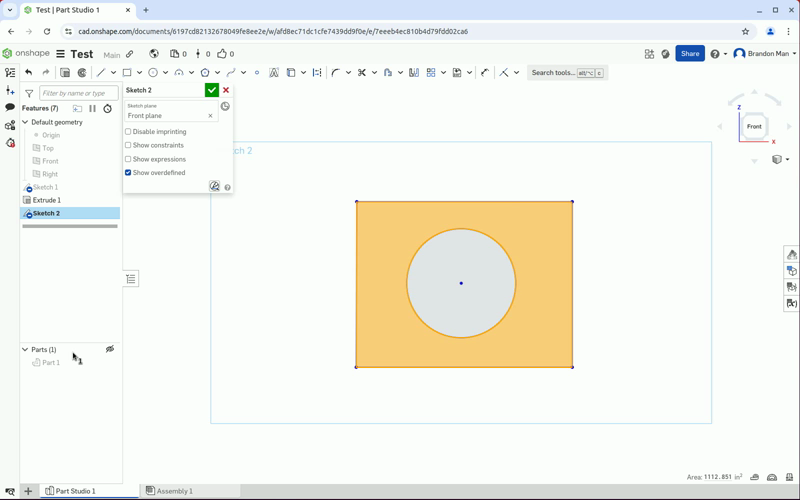
key(shift+y)
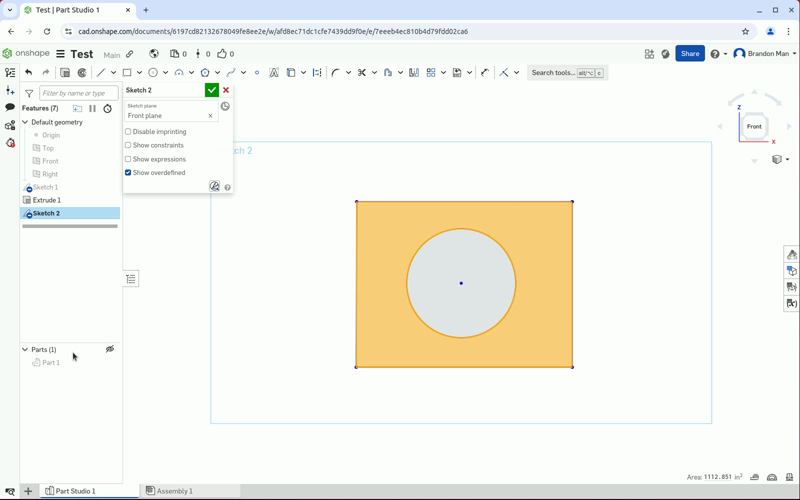
key(shift+e)
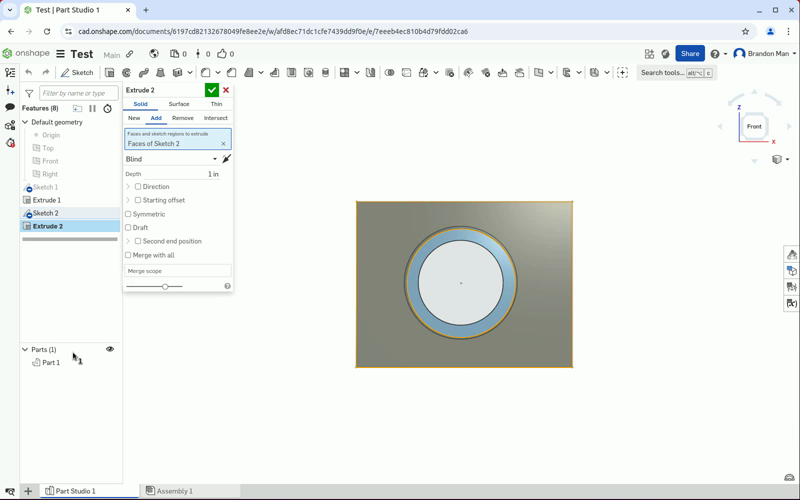
mouse_move(143, 106)
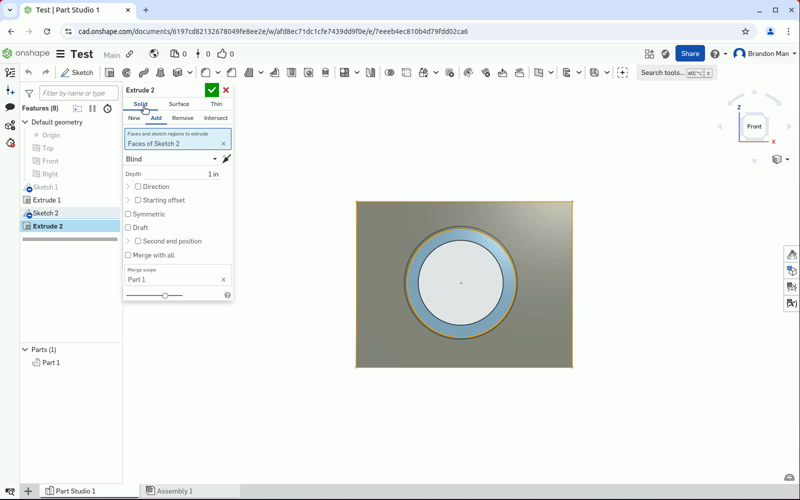
click(143, 106)
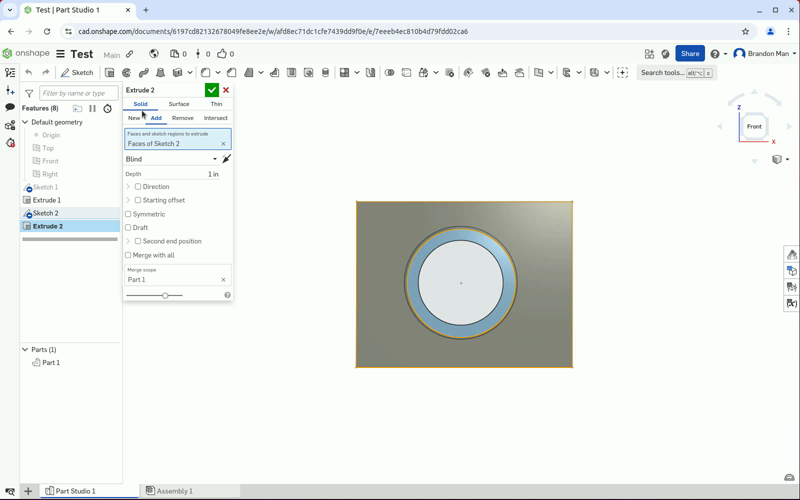
mouse_move(137, 120)
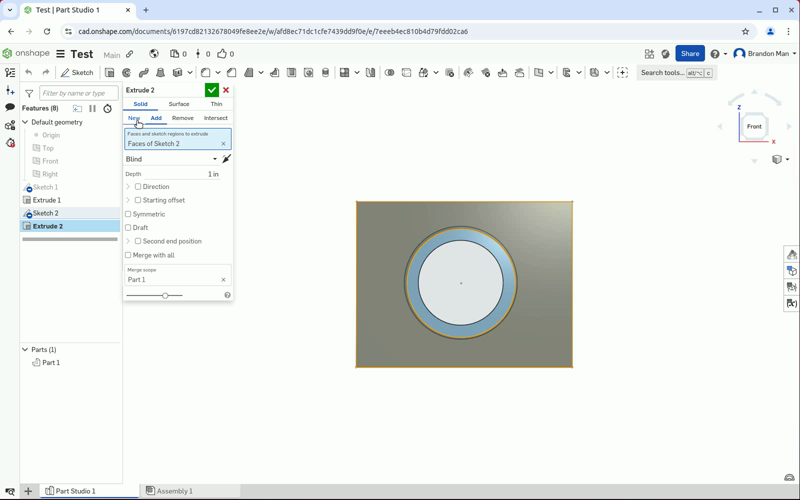
click(137, 120)
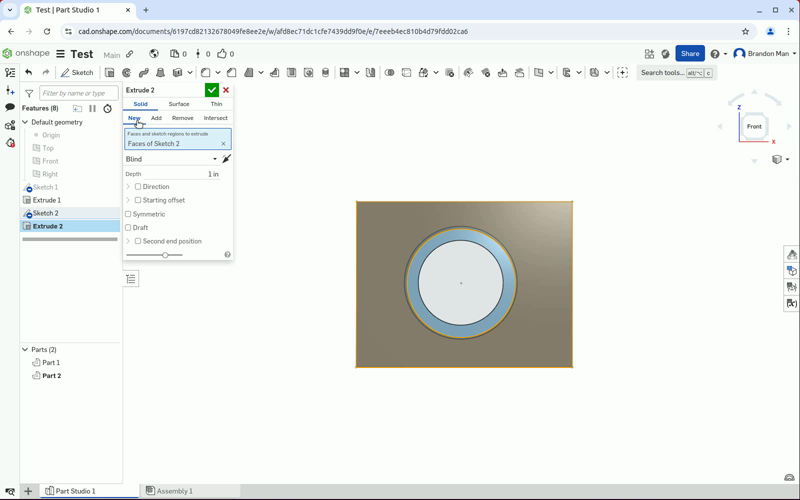
key(tab, 4)
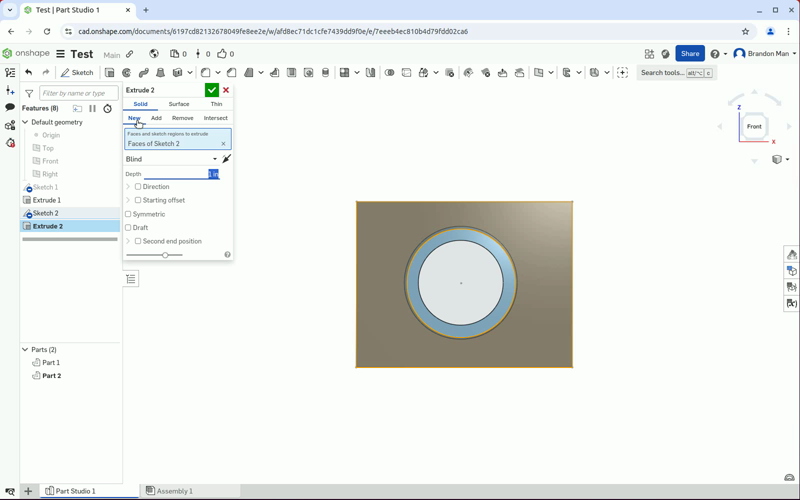
text(13.48)
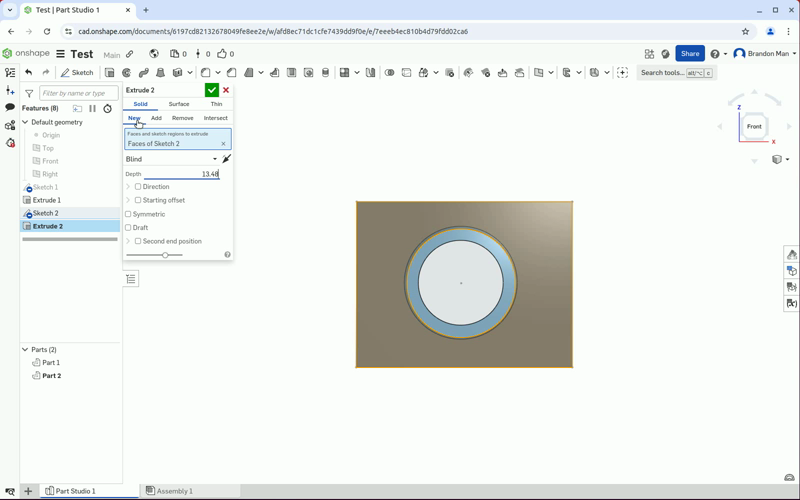
key(tab, 3)
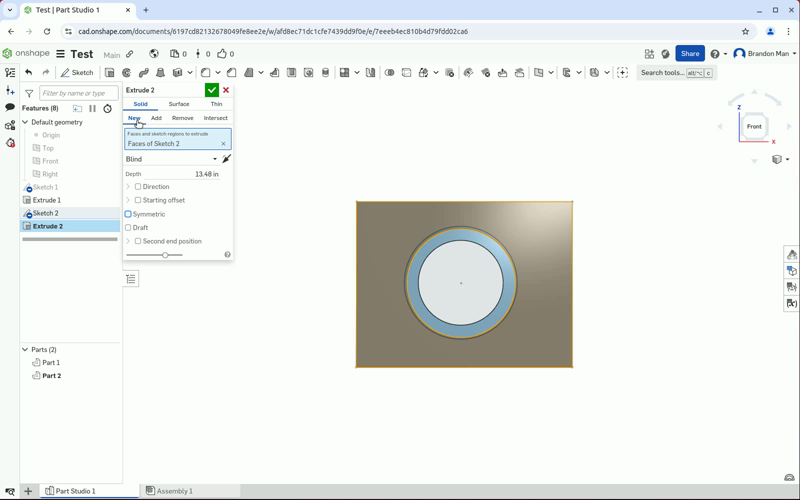
key(space)
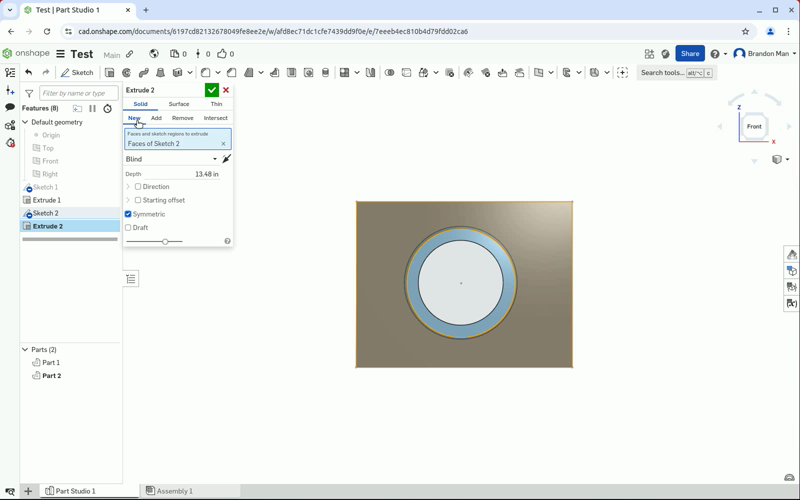
key(enter)
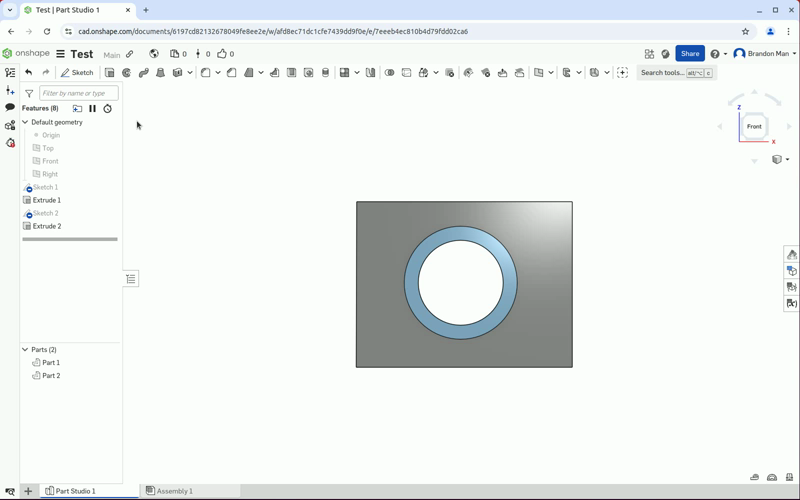
key(shift+h)
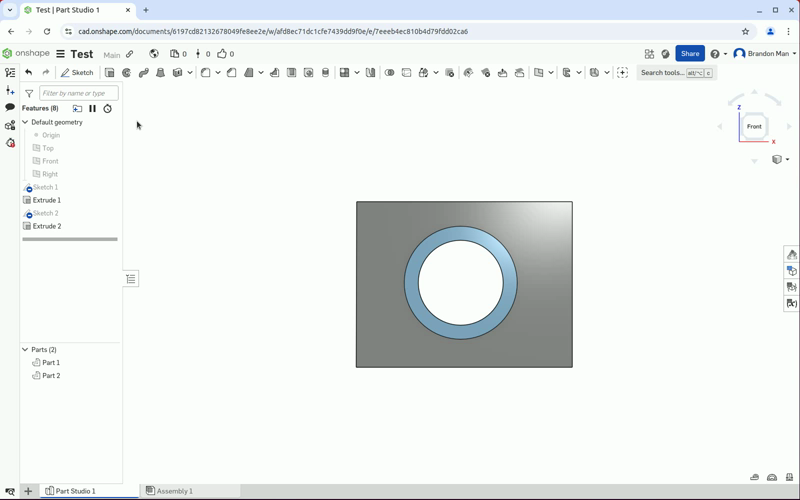
key(shift+h)
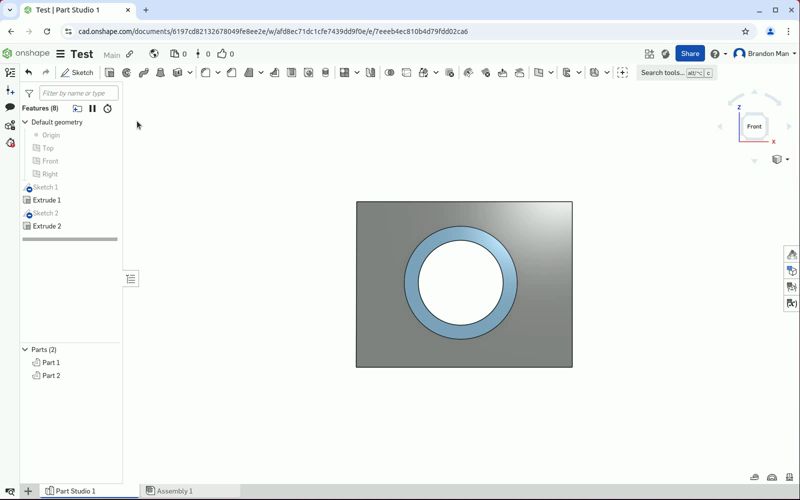
mouse_move(73, 189)
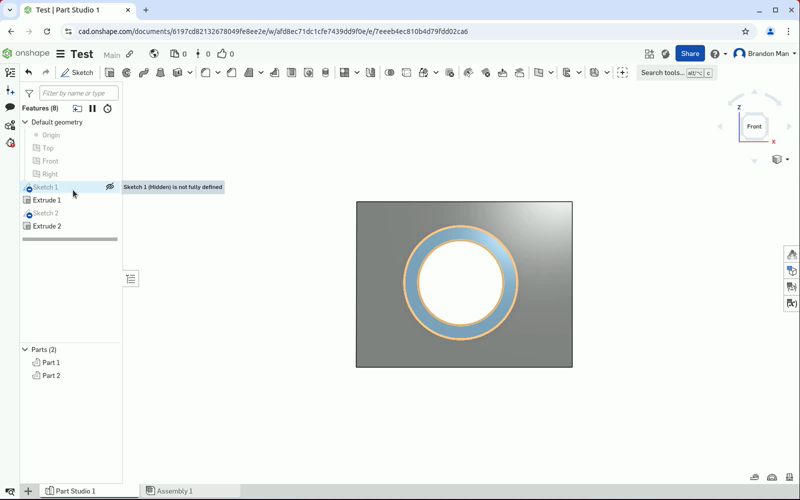
click(73, 189)
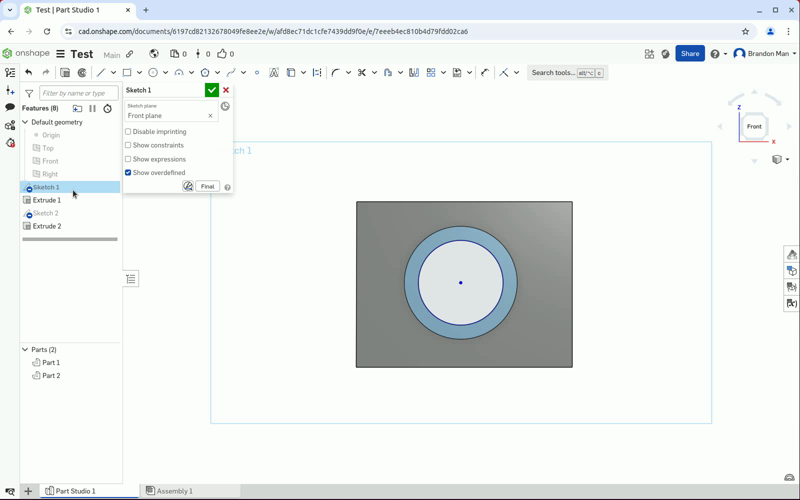
mouse_move(229, 92)
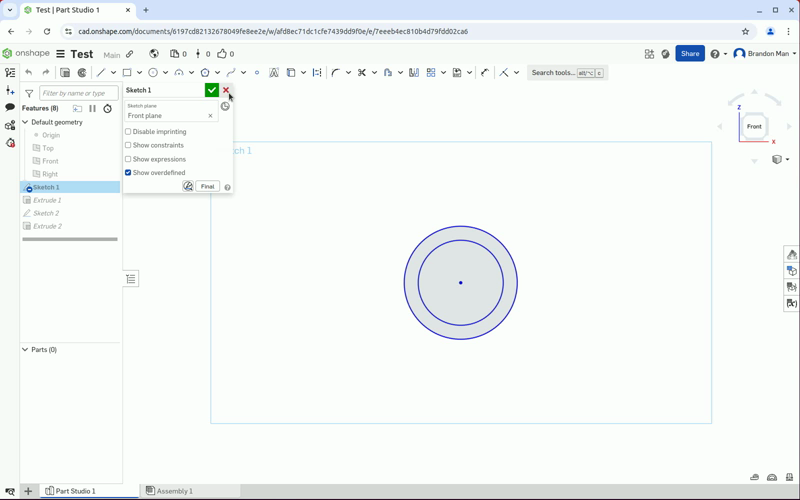
click(229, 92)
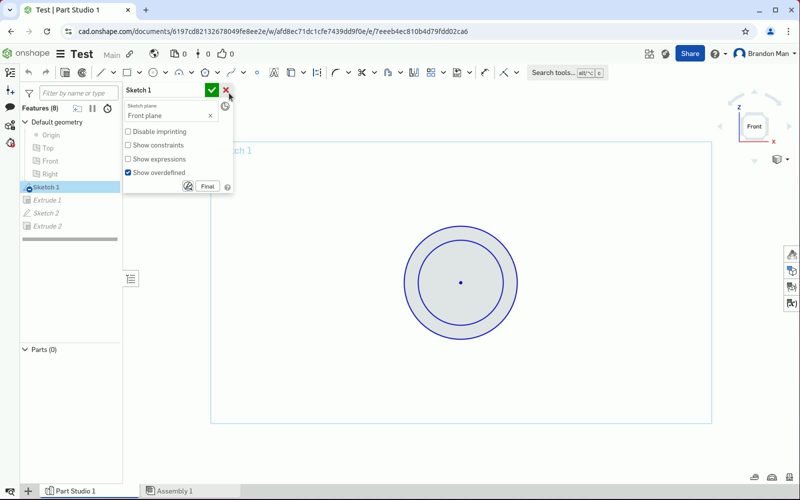
key(shift+s)
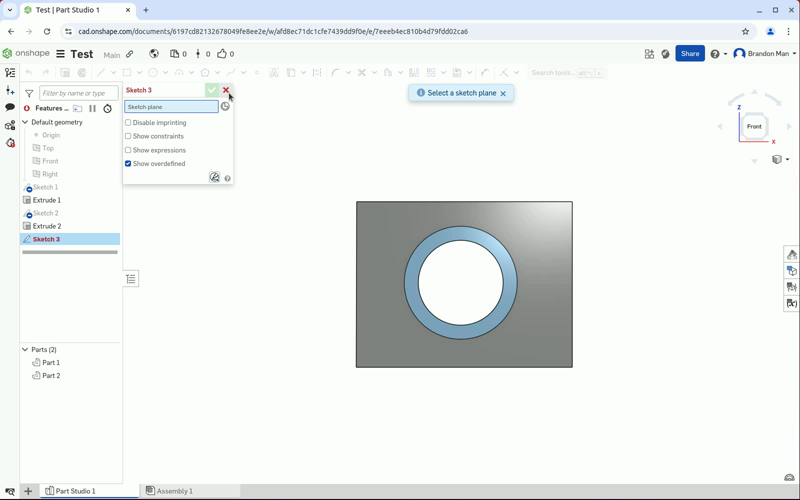
mouse_move(73, 163)
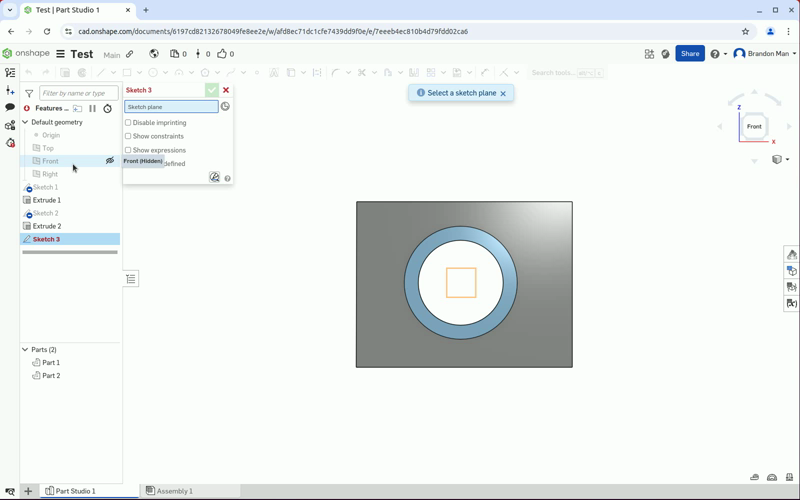
click(73, 163)
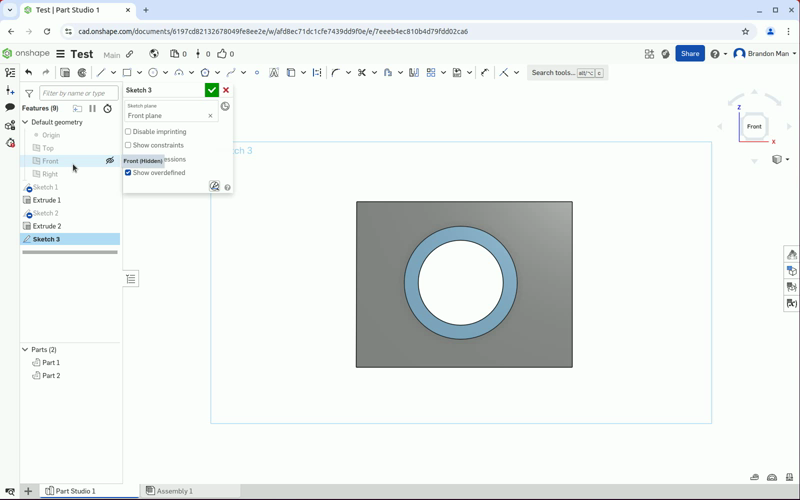
mouse_move(73, 352)
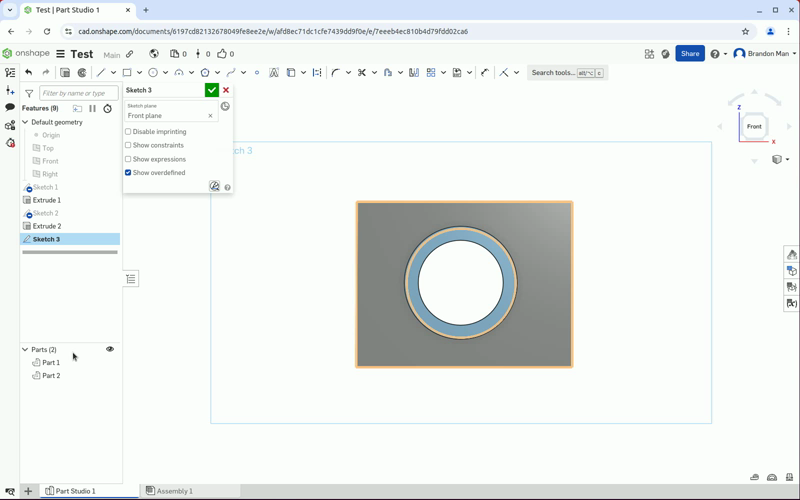
key(y)
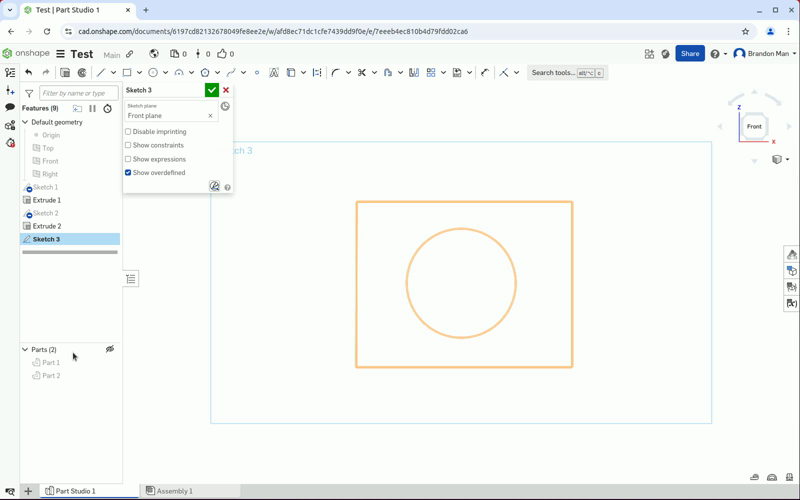
key(l)
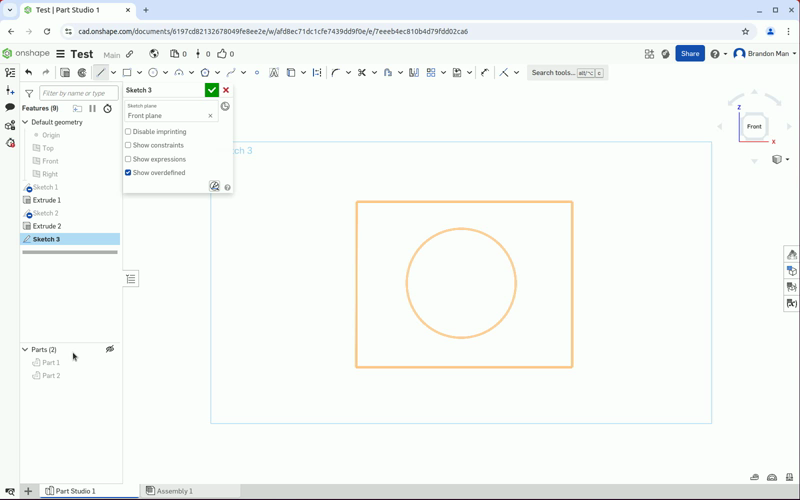
key_down(shift)
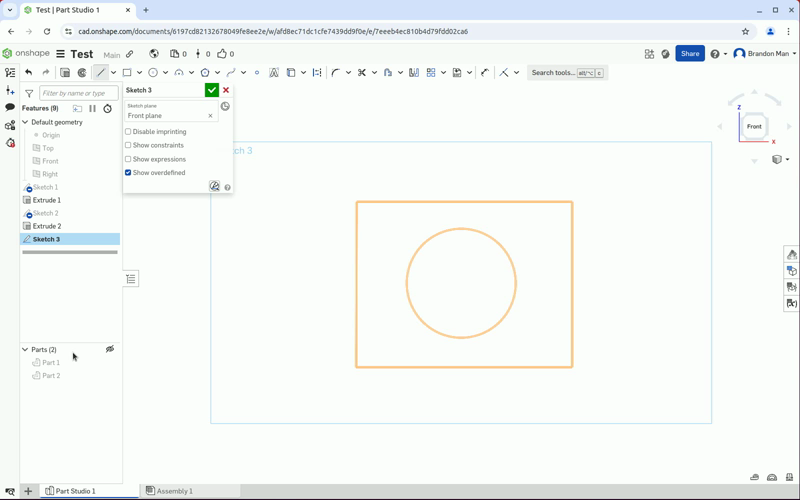
mouse_move(355, 282)
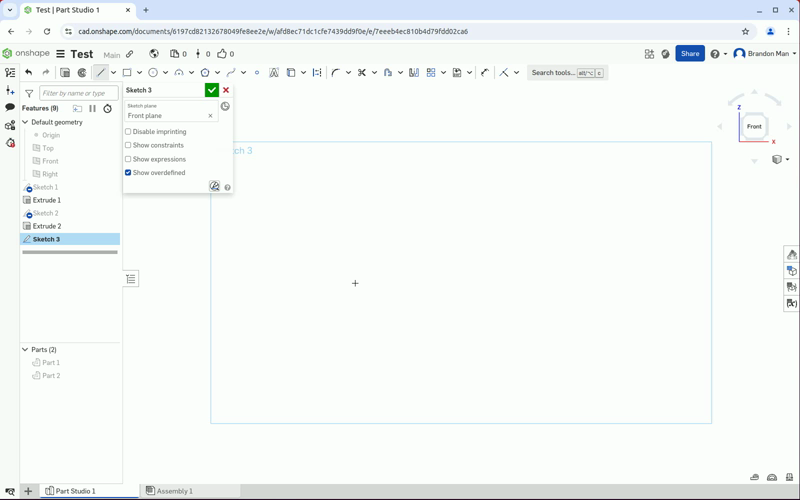
click(355, 282)
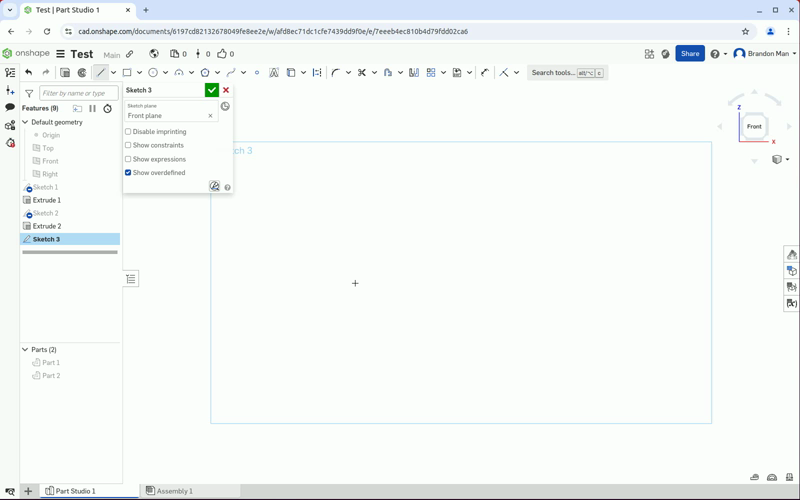
key_up(shift)
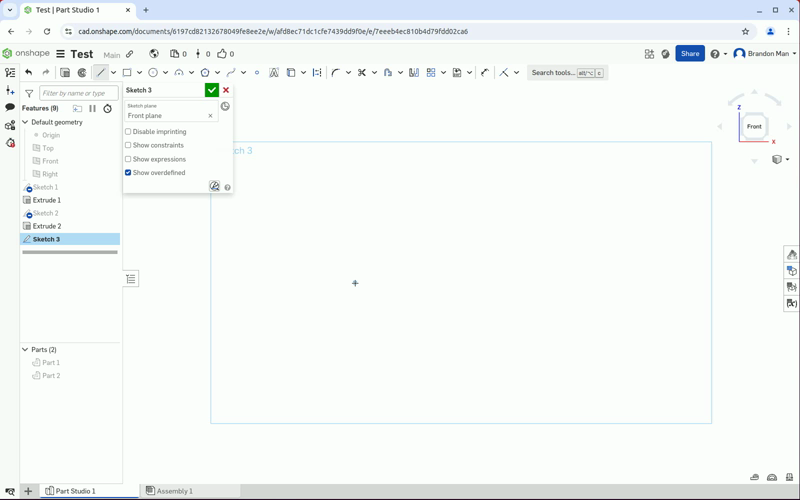
key_down(shift)
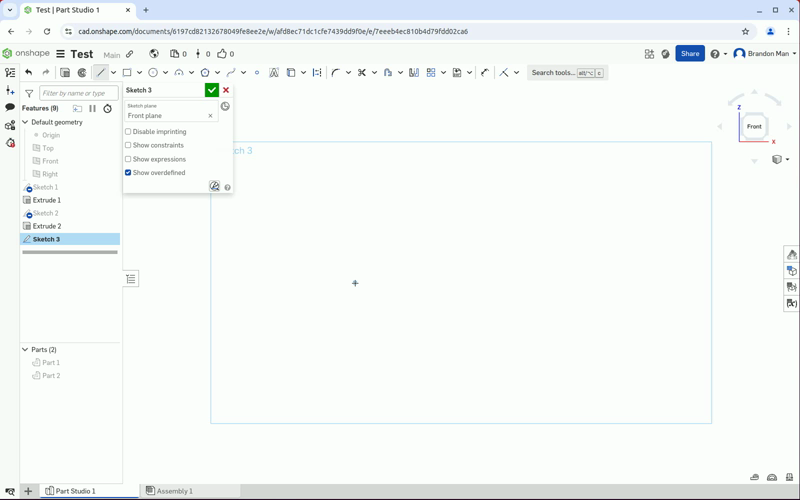
mouse_move(575, 282)
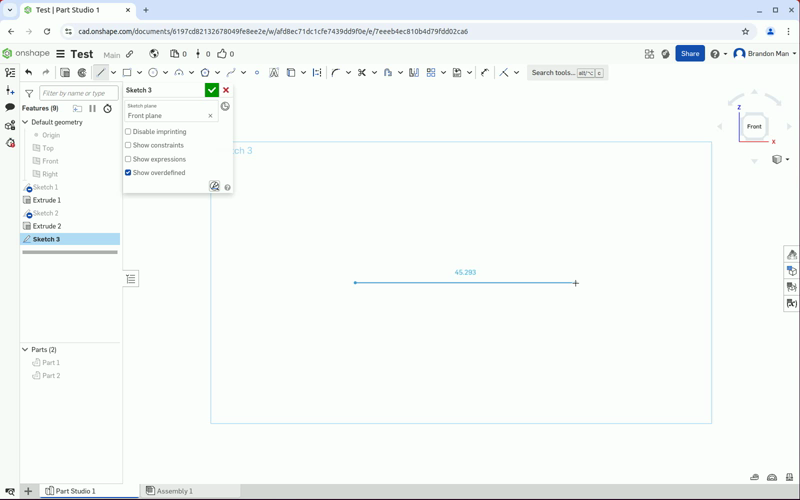
click(575, 282)
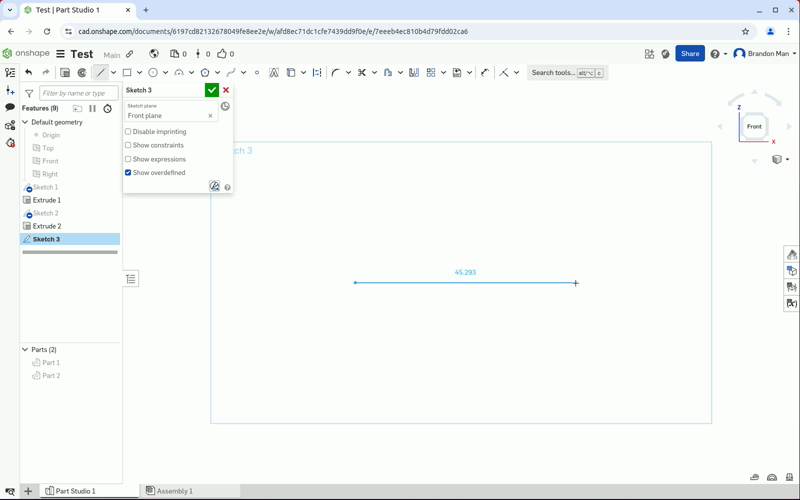
key_up(shift)
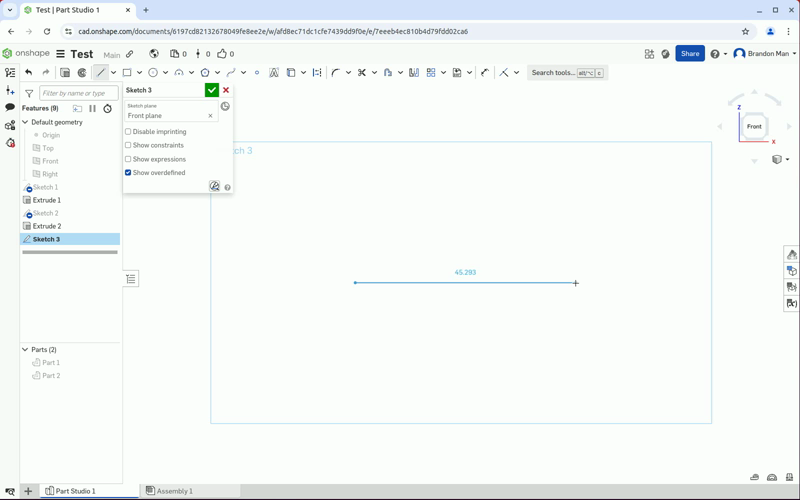
key_down(shift)
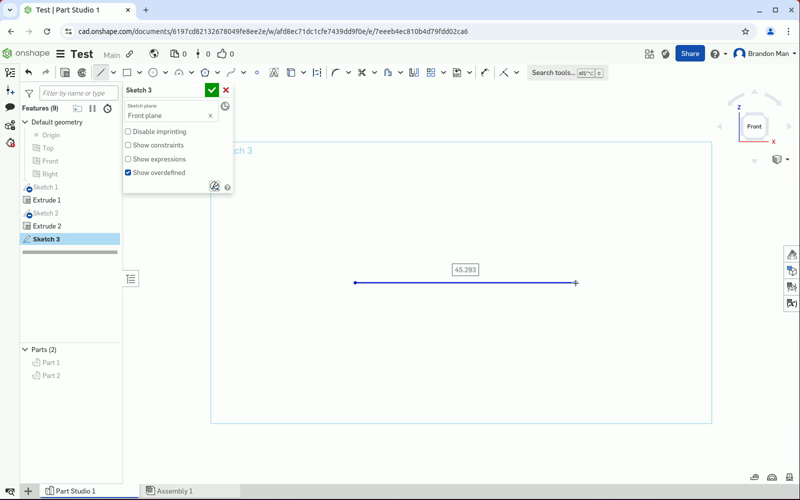
mouse_move(575, 192)
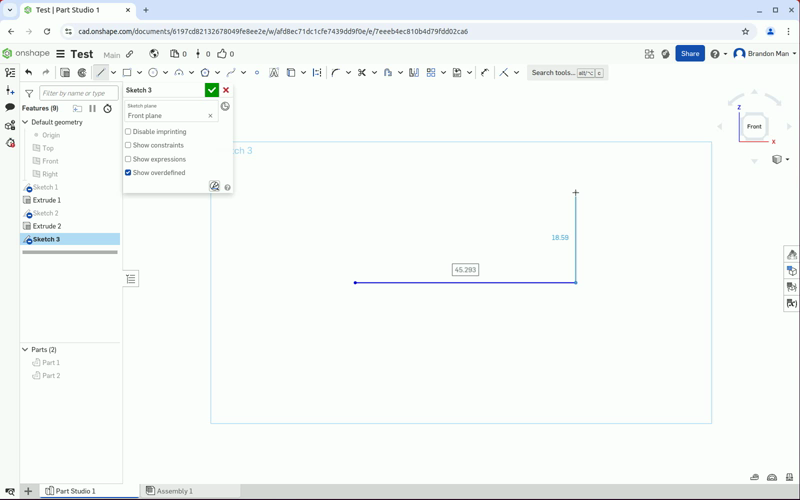
click(575, 192)
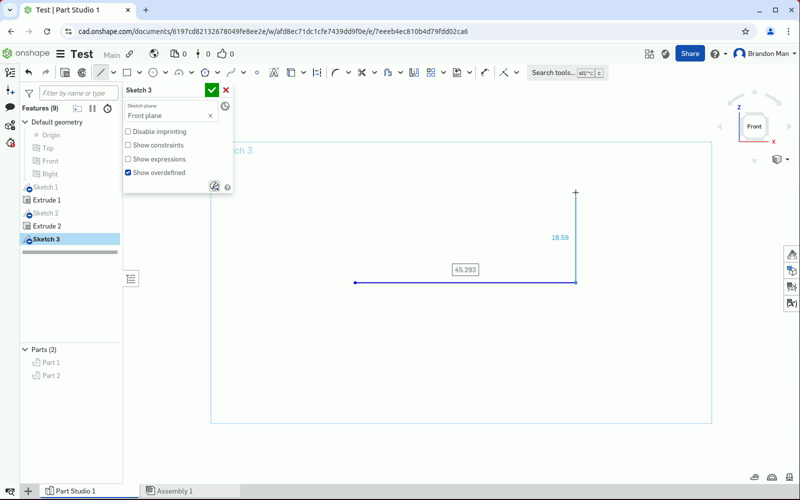
key_up(shift)
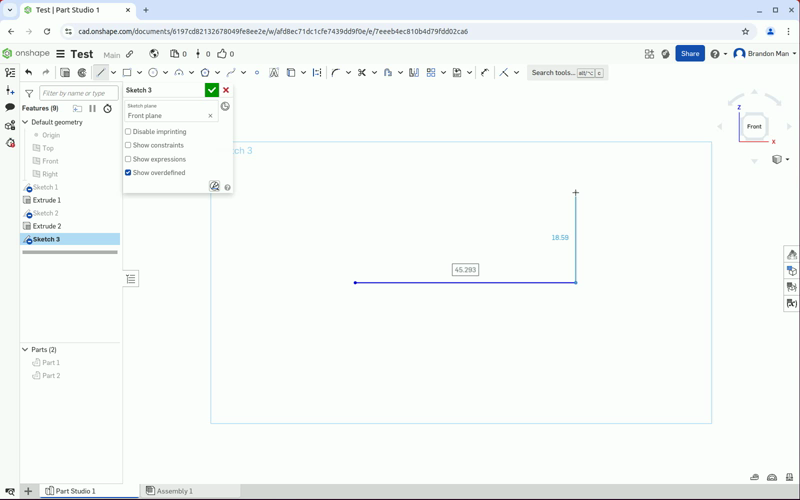
key_down(shift)
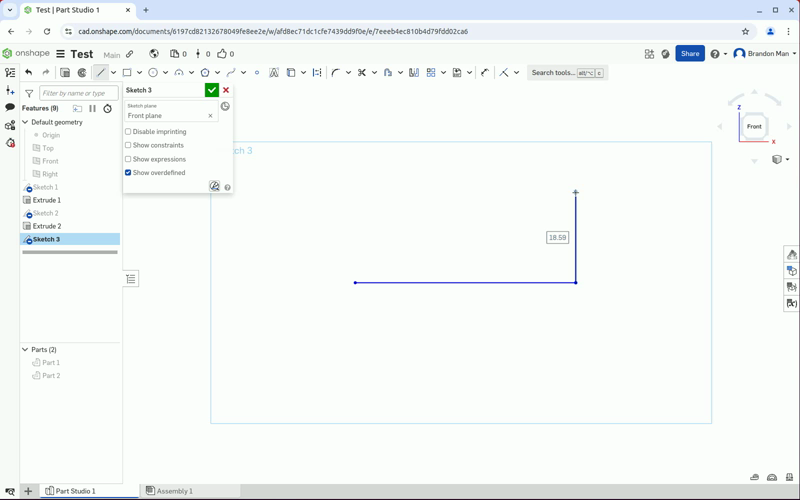
mouse_move(355, 192)
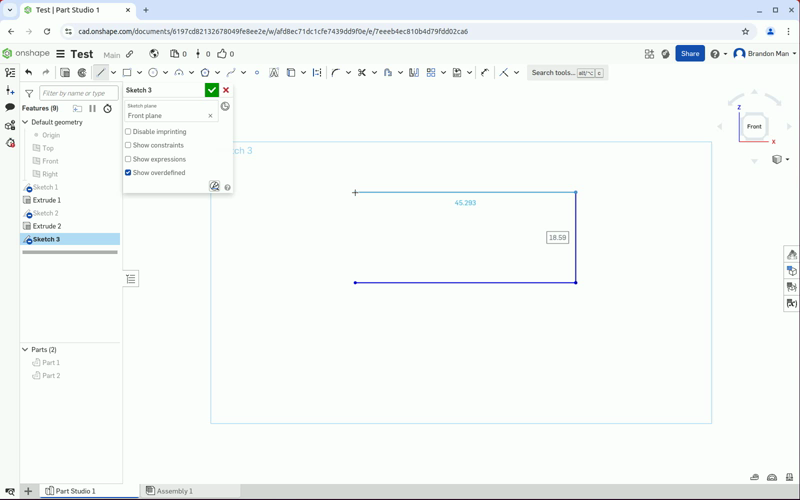
click(355, 192)
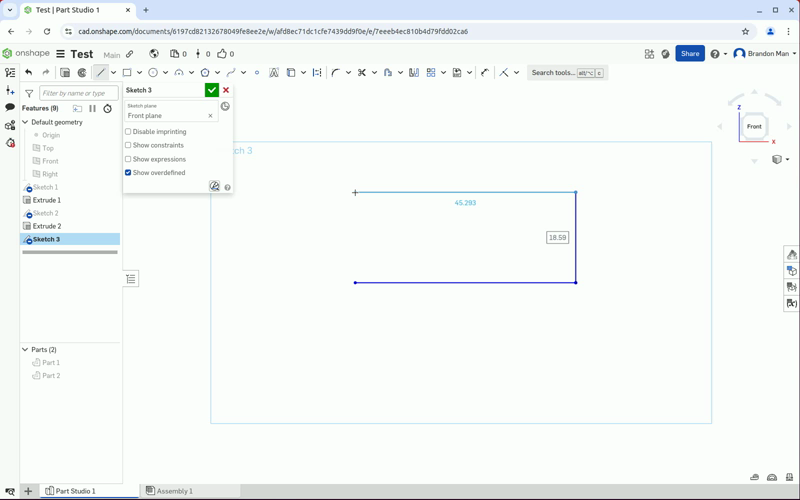
key_up(shift)
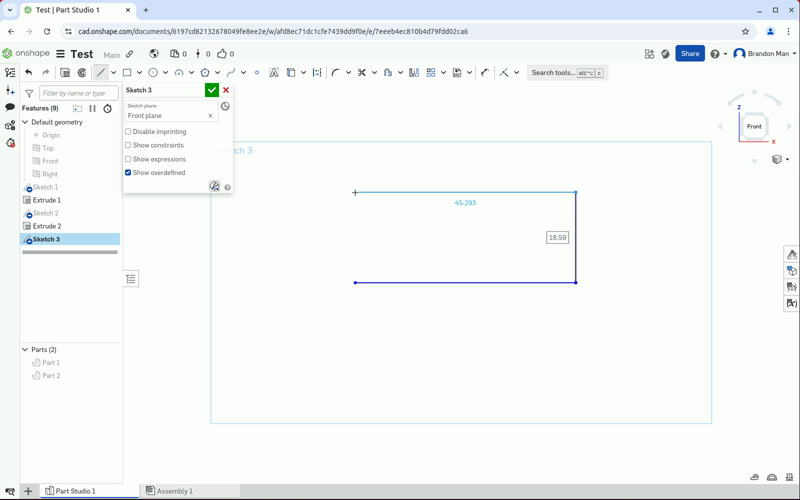
key_down(shift)
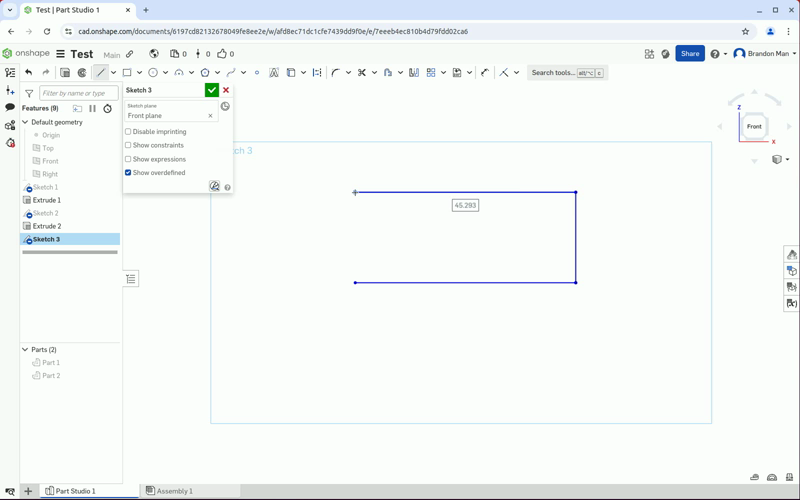
mouse_move(355, 282)
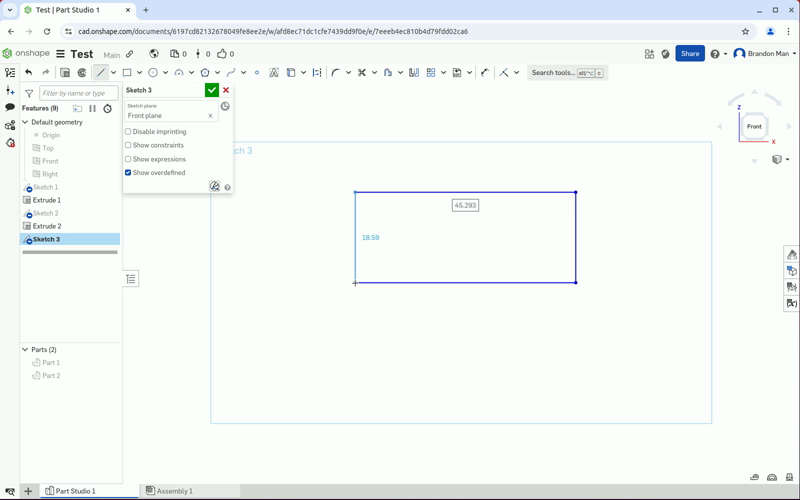
key_up(shift)
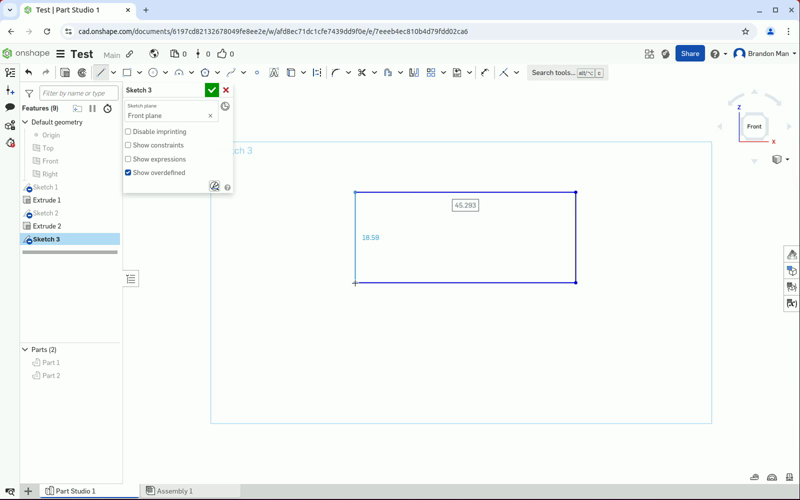
click(355, 282)
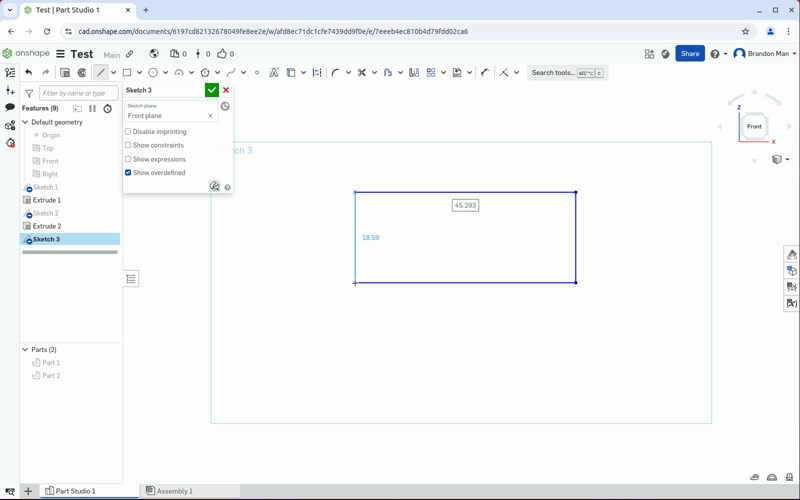
key(esc)
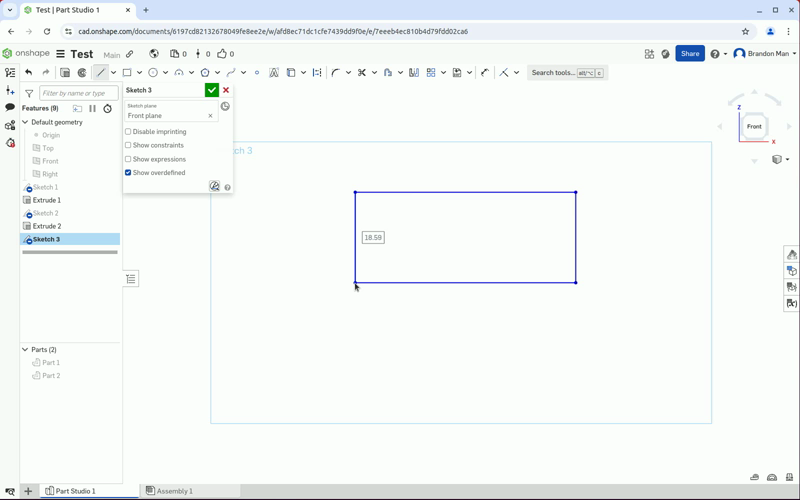
mouse_move(561, 239)
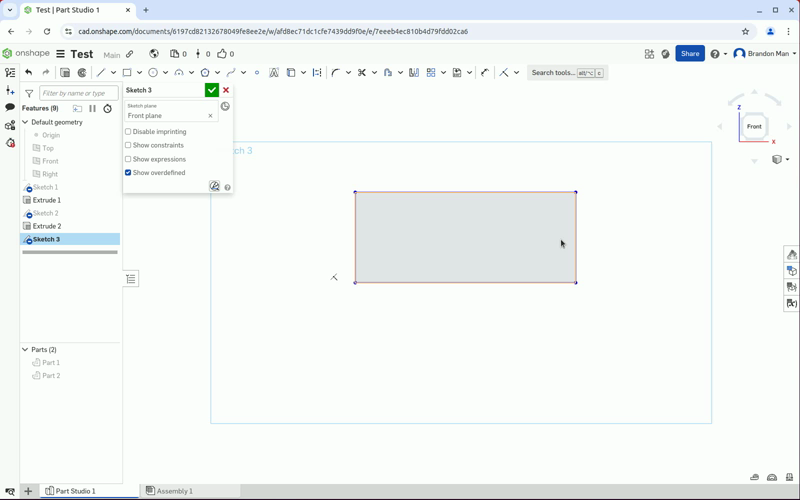
click(561, 239)
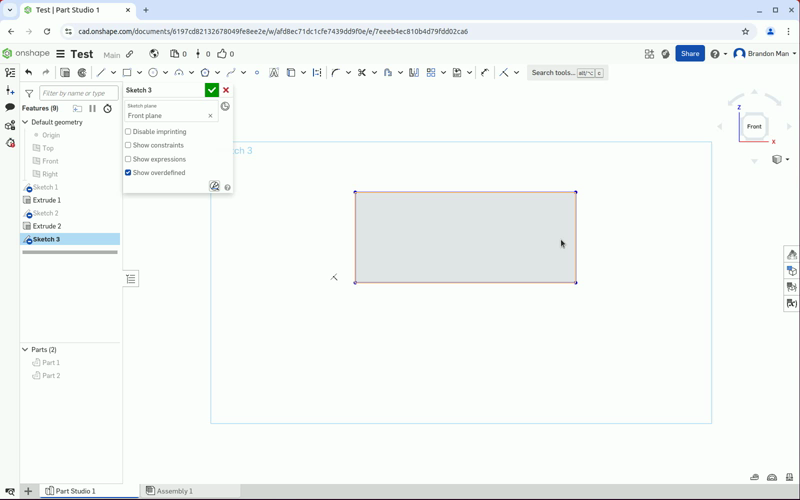
mouse_move(73, 352)
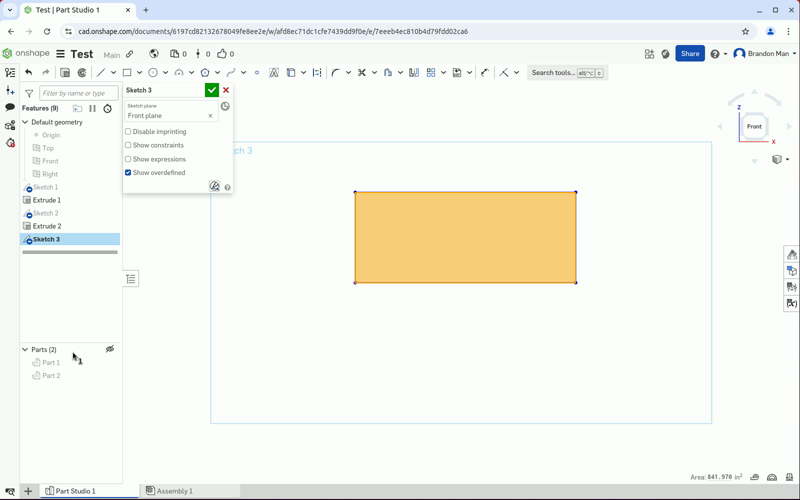
key(shift+y)
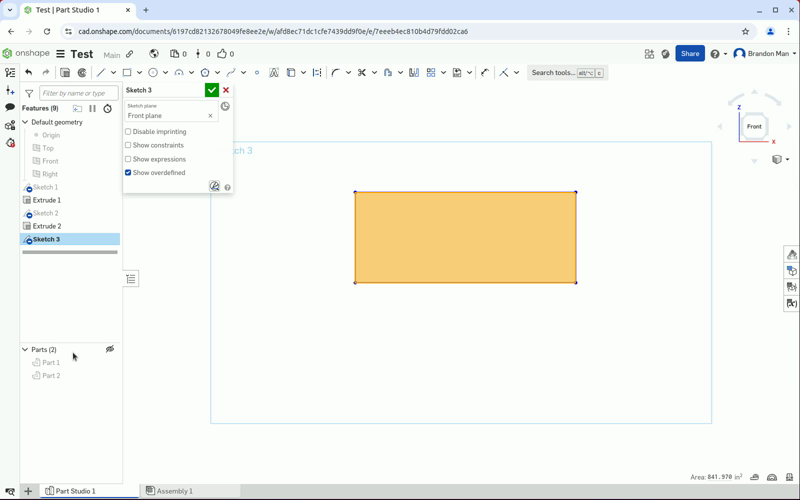
key(shift+e)
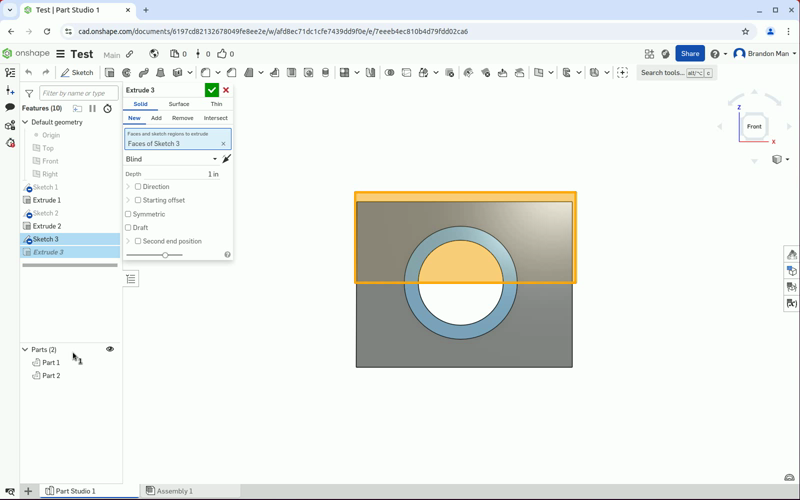
mouse_move(143, 106)
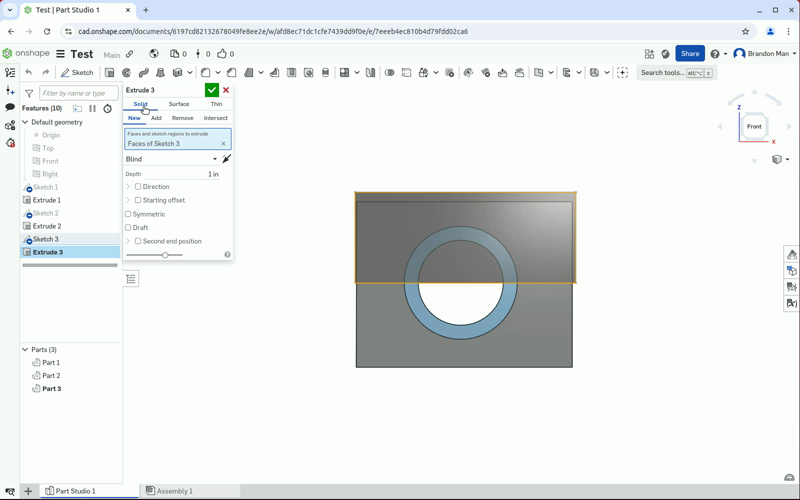
click(143, 106)
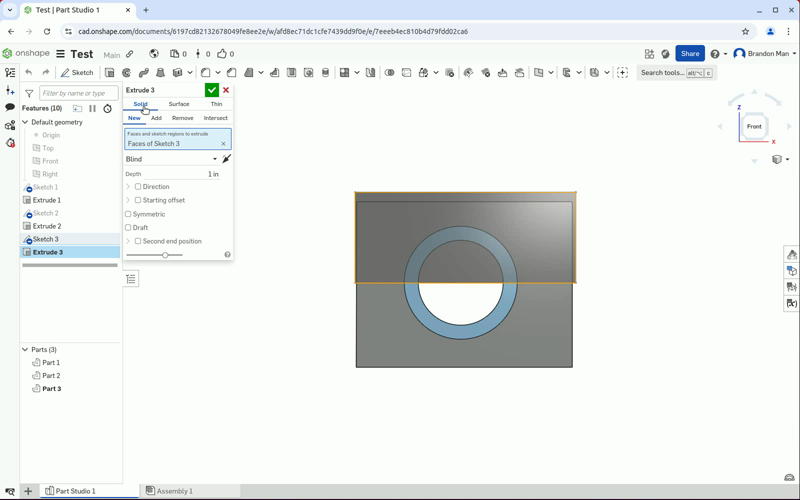
mouse_move(186, 120)
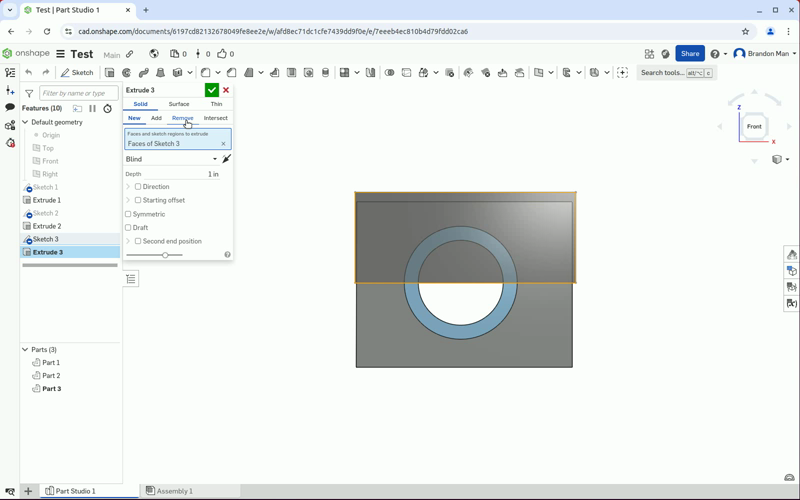
click(186, 120)
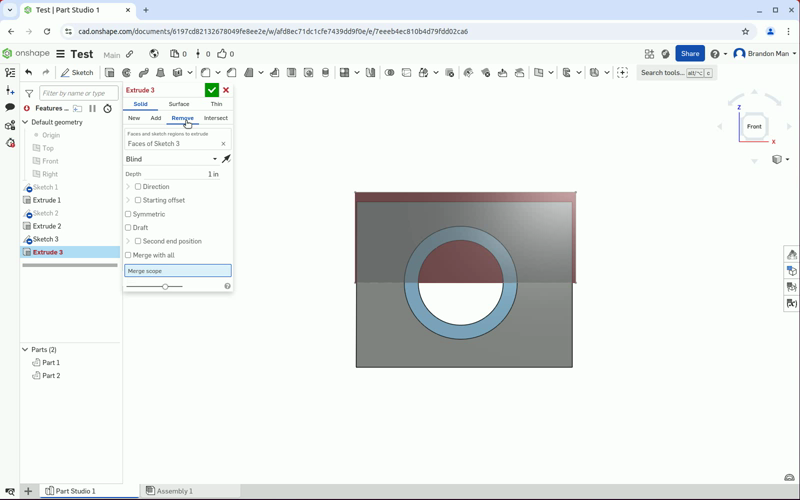
key(tab, 4)
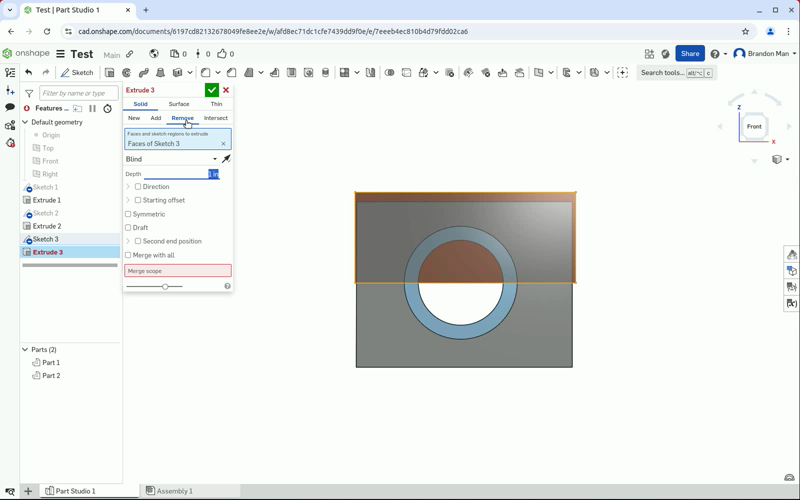
text(33.7)
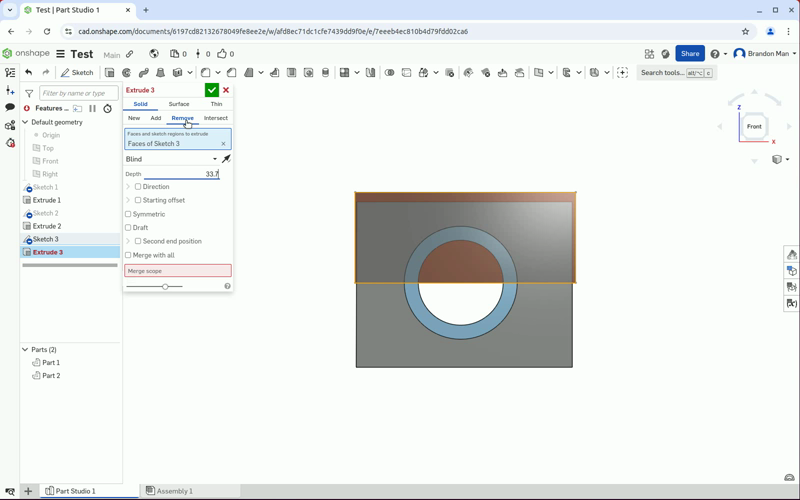
key(tab, 3)
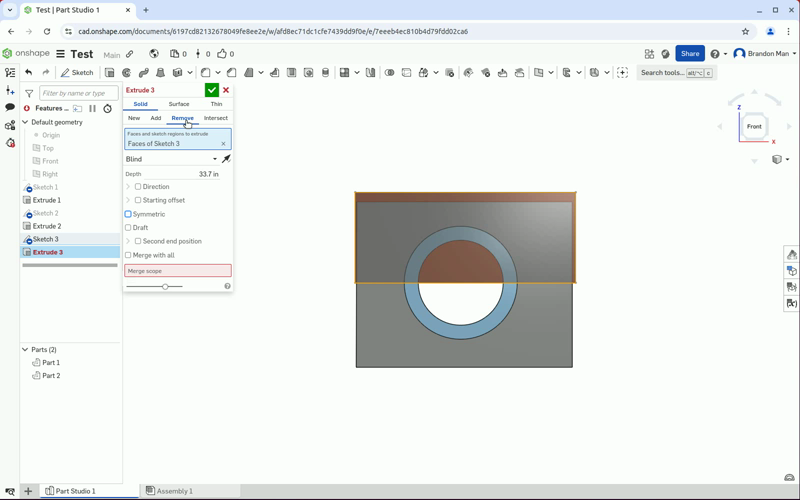
key(space)
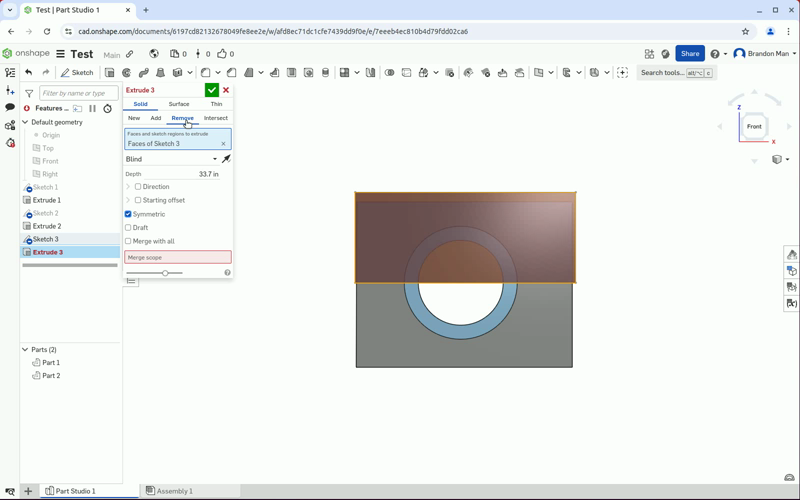
key(tab, 2)
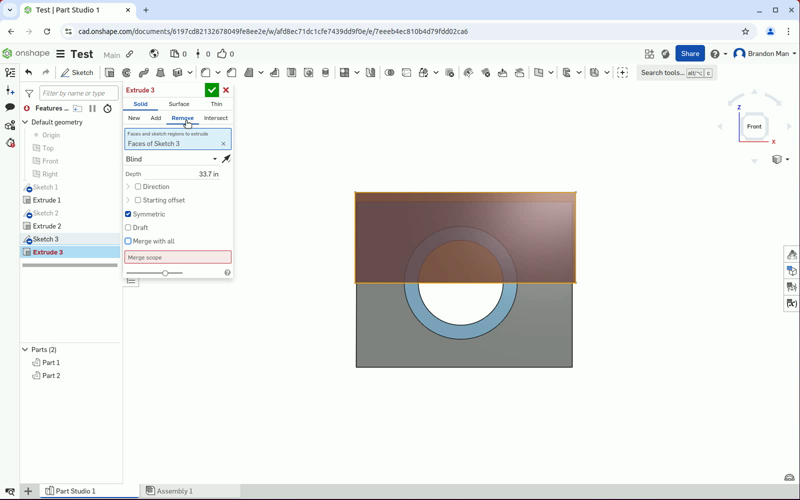
key(space)
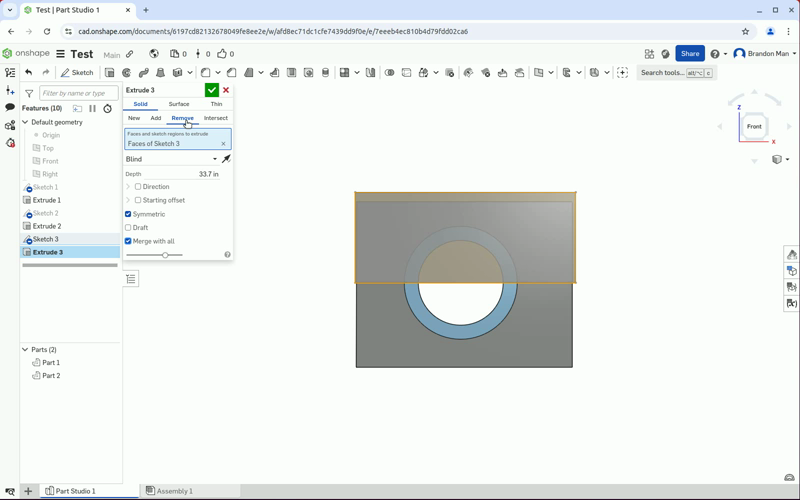
key(enter)
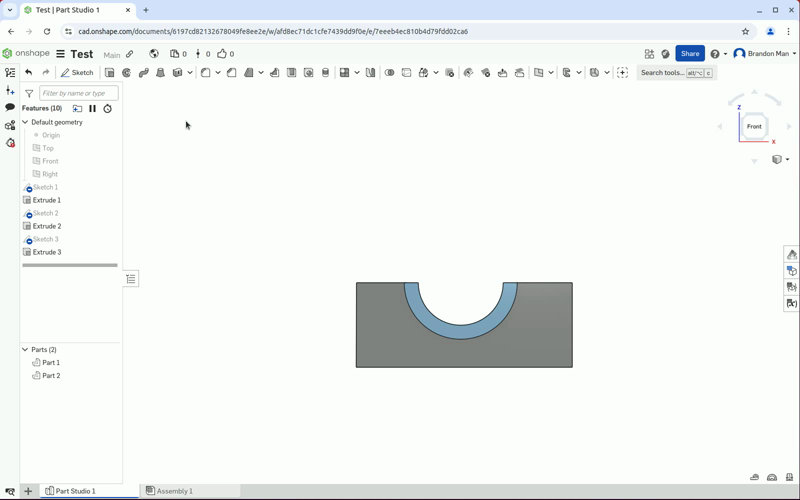
key(shift+h)
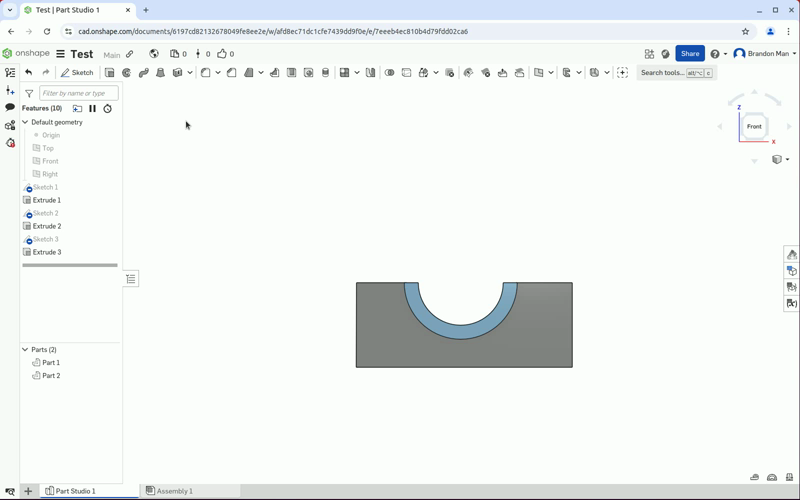
key(shift+h)
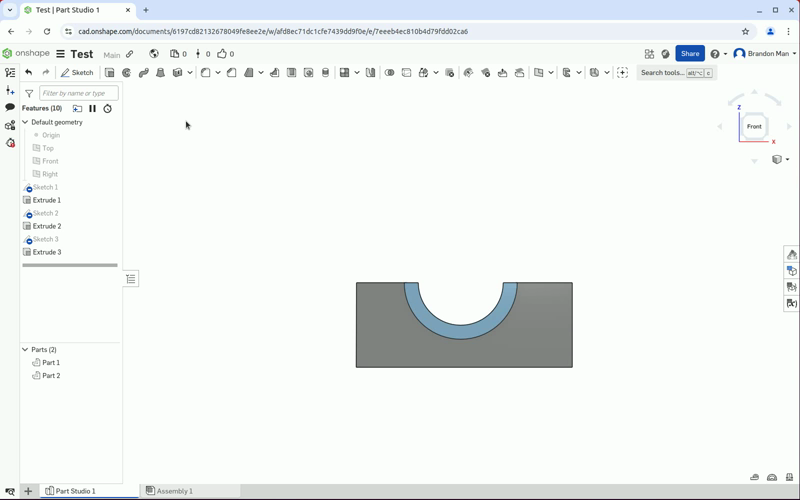
mouse_move(73, 189)
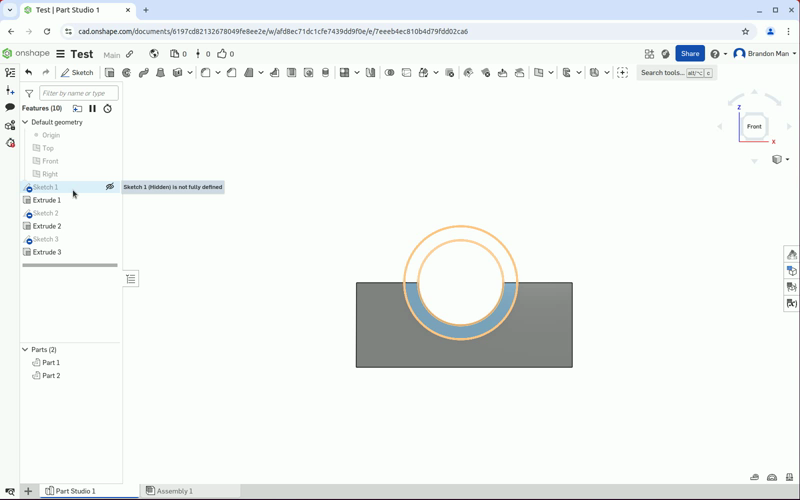
click(73, 189)
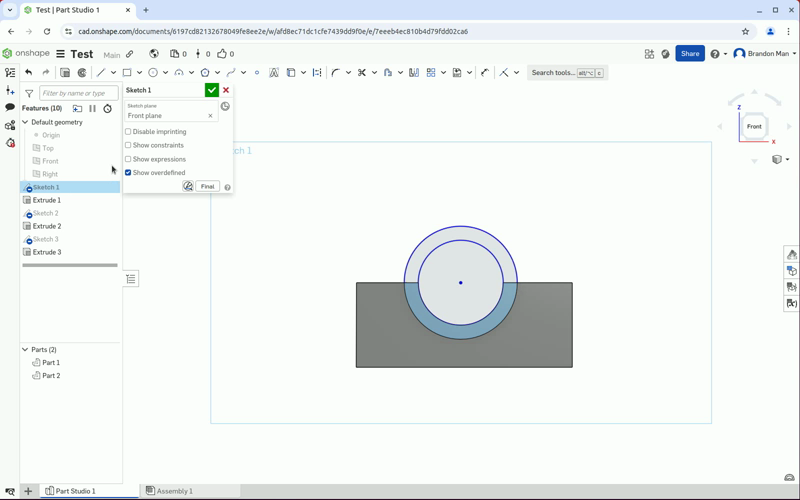
mouse_move(229, 92)
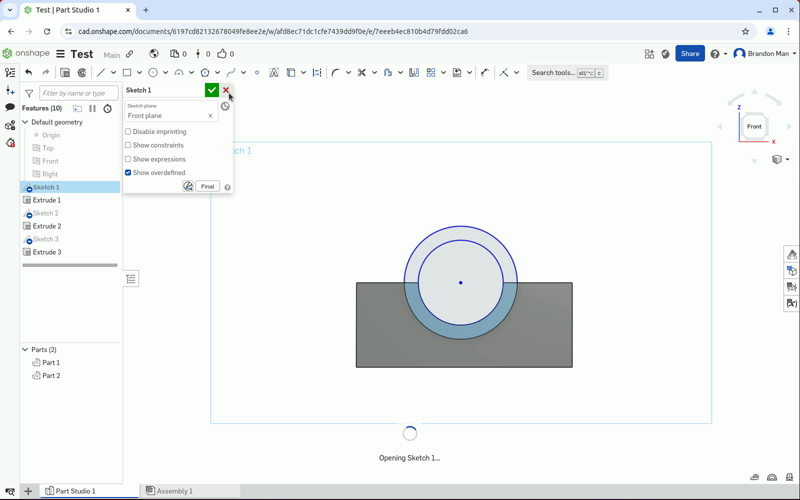
click(229, 92)
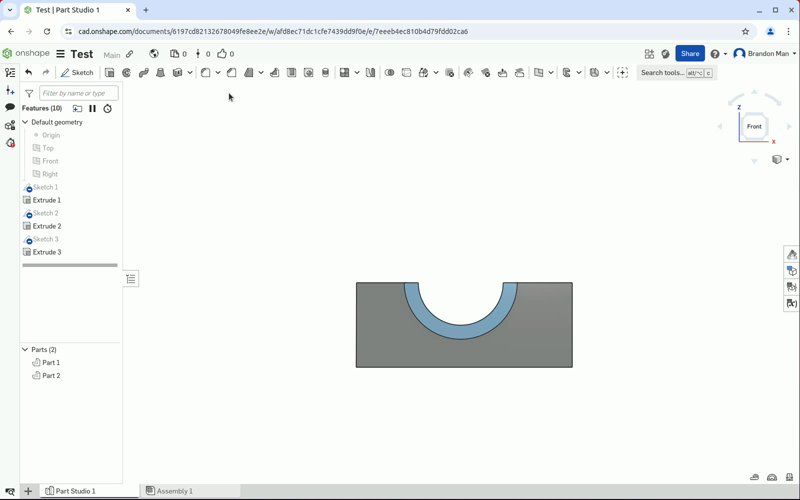
mouse_move(73, 352)
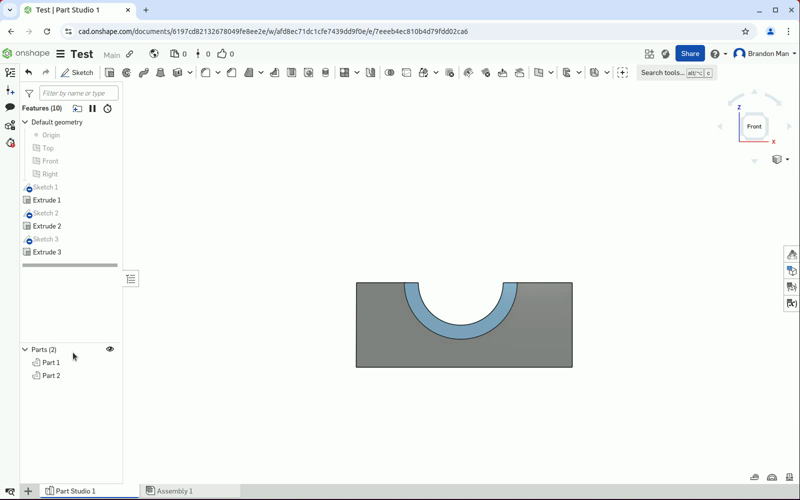
key(y)
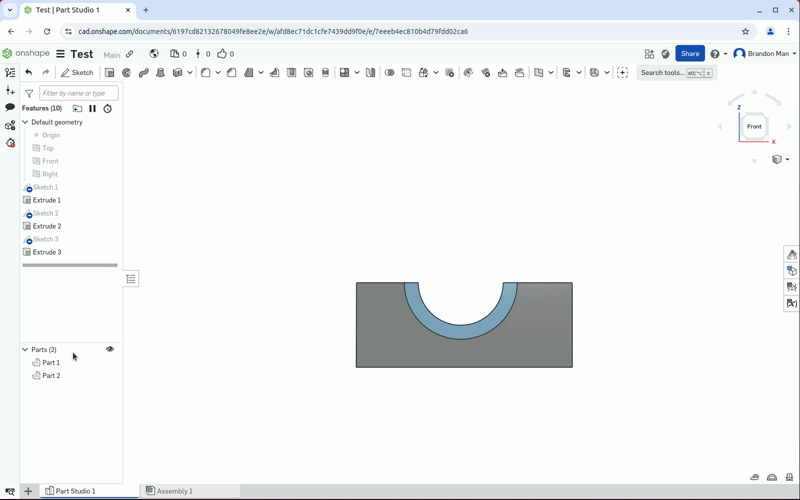
key(shift+p)
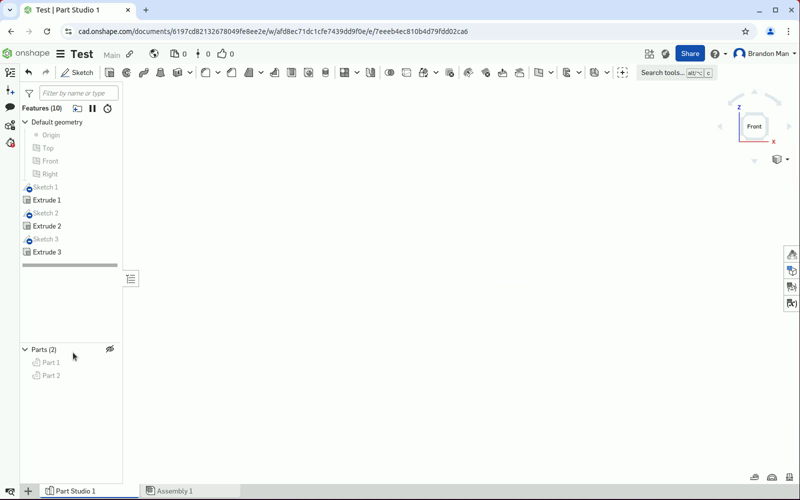
key(space)
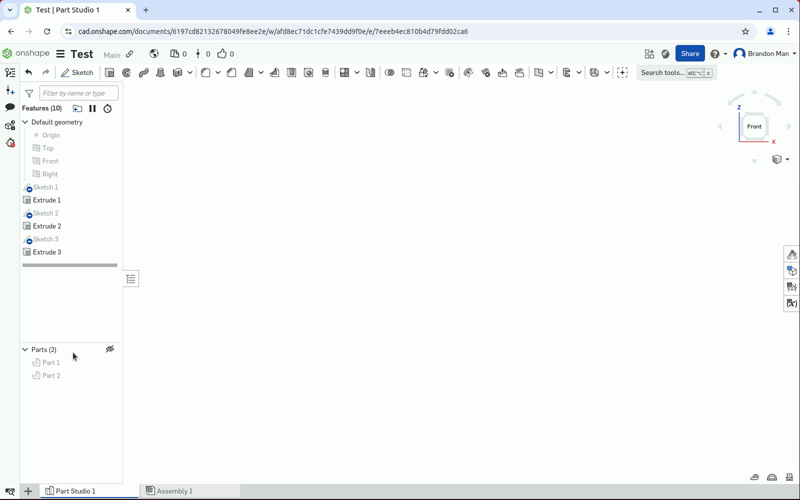
key_down(shift)
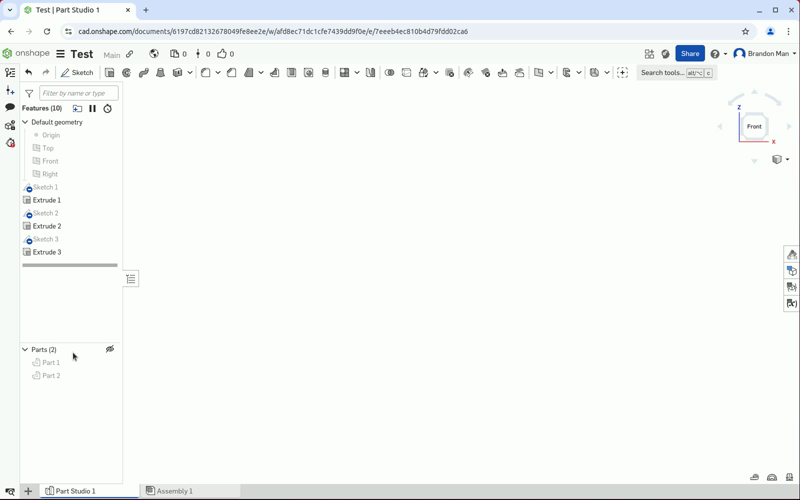
key(down)
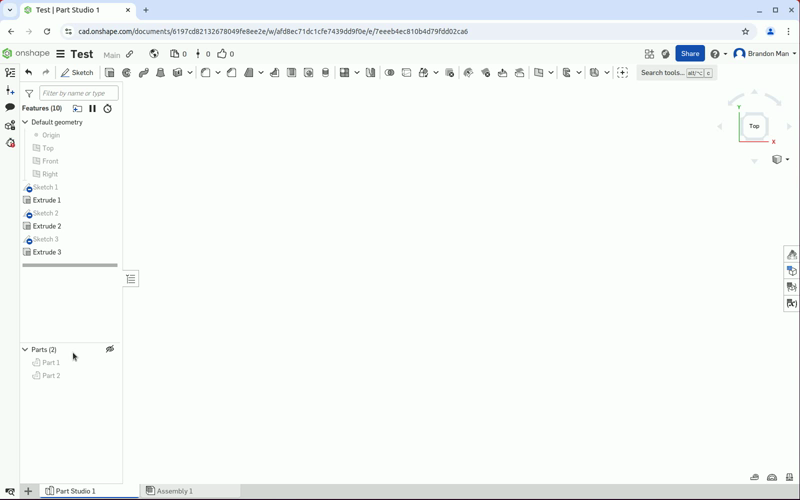
key_up(shift)
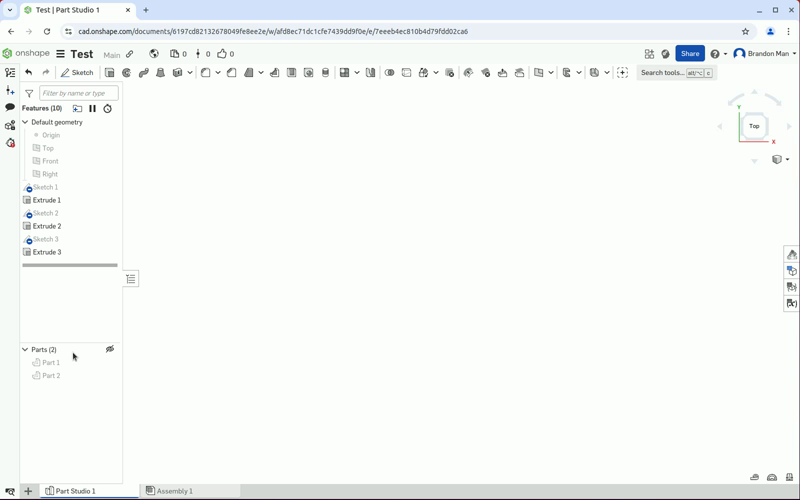
mouse_move(73, 352)
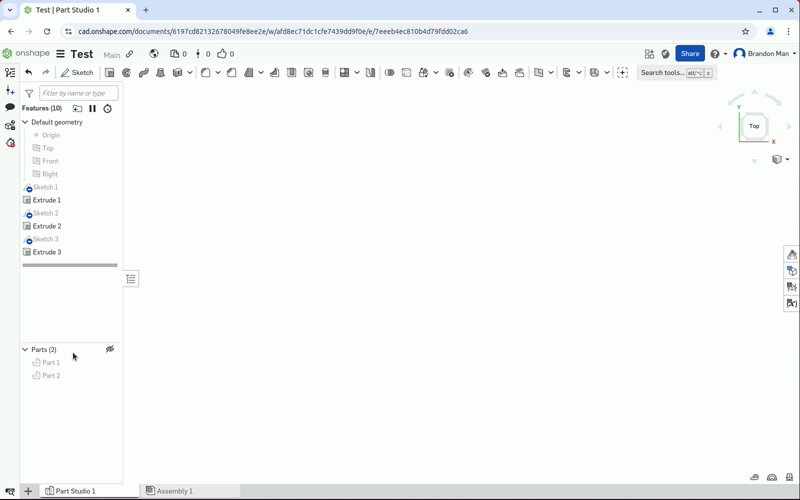
key(shift+y)
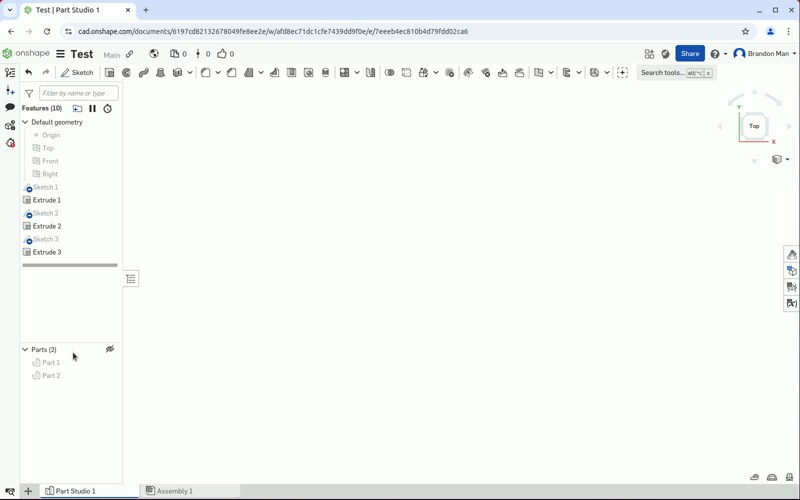
key(shift+s)
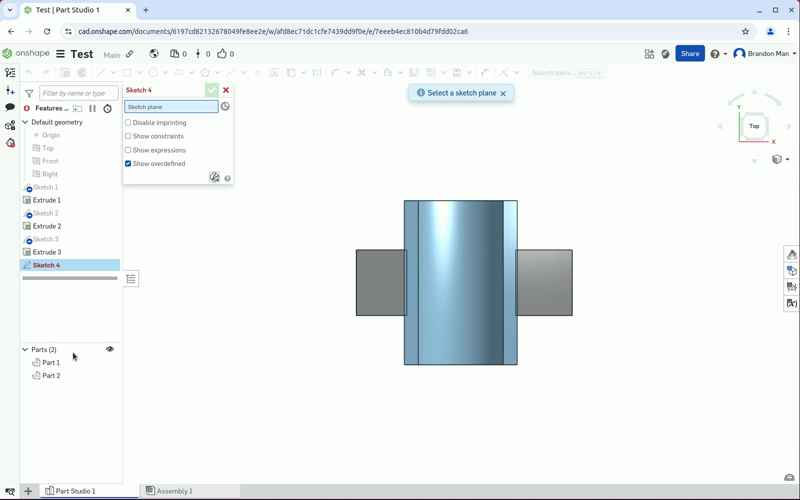
mouse_move(73, 150)
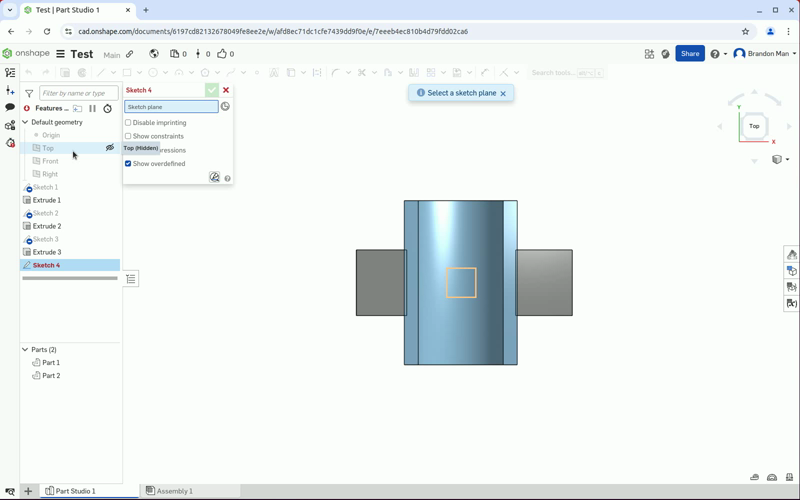
click(73, 150)
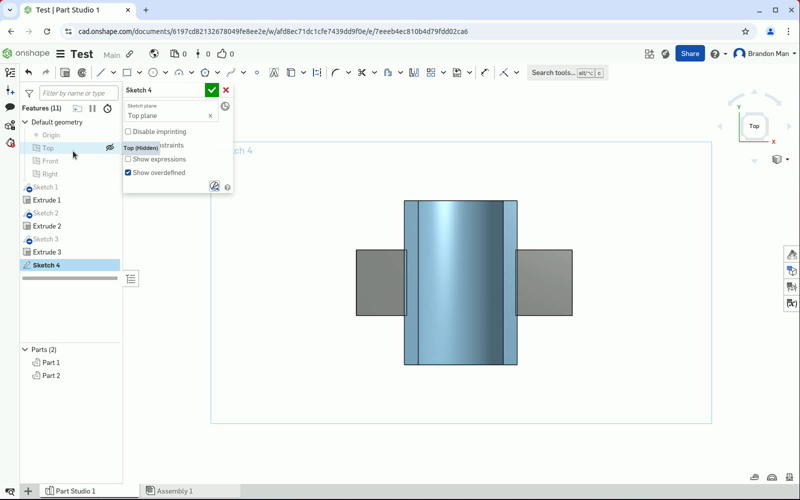
mouse_move(73, 352)
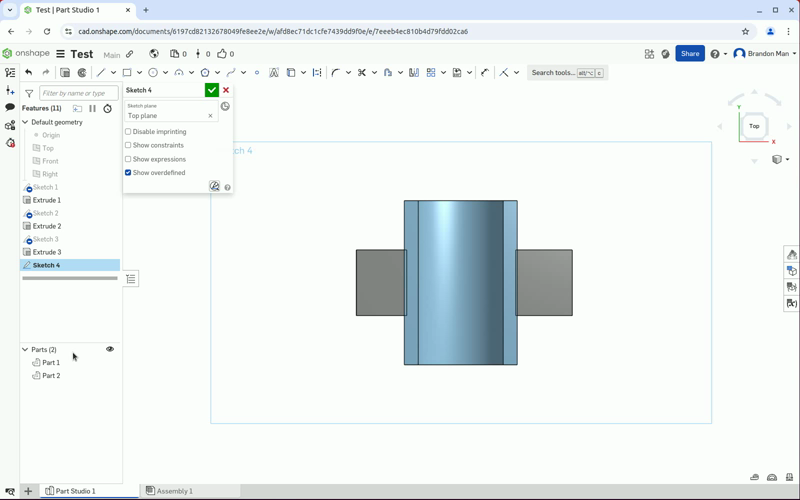
key(y)
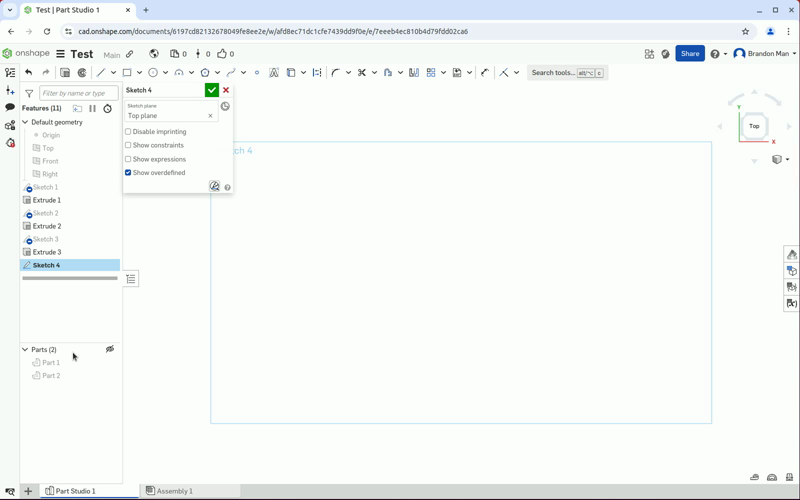
key(c)
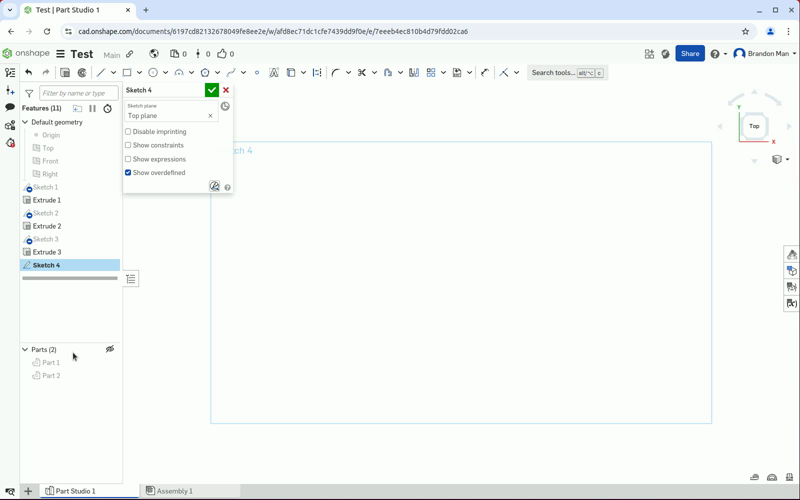
key_down(shift)
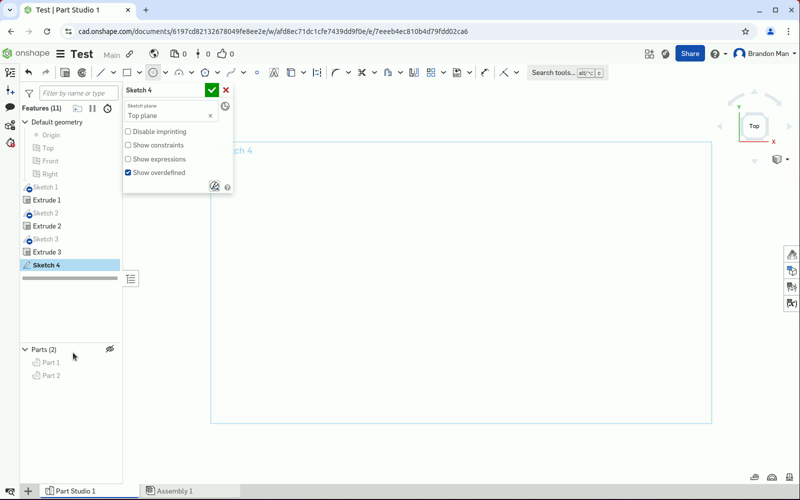
mouse_move(542, 282)
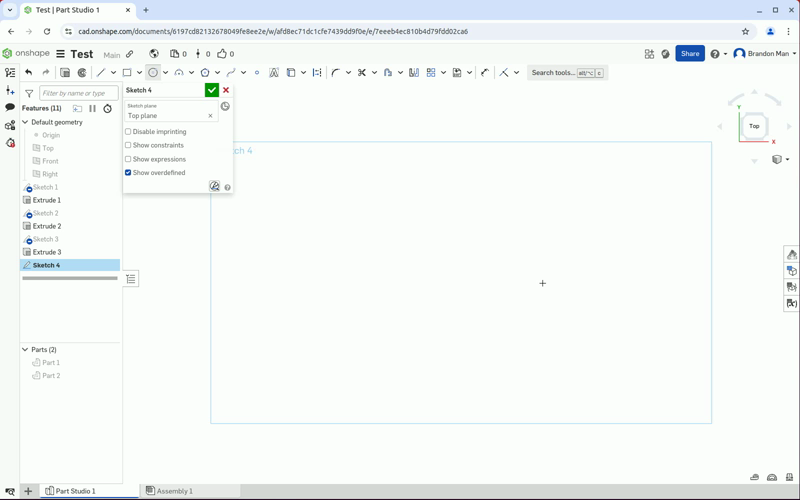
click(542, 282)
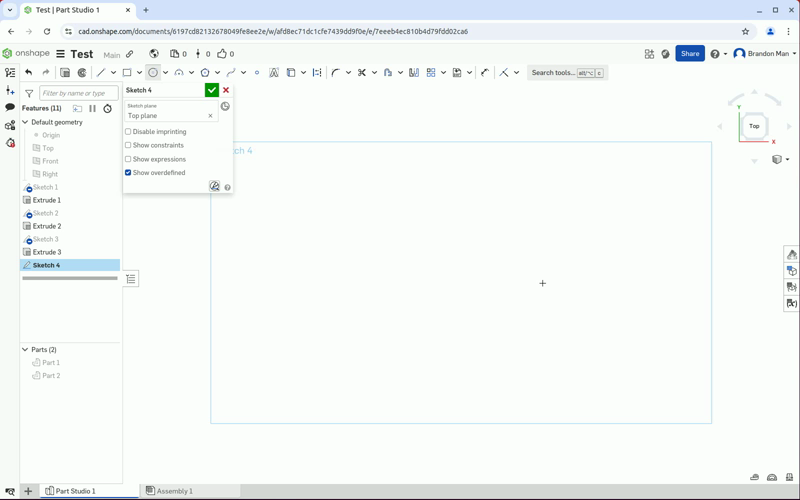
key_up(shift)
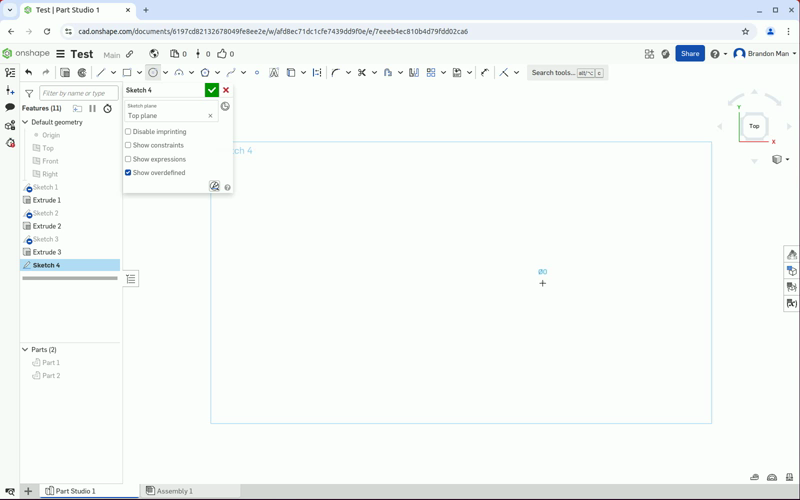
mouse_move(552, 282)
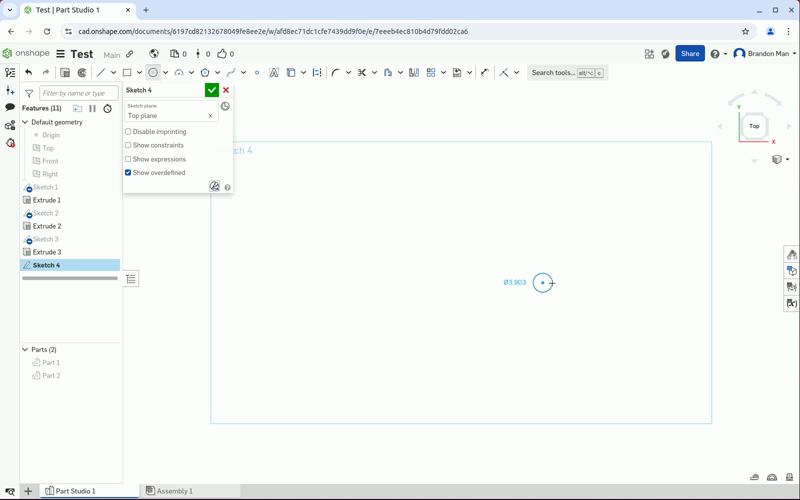
click(552, 282)
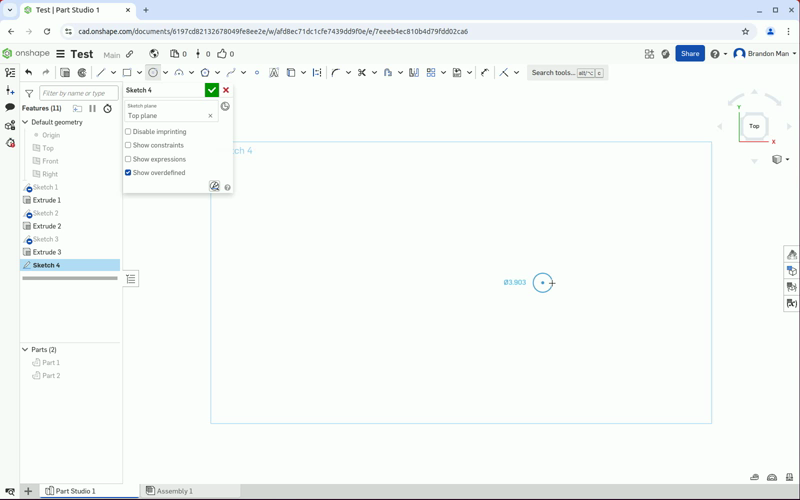
key(esc)
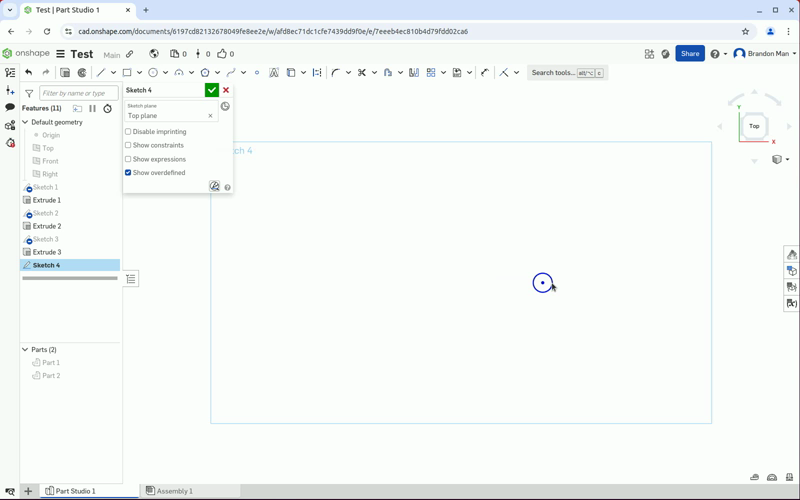
mouse_move(533, 283)
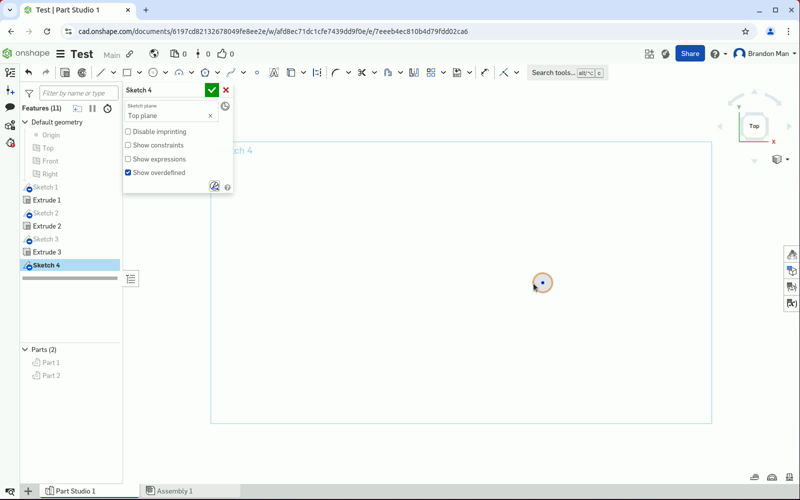
scroll(6)
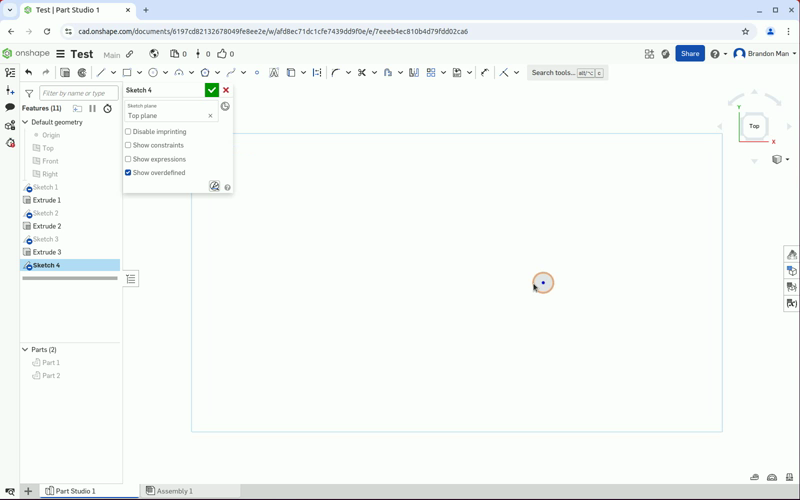
scroll(6)
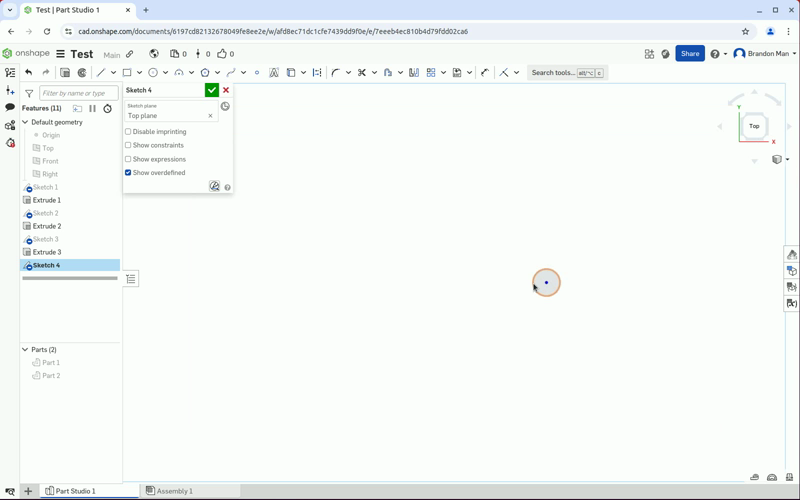
scroll(6)
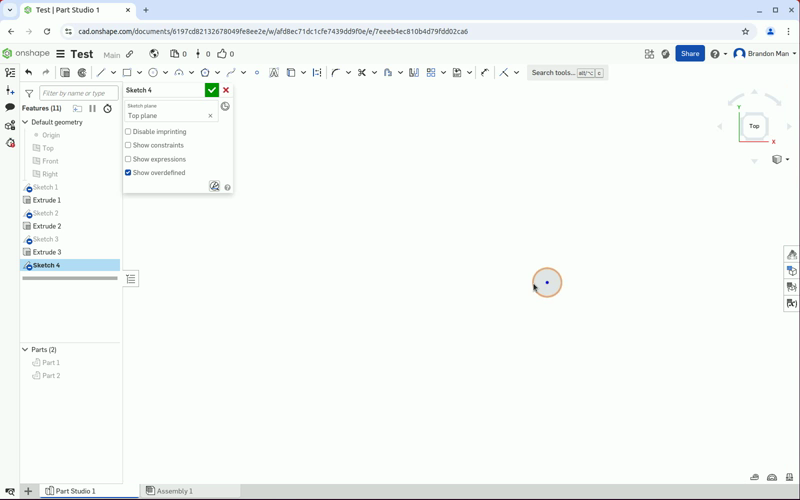
scroll(6)
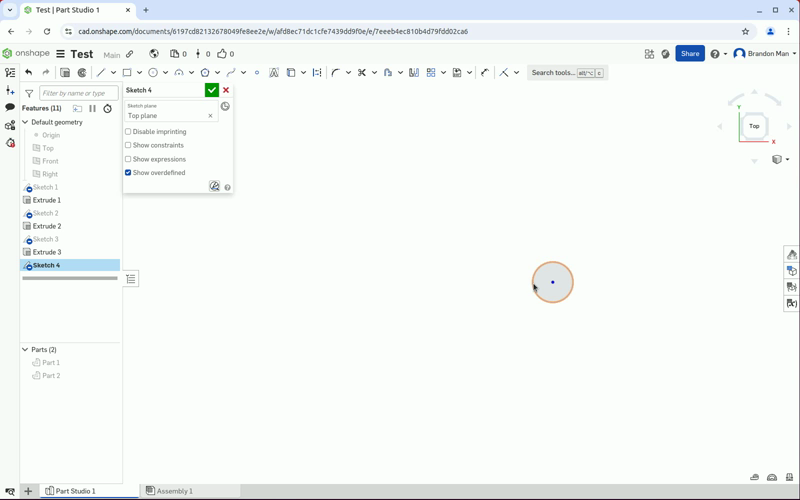
scroll(6)
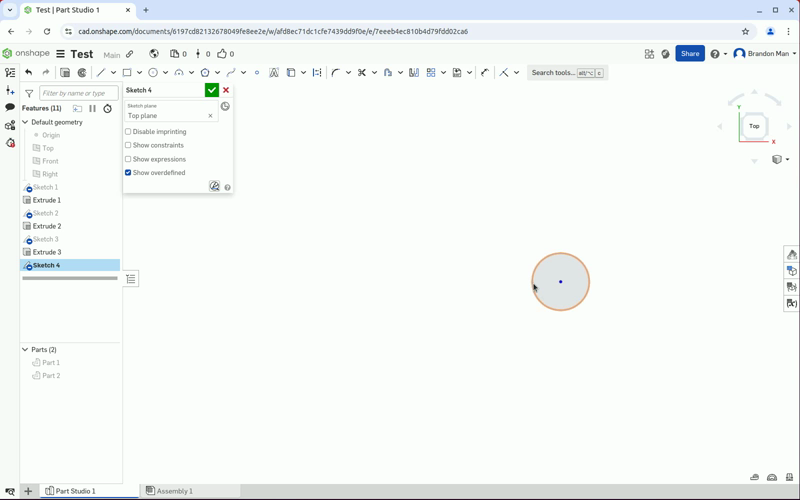
scroll(6)
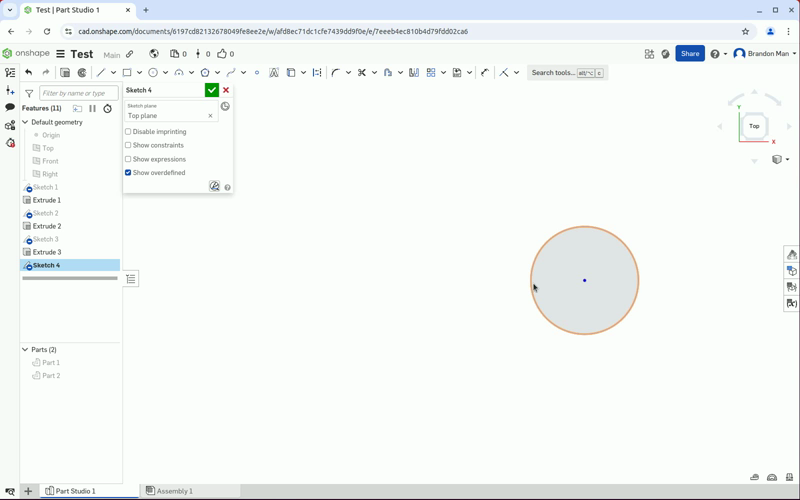
scroll(6)
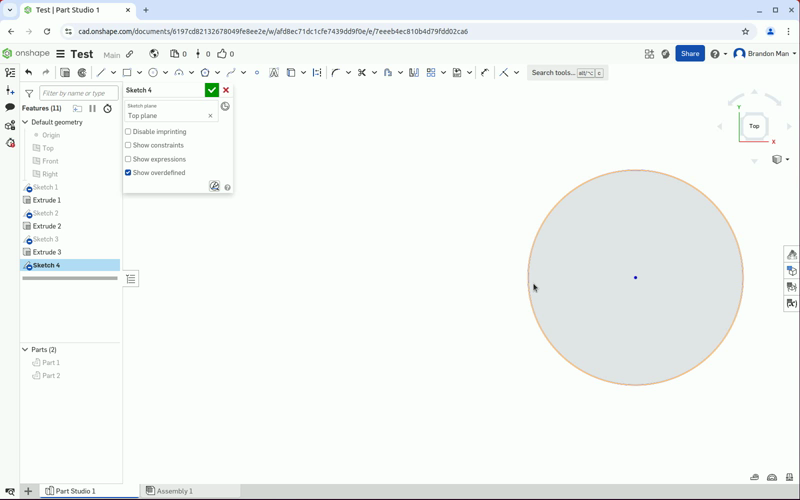
click(533, 283)
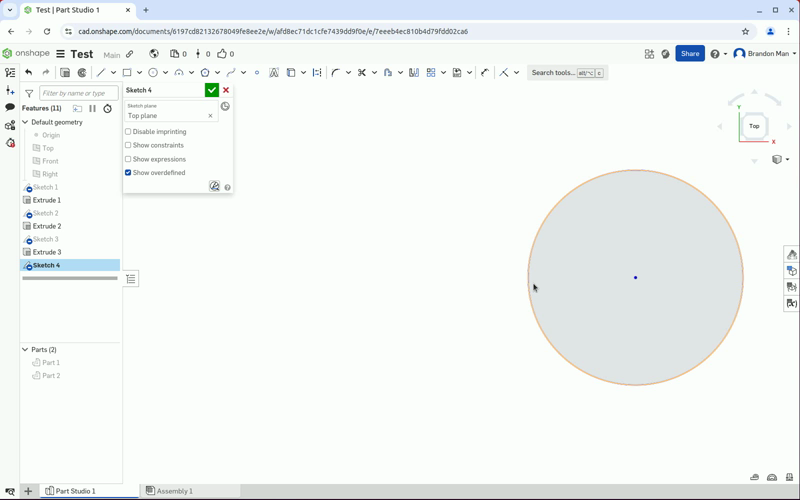
scroll(-6)
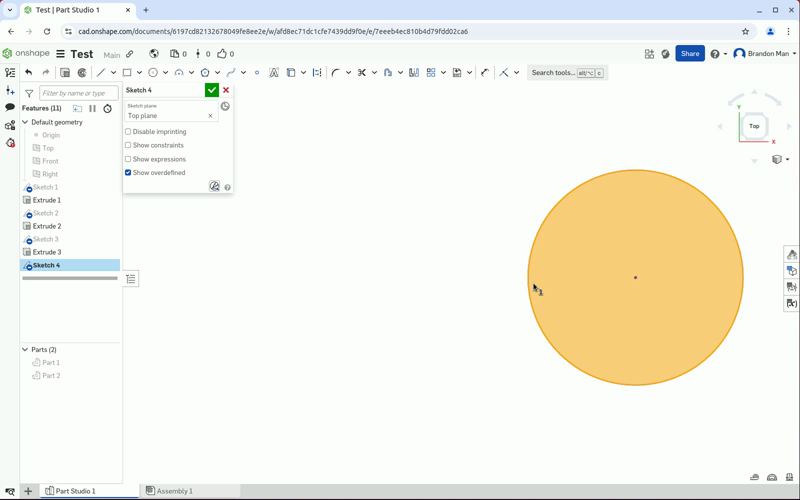
scroll(-6)
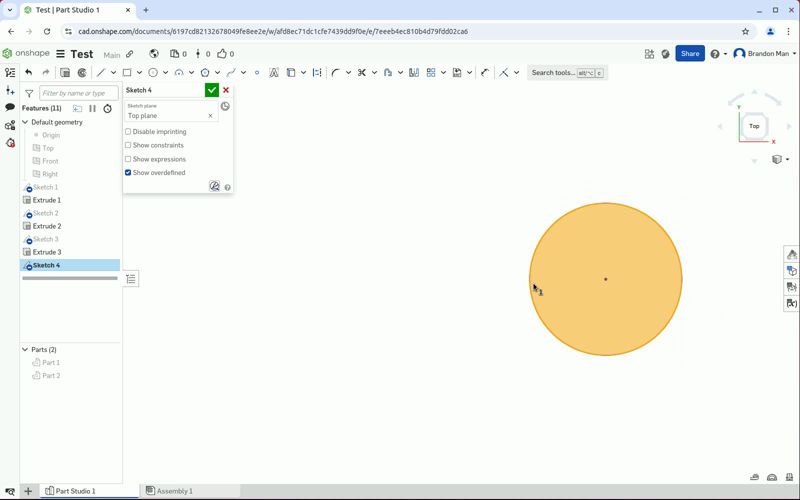
scroll(-6)
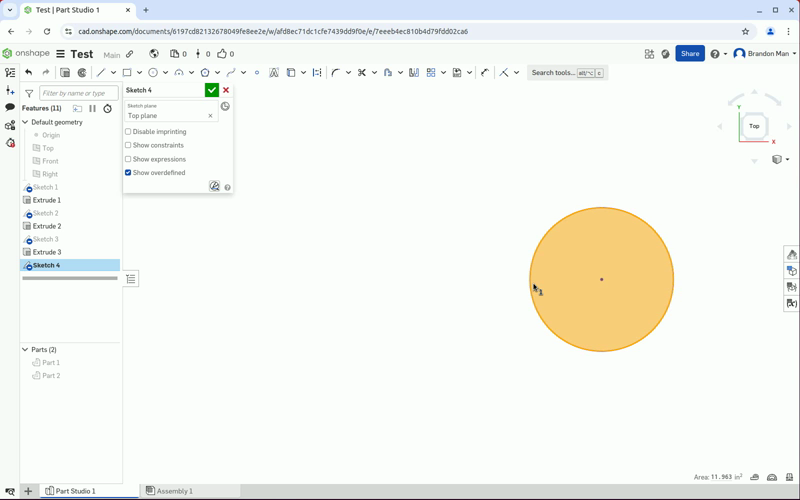
scroll(-6)
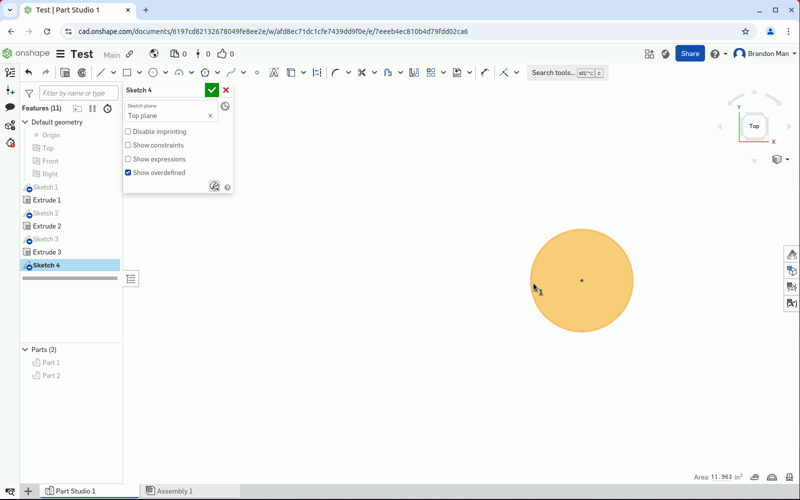
scroll(-6)
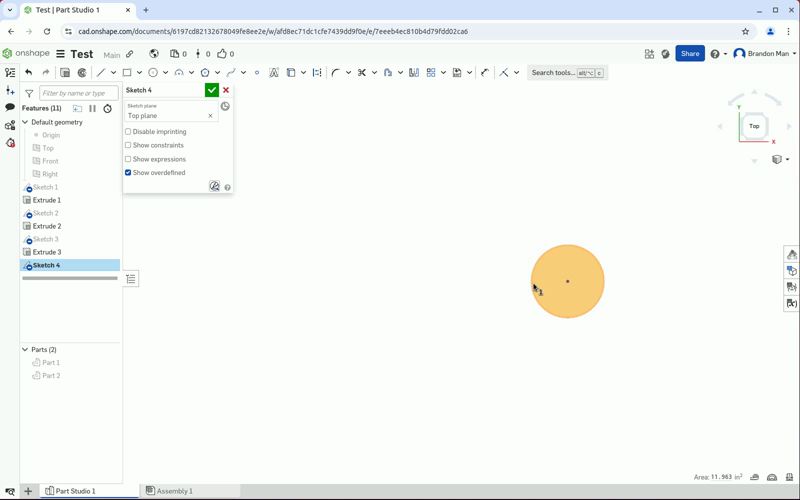
scroll(-6)
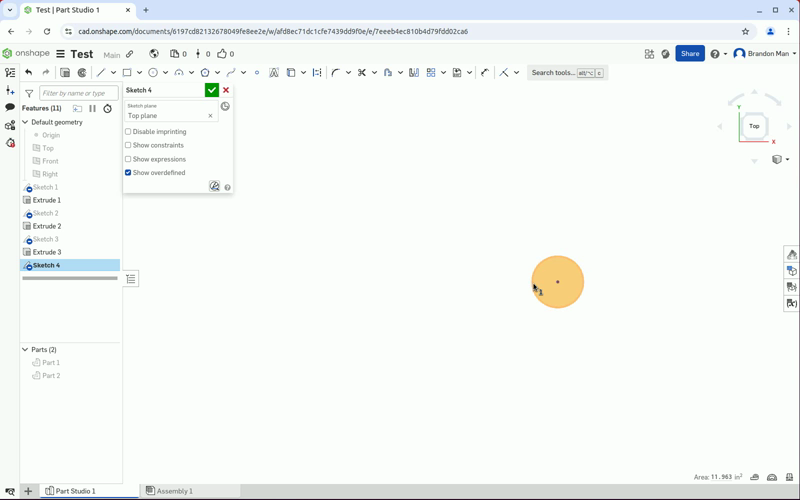
scroll(-6)
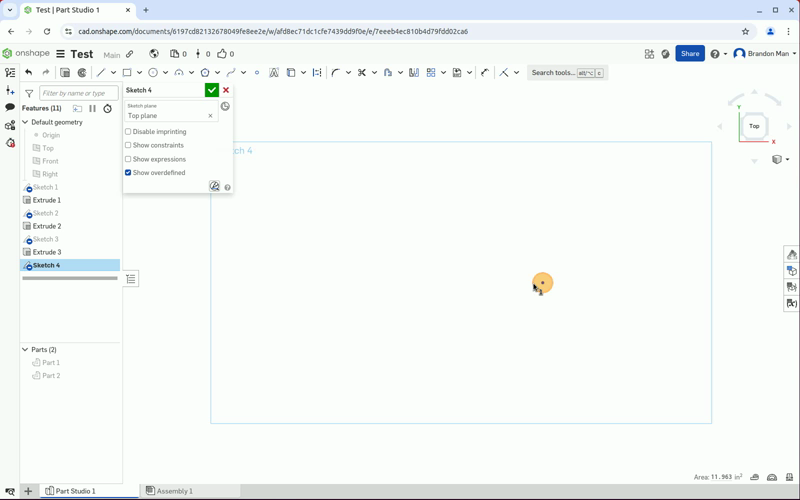
mouse_move(73, 352)
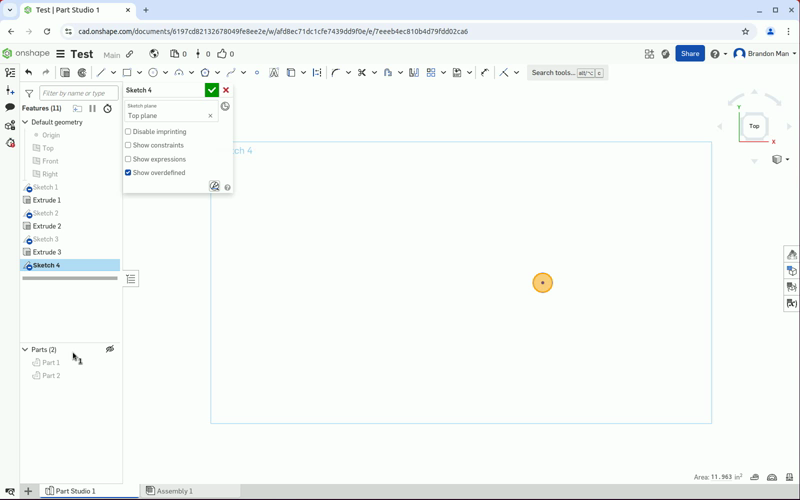
key(shift+y)
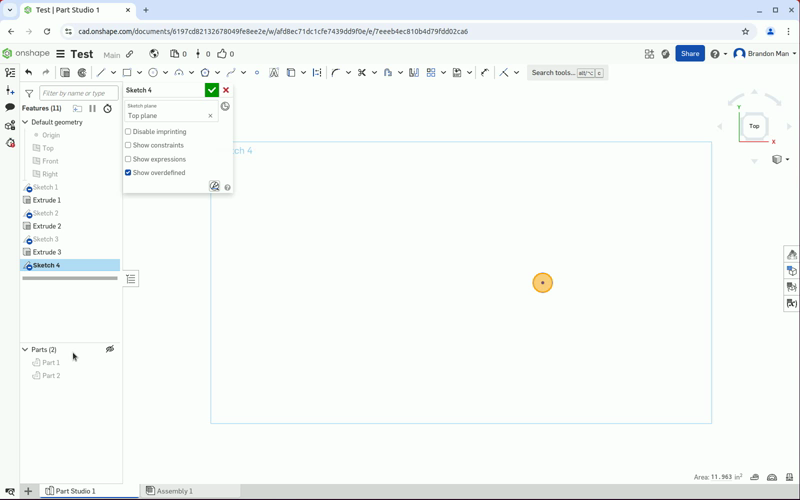
key(shift+e)
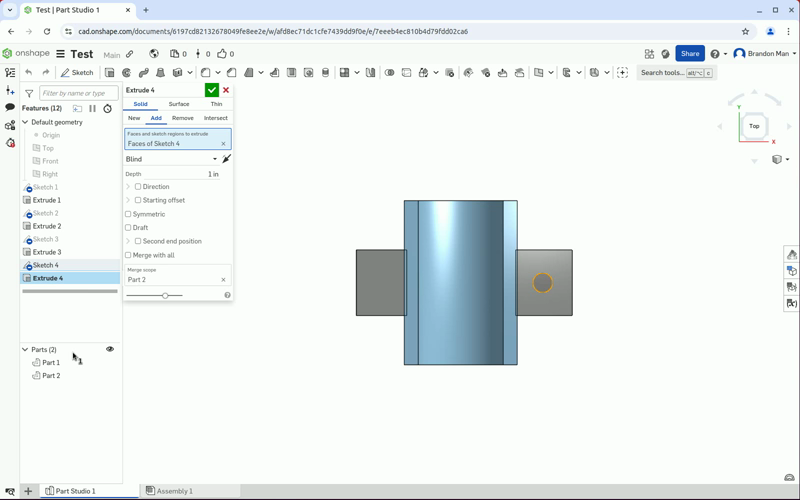
mouse_move(143, 106)
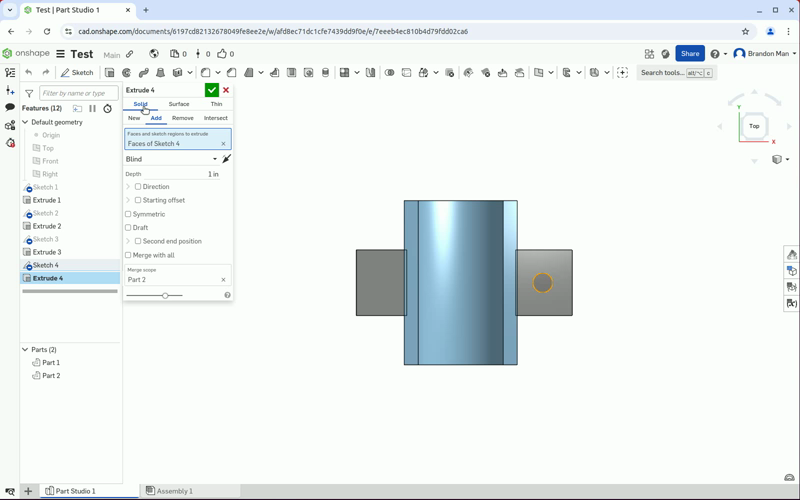
click(143, 106)
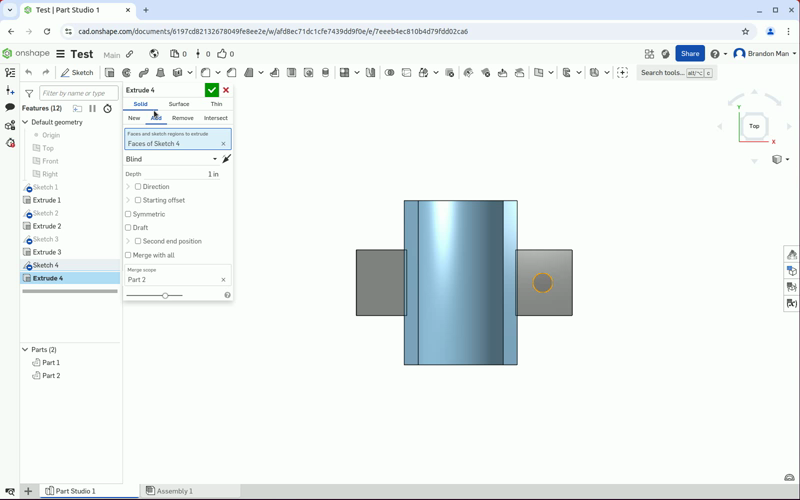
mouse_move(186, 120)
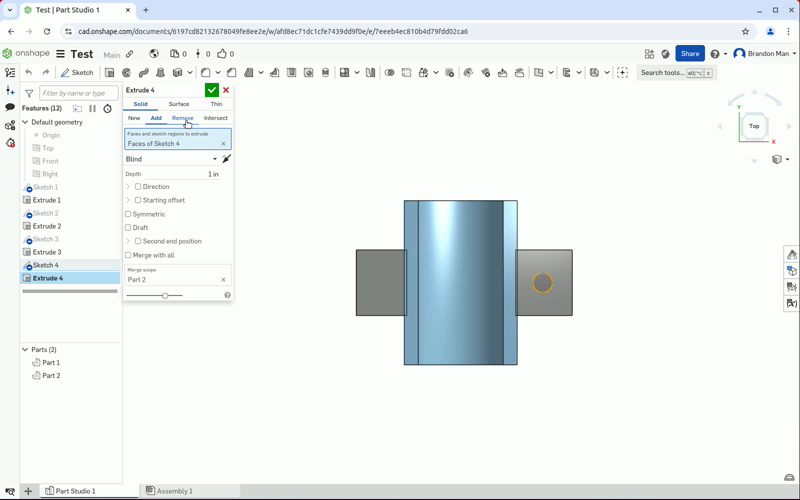
click(186, 120)
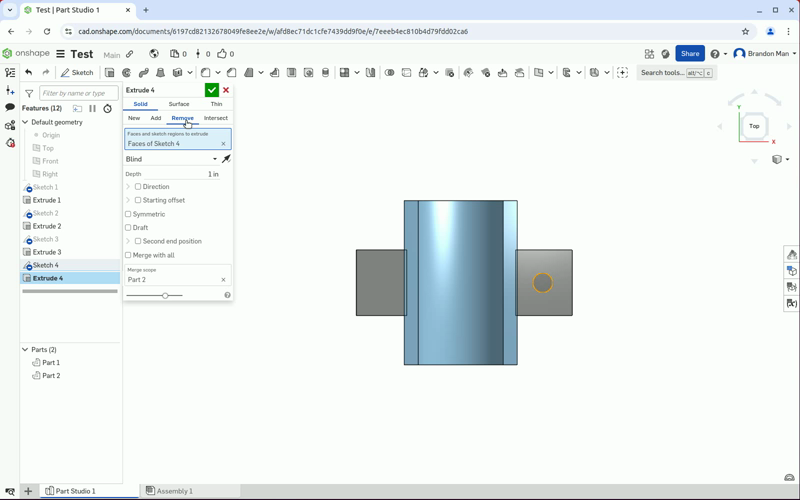
key(tab, 4)
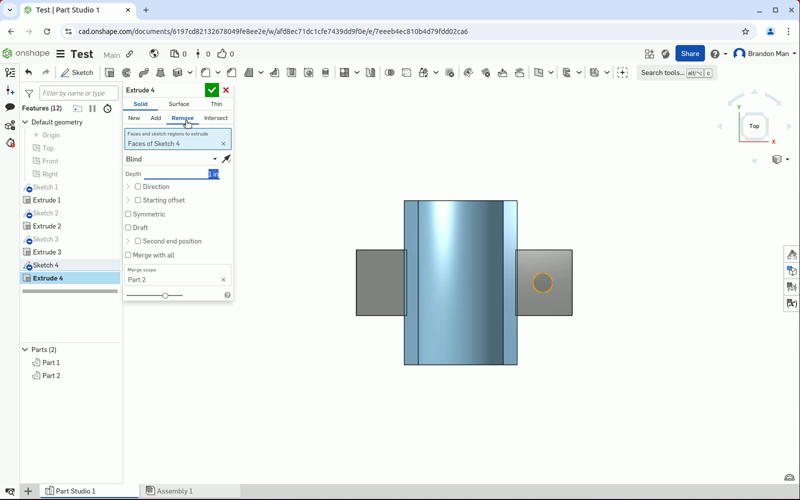
text(13.48)
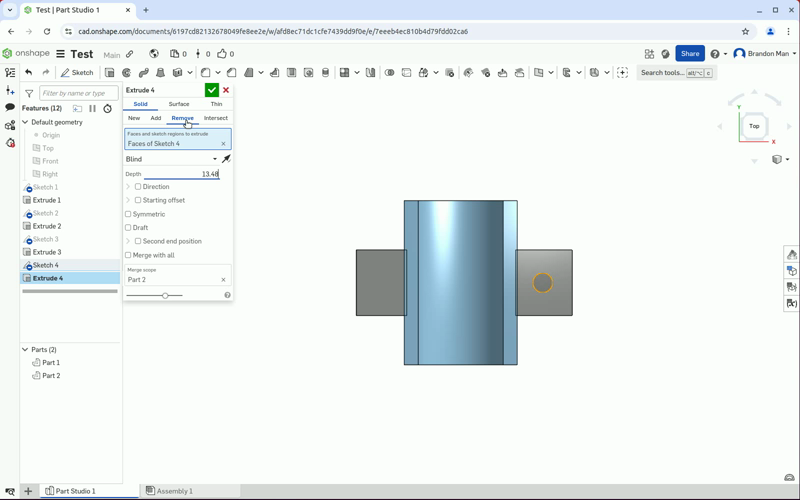
key(tab, 6)
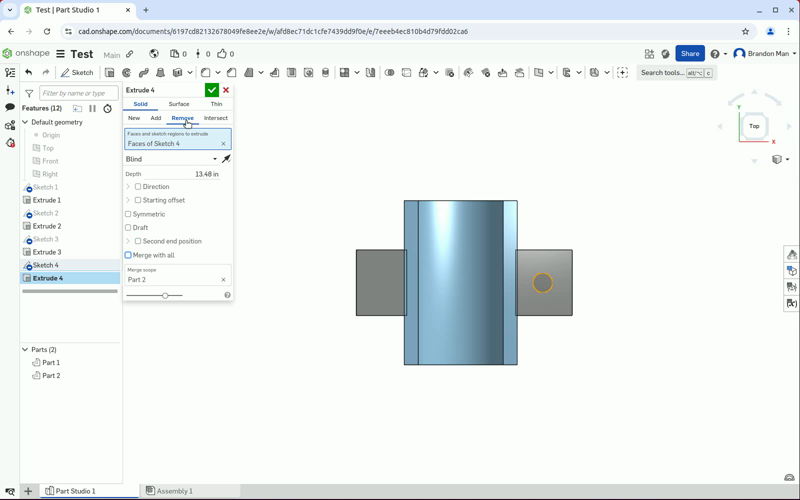
key(space)
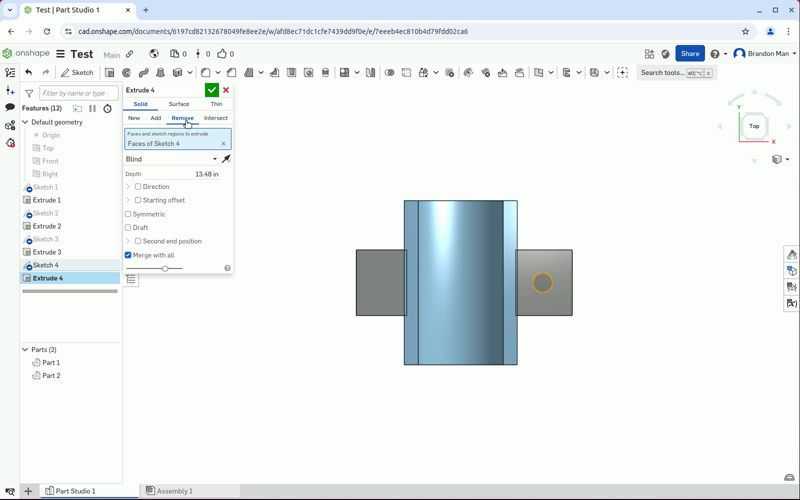
key(enter)
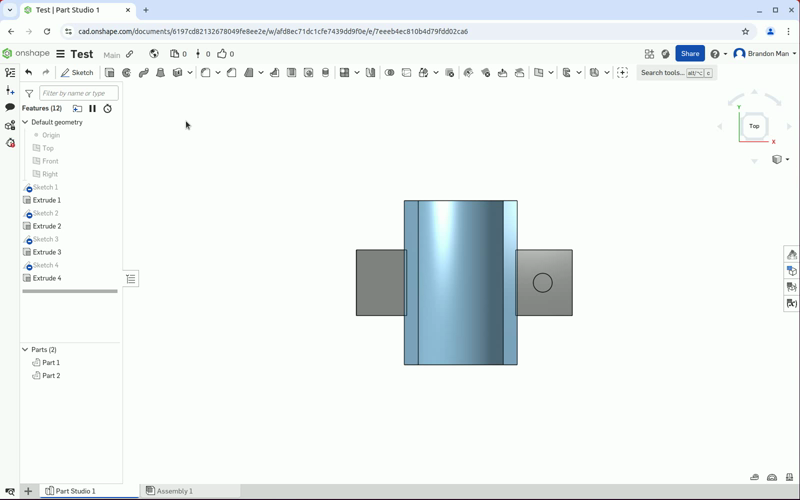
key(shift+h)
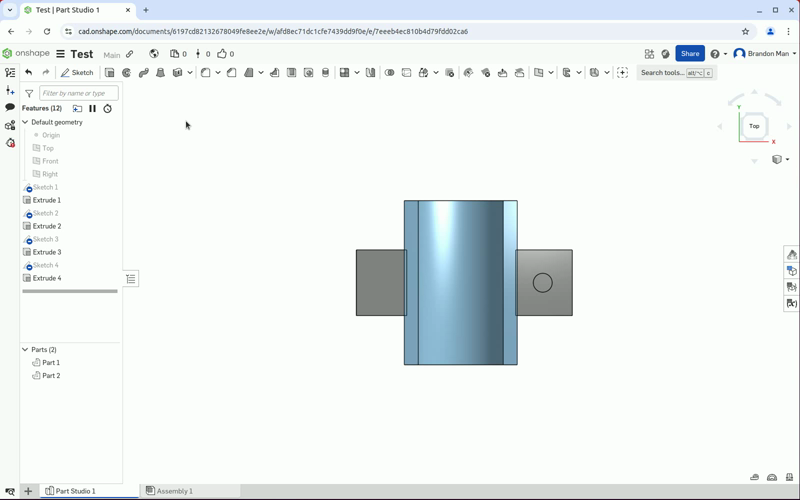
key(shift+h)
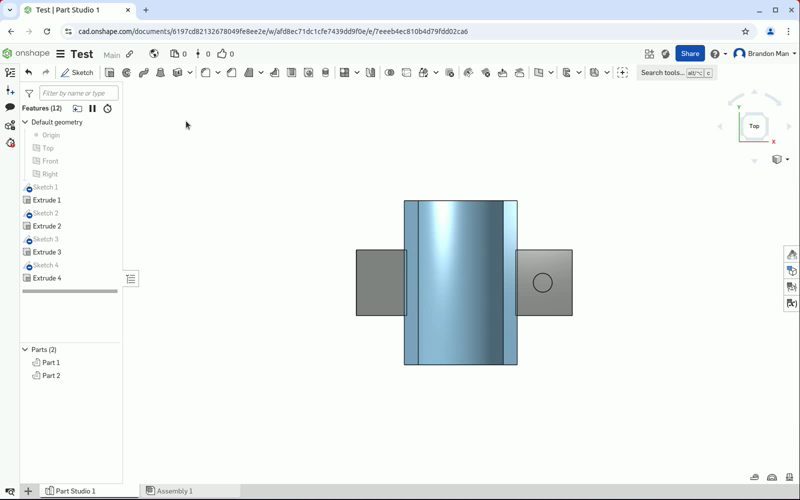
mouse_move(73, 189)
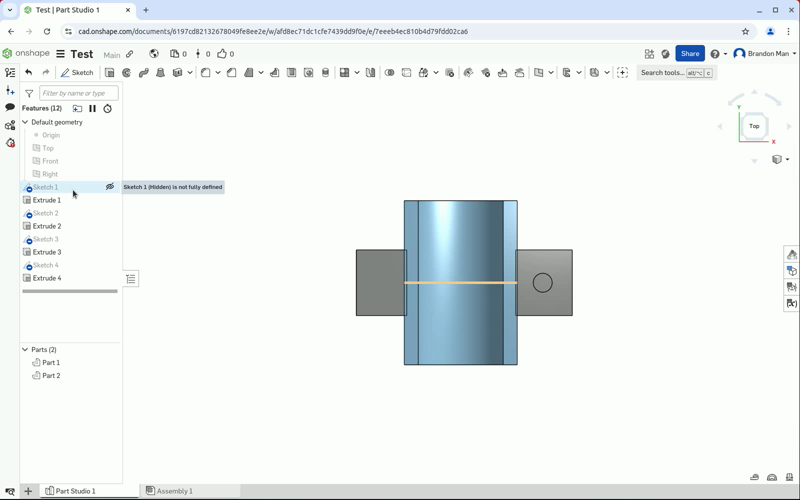
click(73, 189)
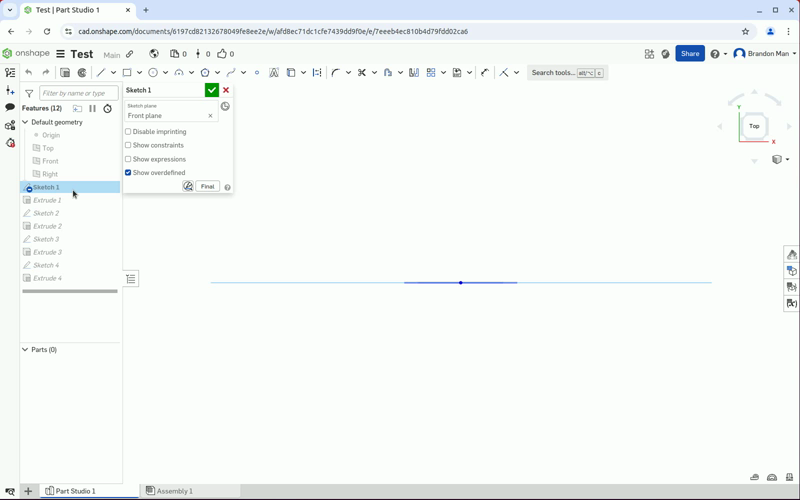
mouse_move(229, 92)
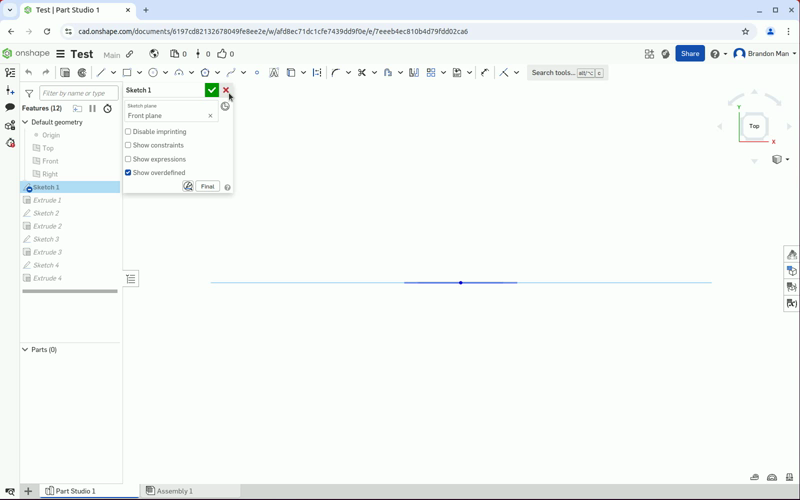
click(229, 92)
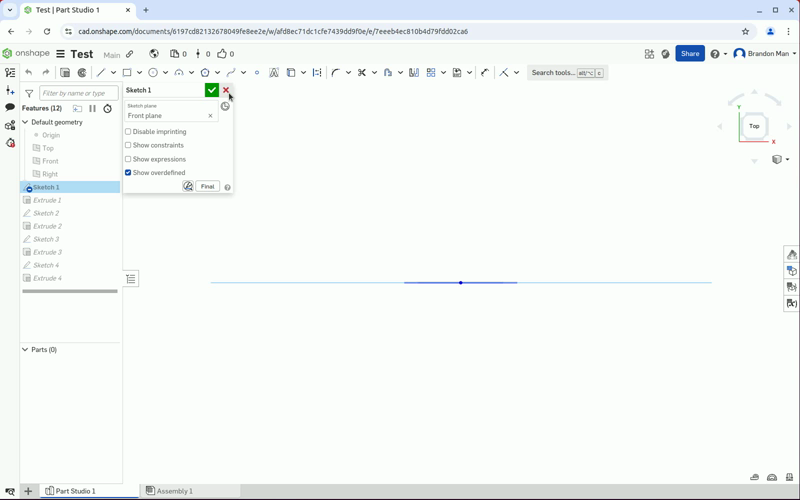
key(shift+s)
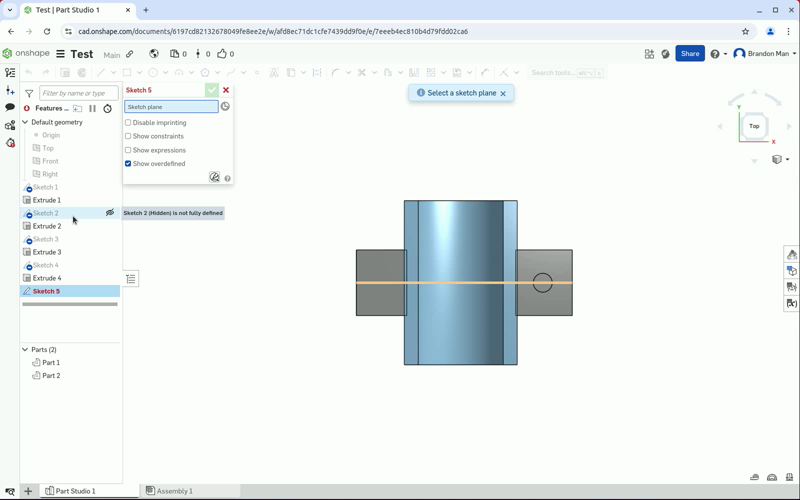
scroll(3)
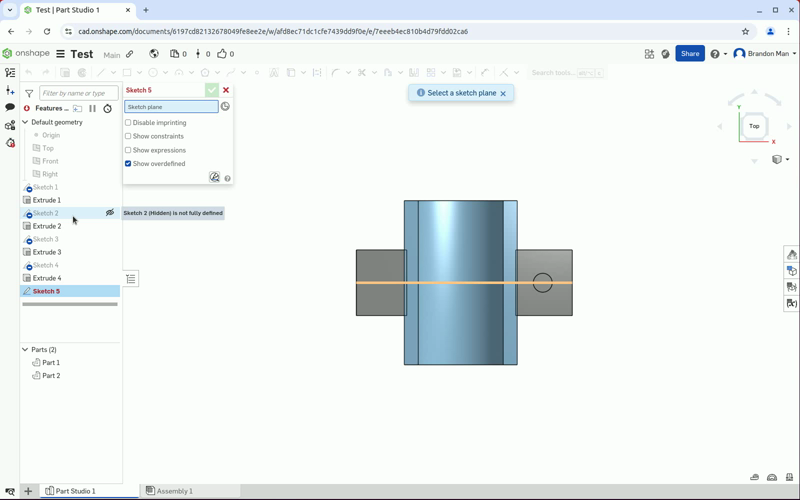
mouse_move(73, 150)
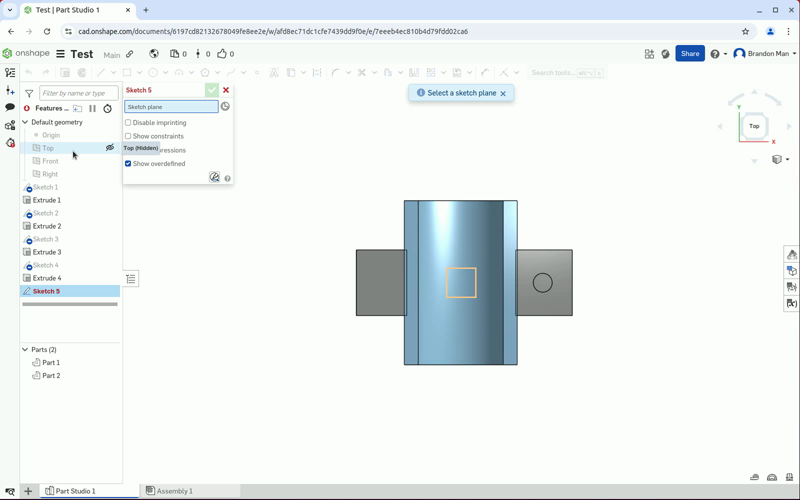
click(73, 150)
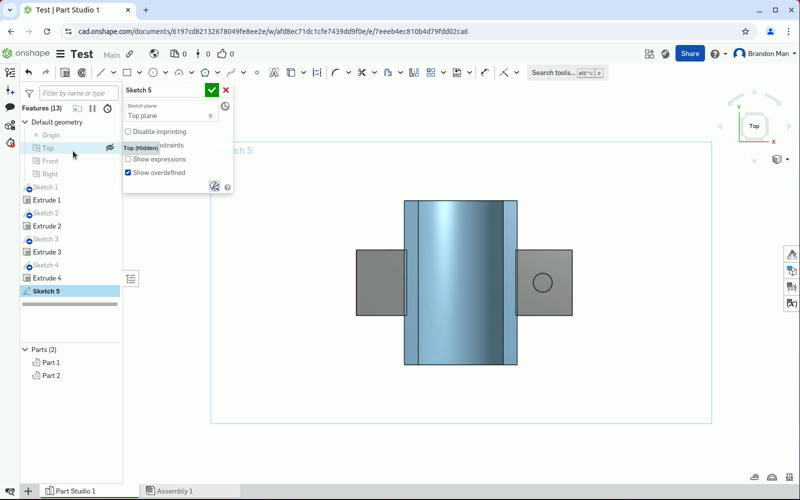
mouse_move(73, 352)
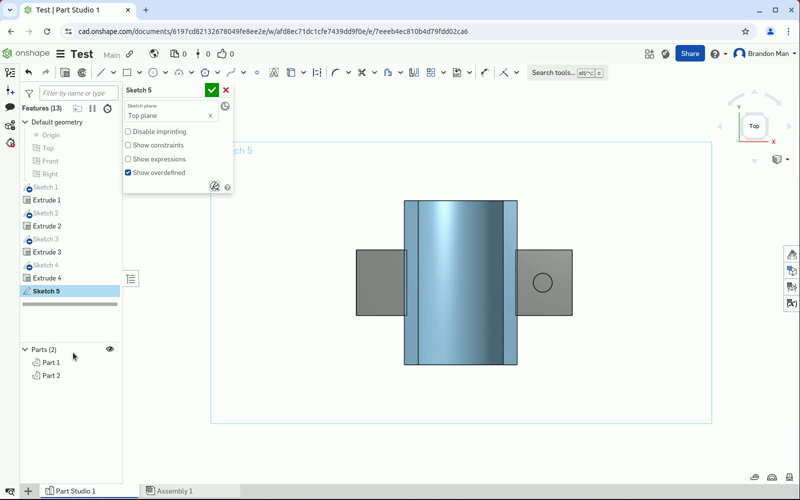
key(y)
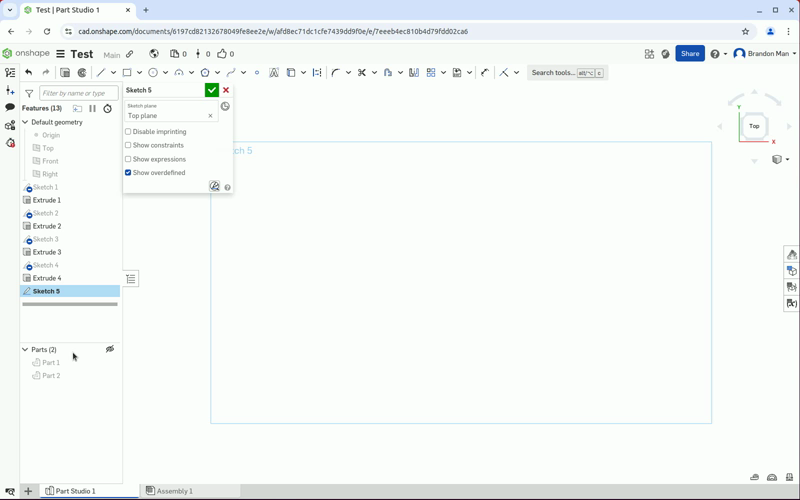
key(c)
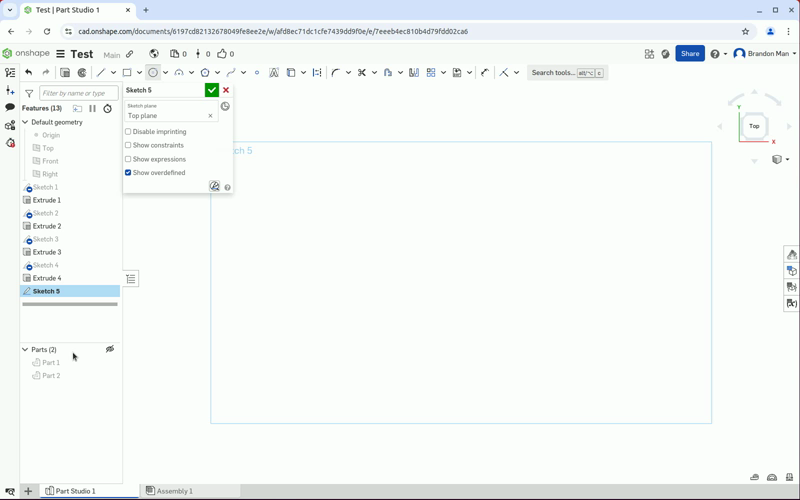
key_down(shift)
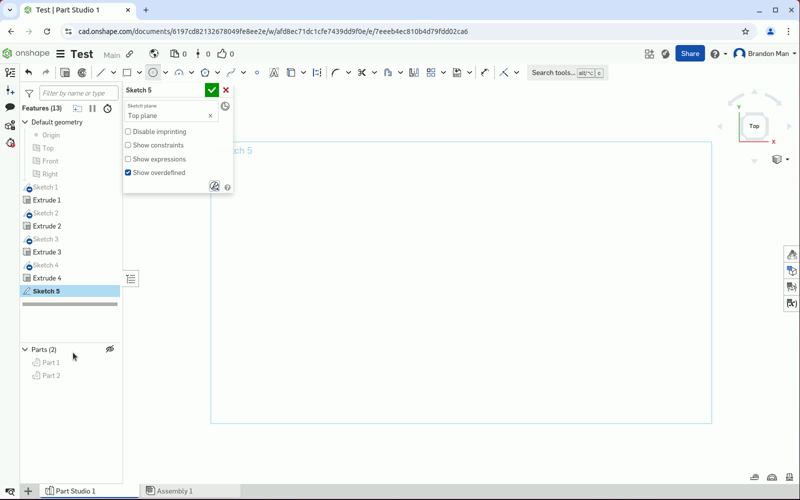
mouse_move(383, 282)
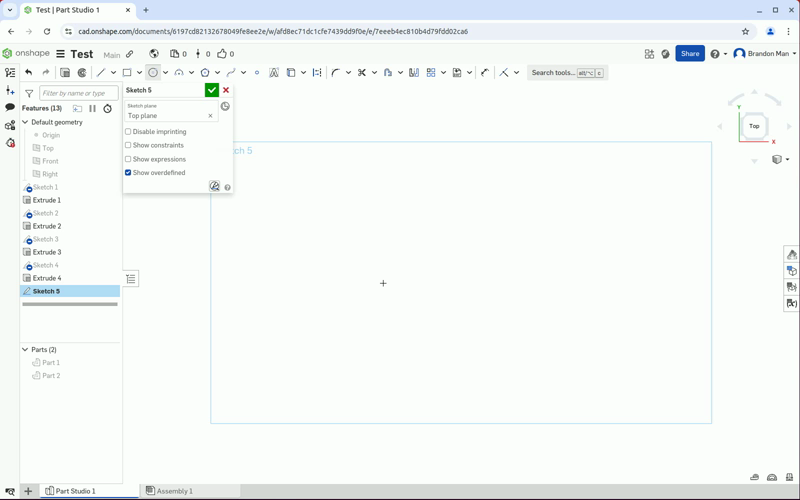
click(383, 282)
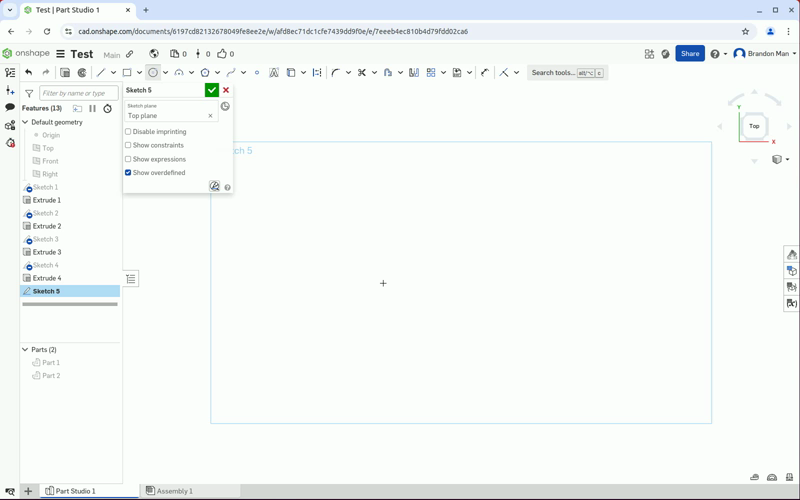
key_up(shift)
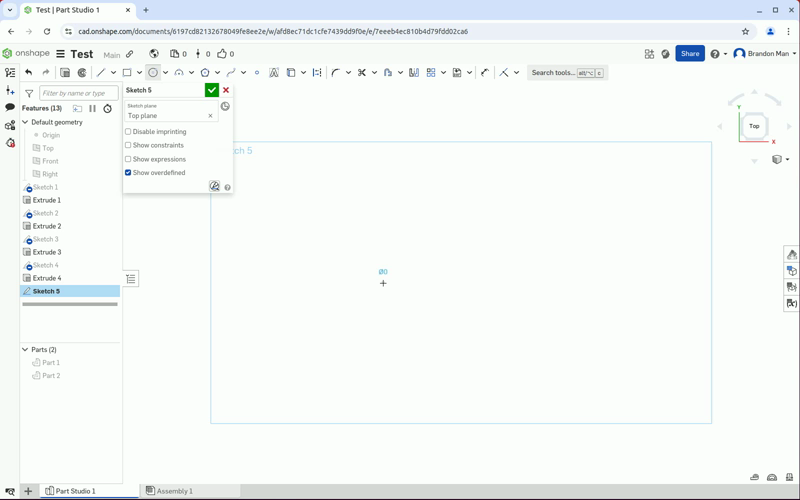
mouse_move(392, 282)
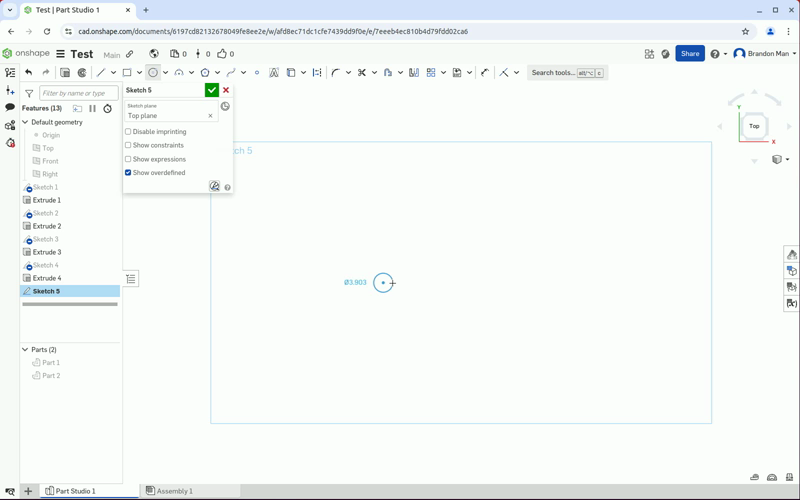
click(392, 282)
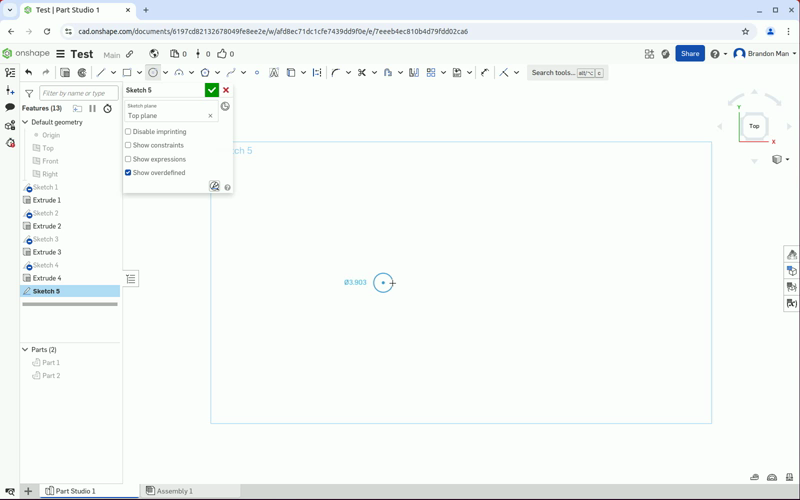
key(esc)
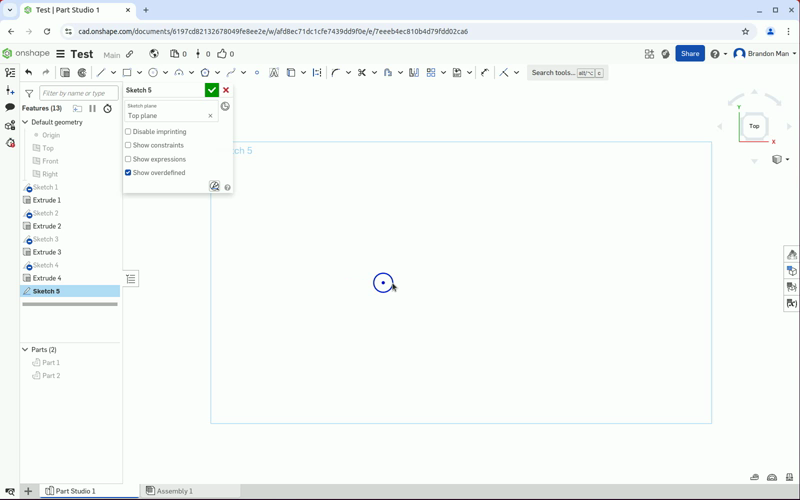
mouse_move(384, 278)
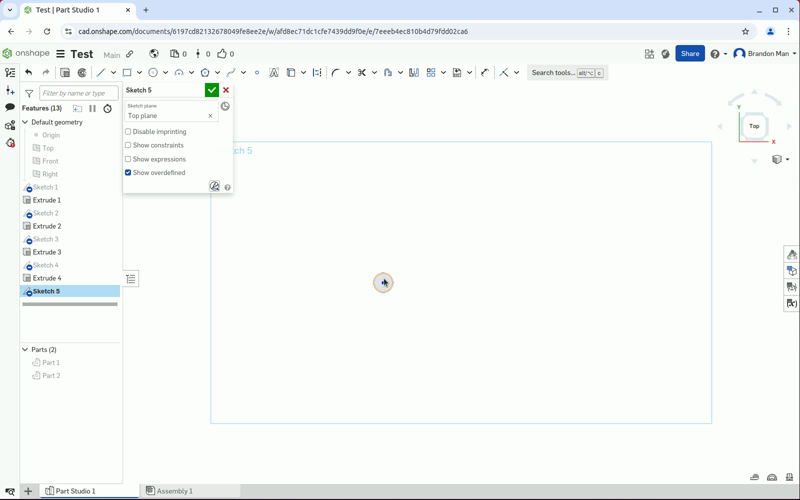
scroll(6)
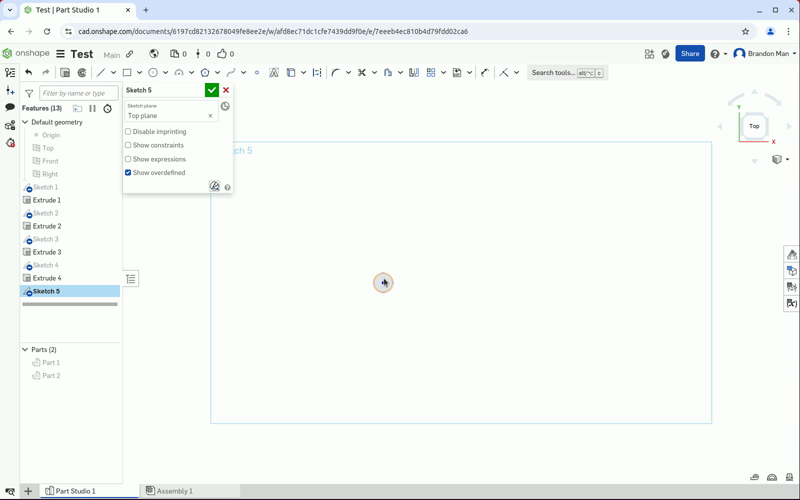
scroll(6)
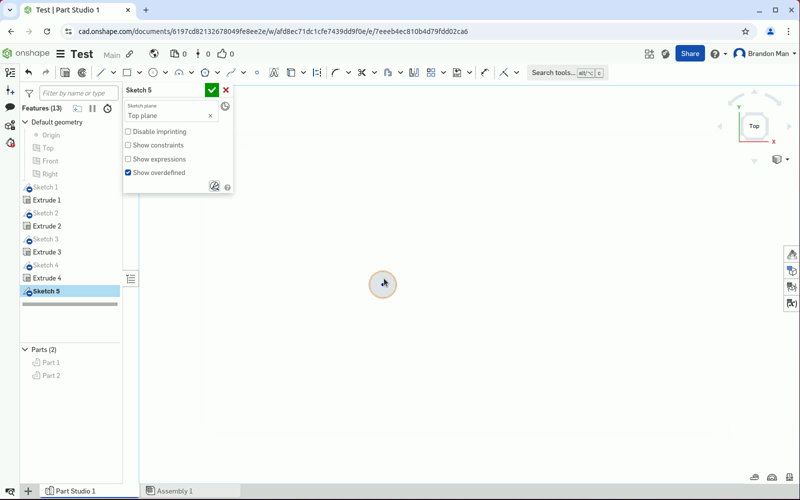
scroll(6)
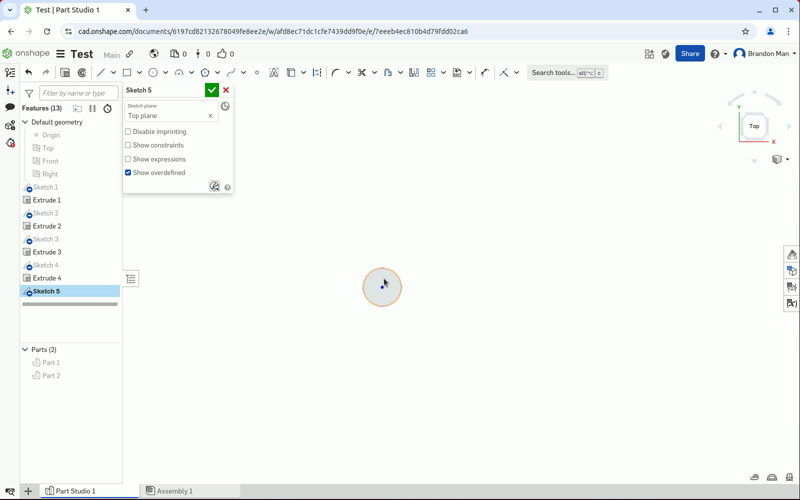
scroll(6)
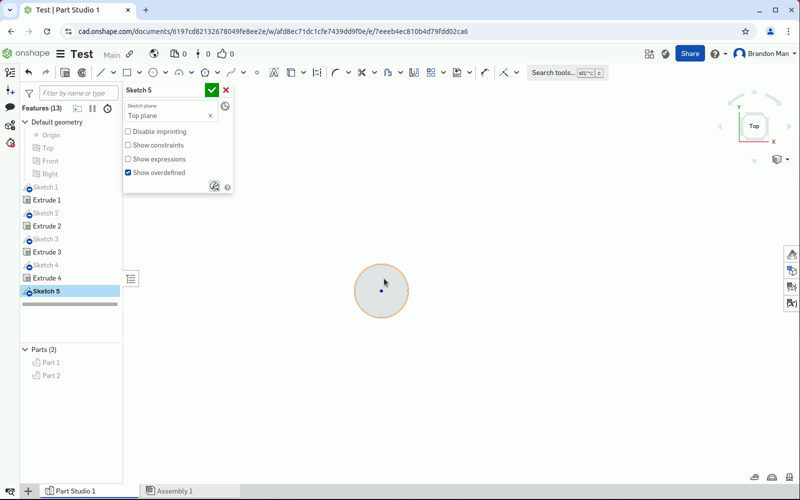
scroll(6)
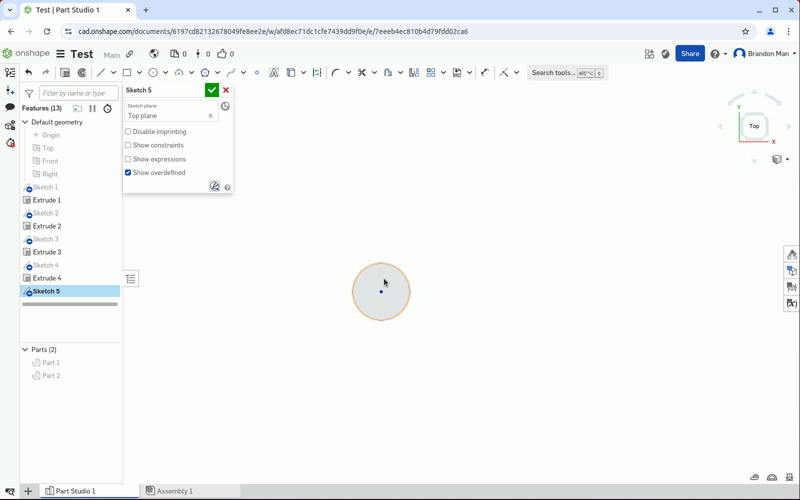
scroll(6)
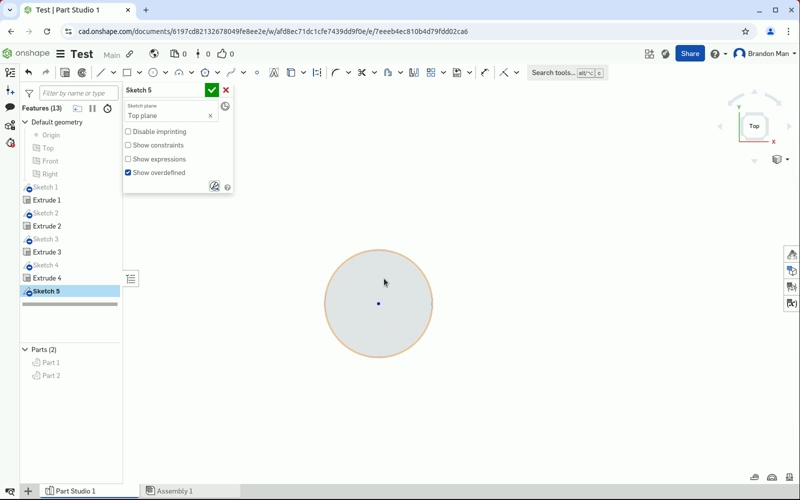
scroll(6)
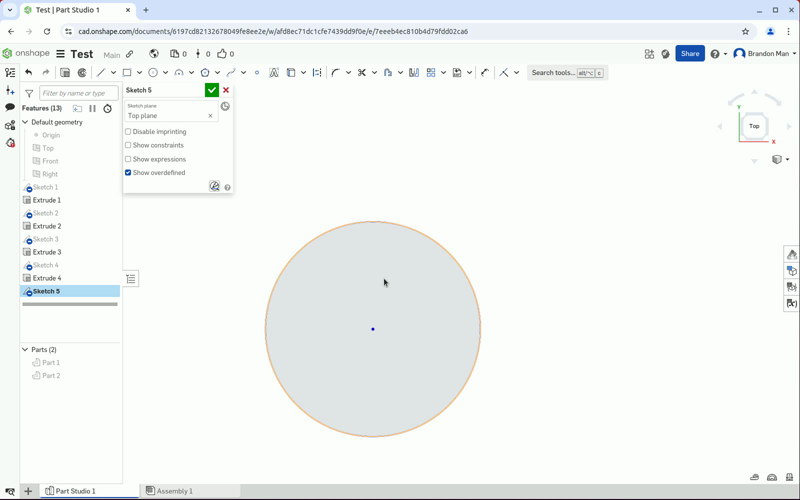
click(384, 278)
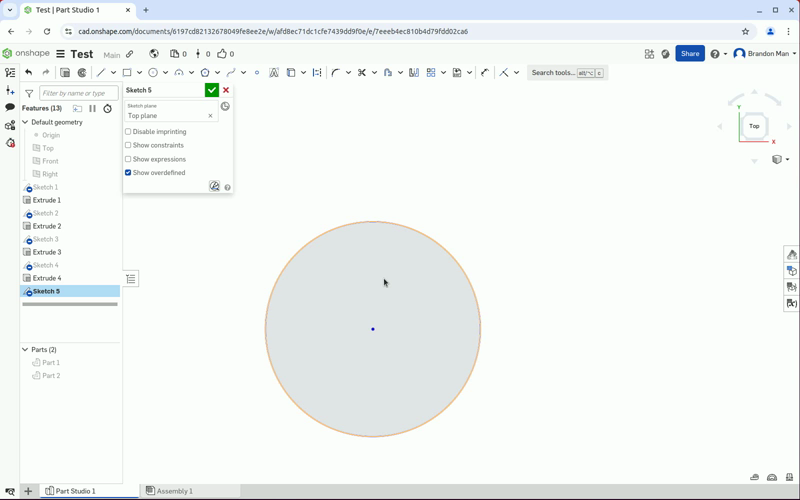
scroll(-6)
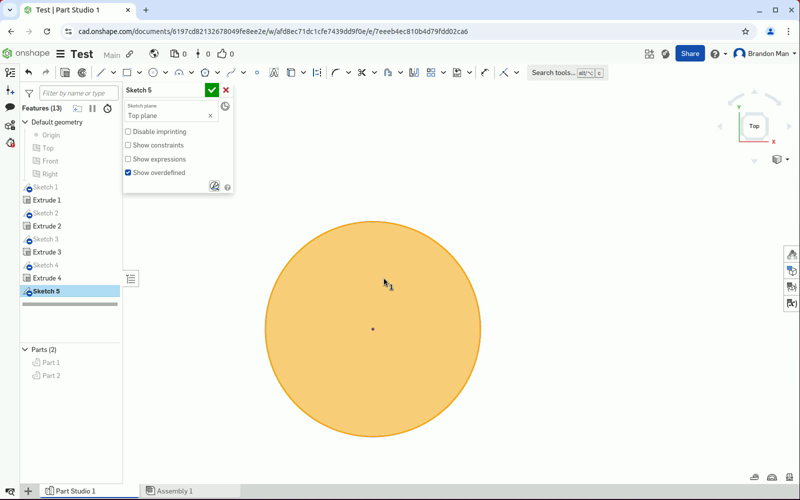
scroll(-6)
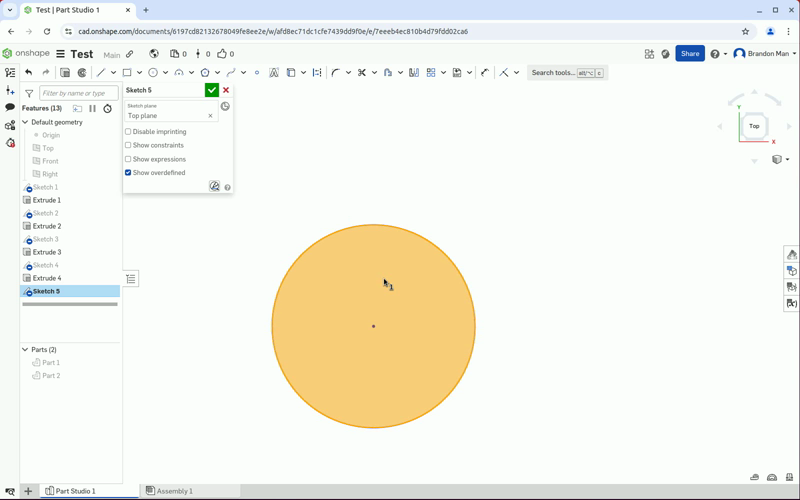
scroll(-6)
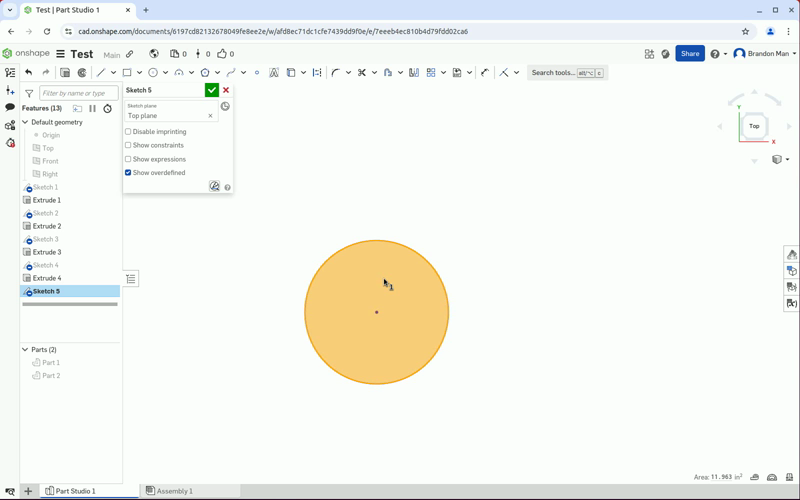
scroll(-6)
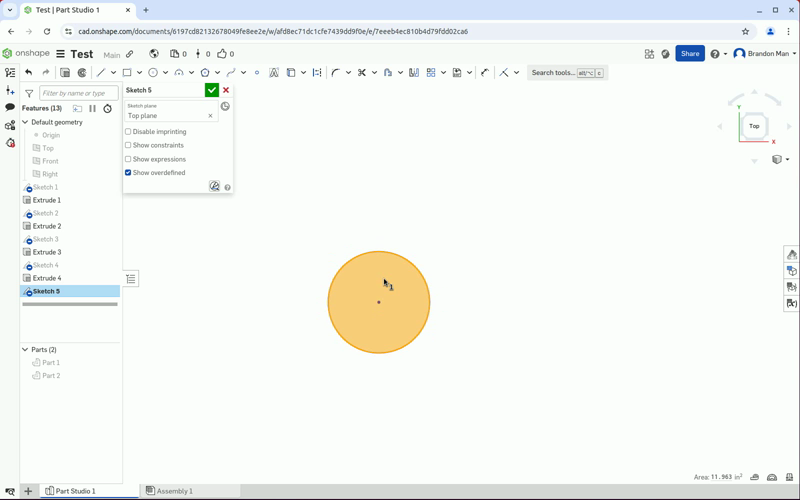
scroll(-6)
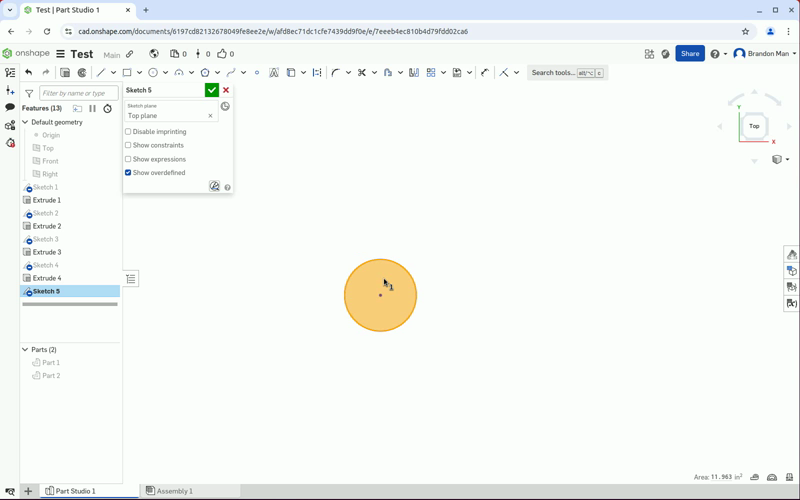
scroll(-6)
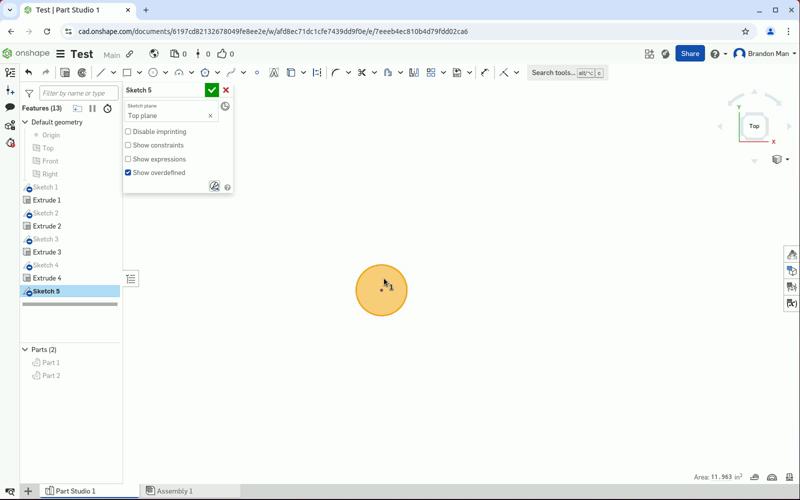
scroll(-6)
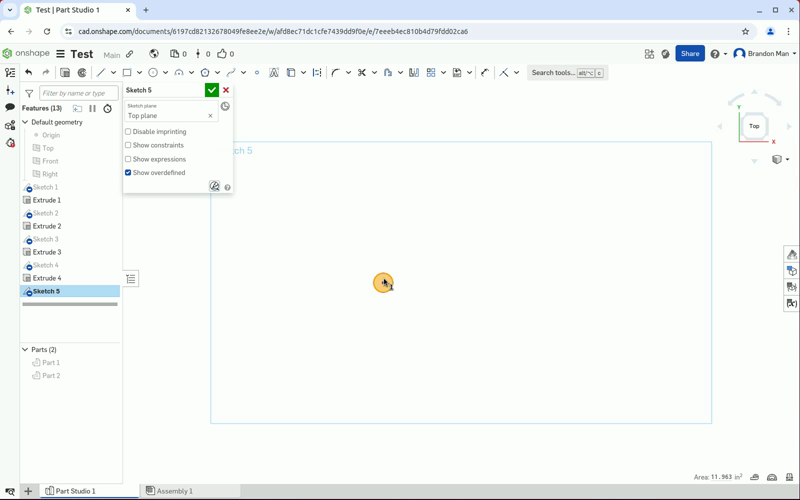
mouse_move(73, 352)
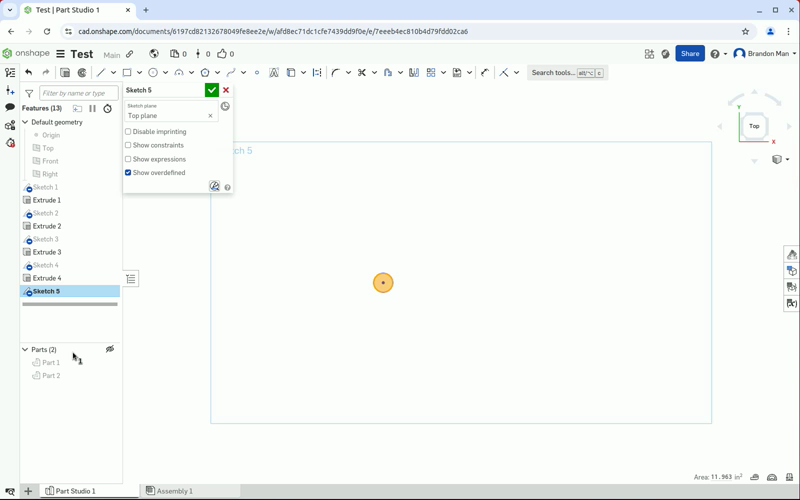
key(shift+y)
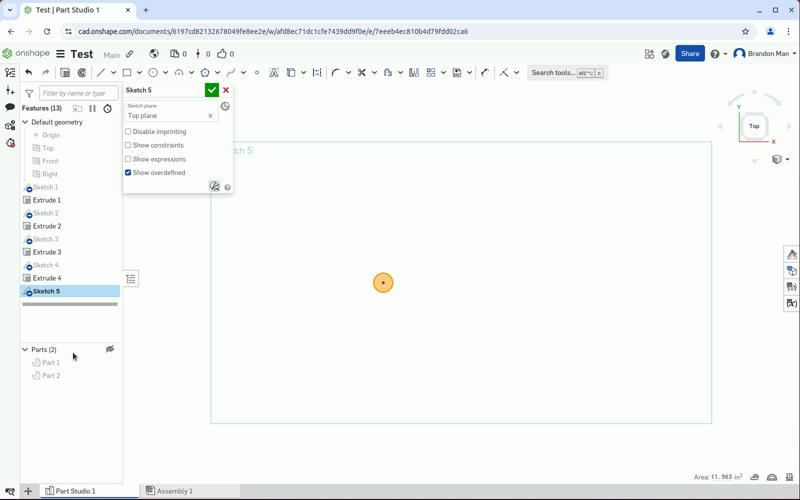
key(shift+e)
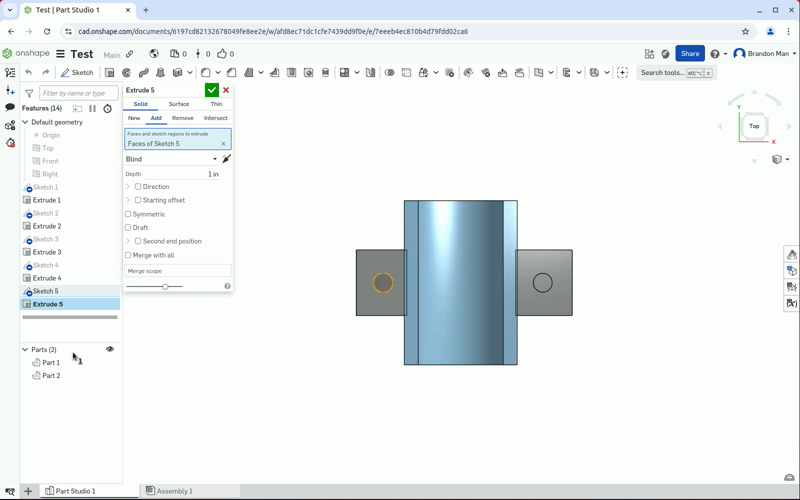
mouse_move(143, 106)
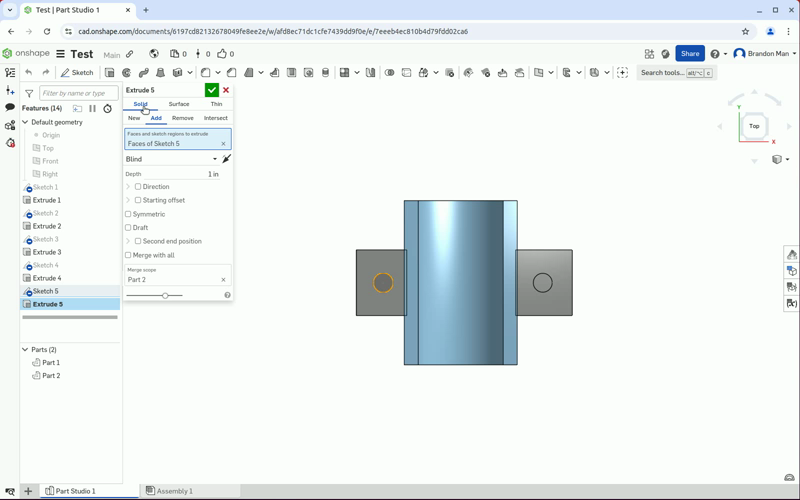
click(143, 106)
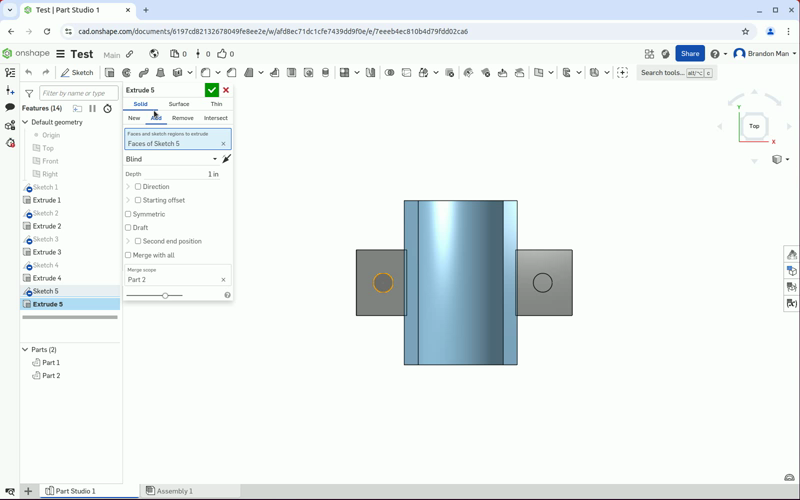
mouse_move(186, 120)
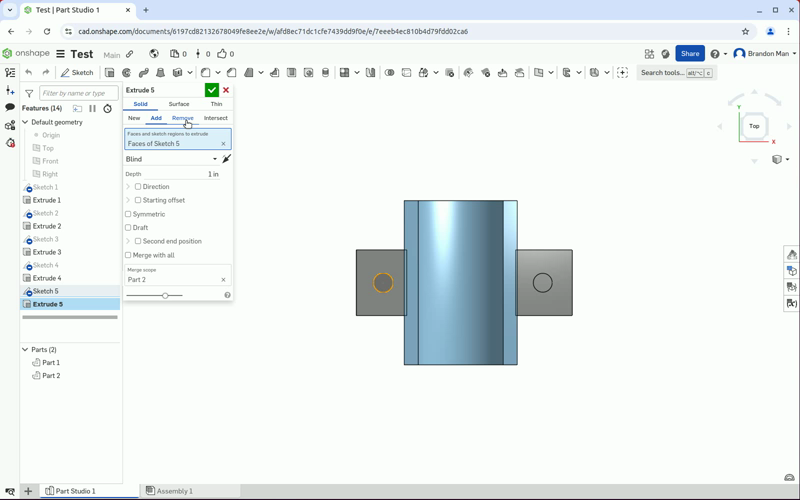
click(186, 120)
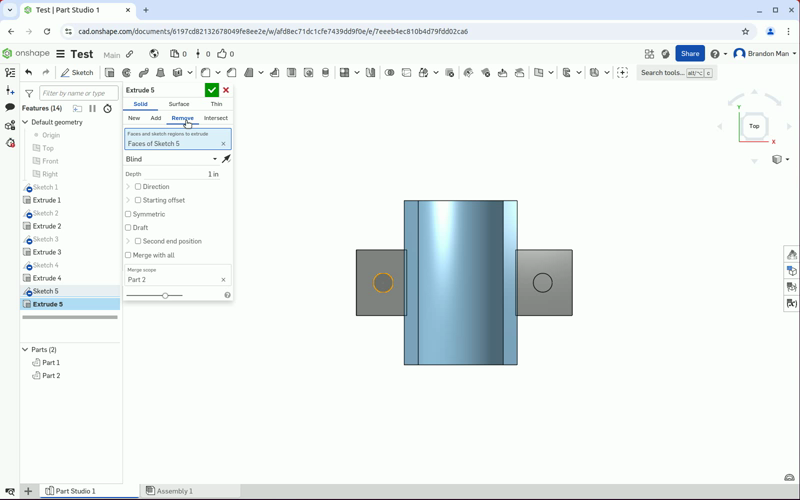
key(tab, 4)
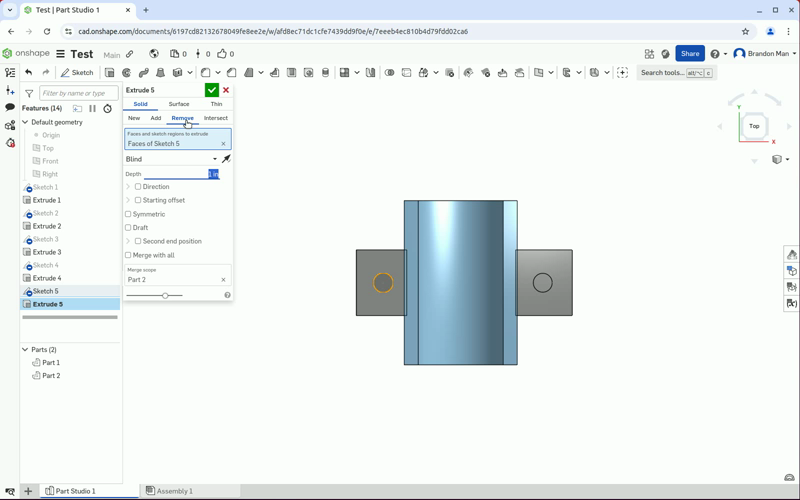
text(13.48)
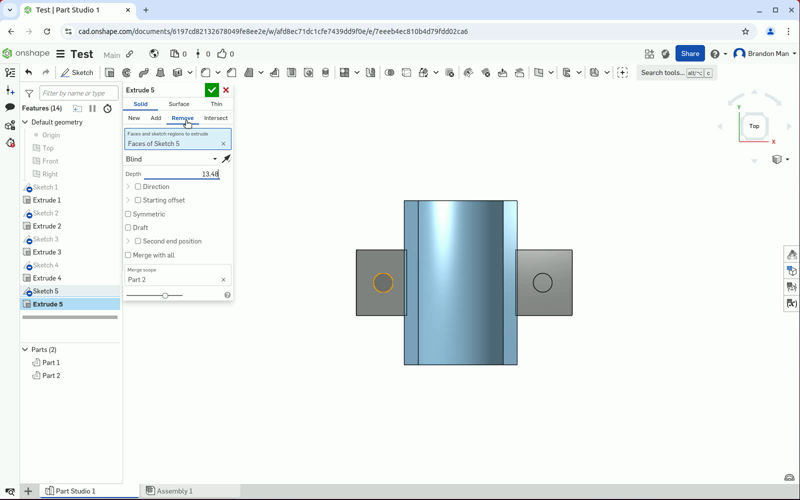
key(tab, 6)
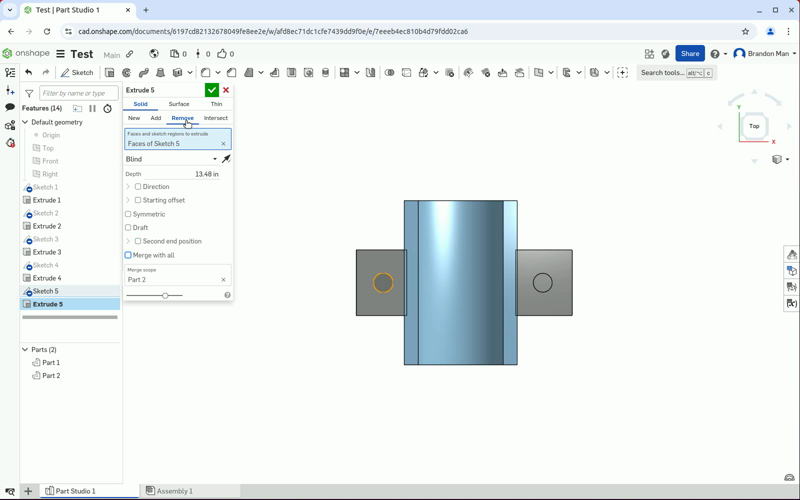
key(space)
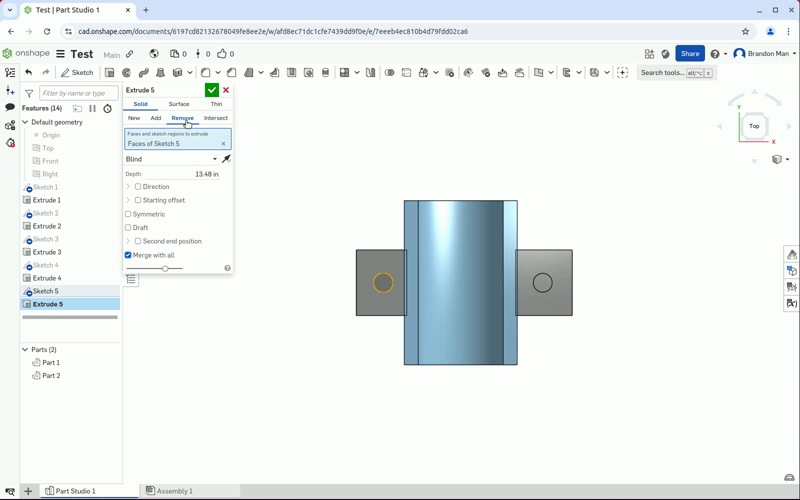
key(enter)
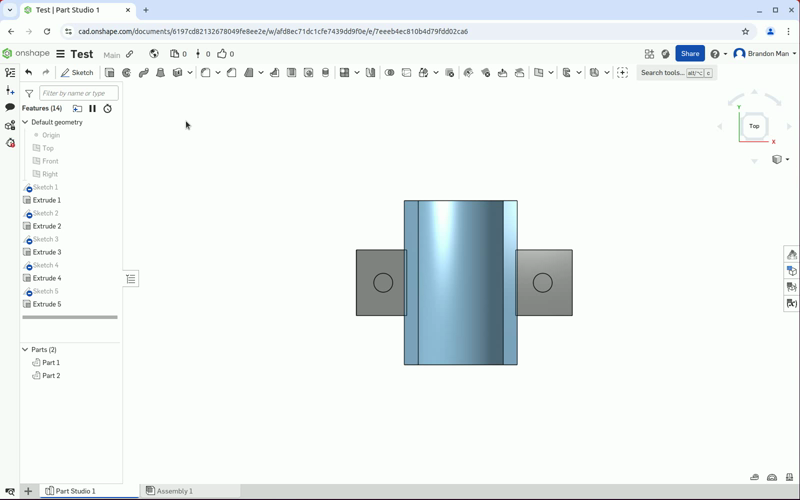
key(shift+h)
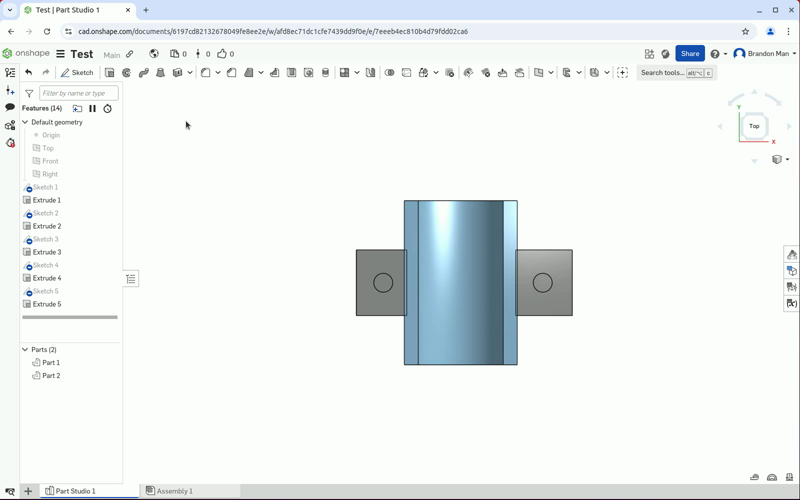
key(shift+h)
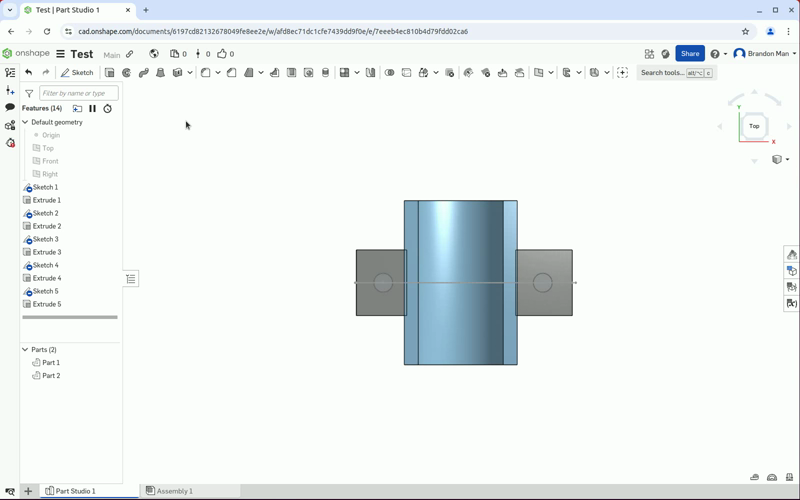
key(shift+7)
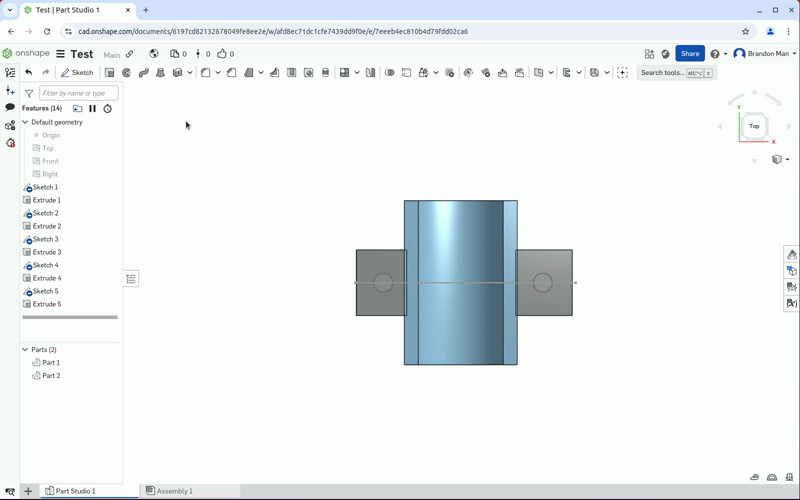
key(up, 3)
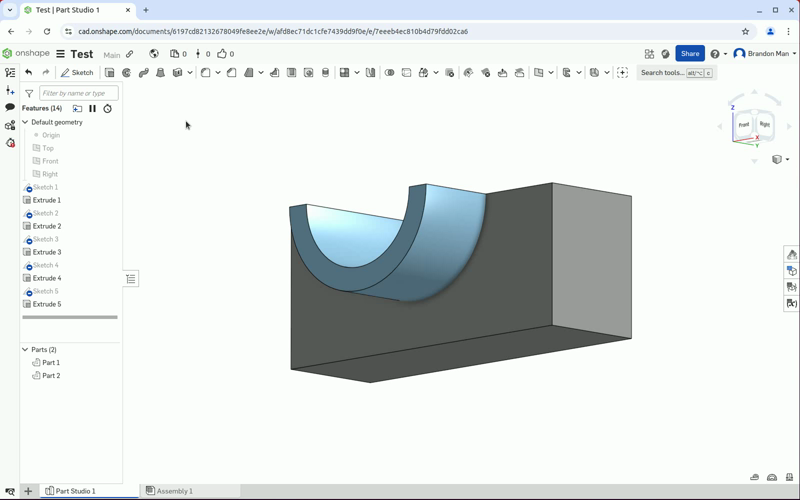
key(left, 3)
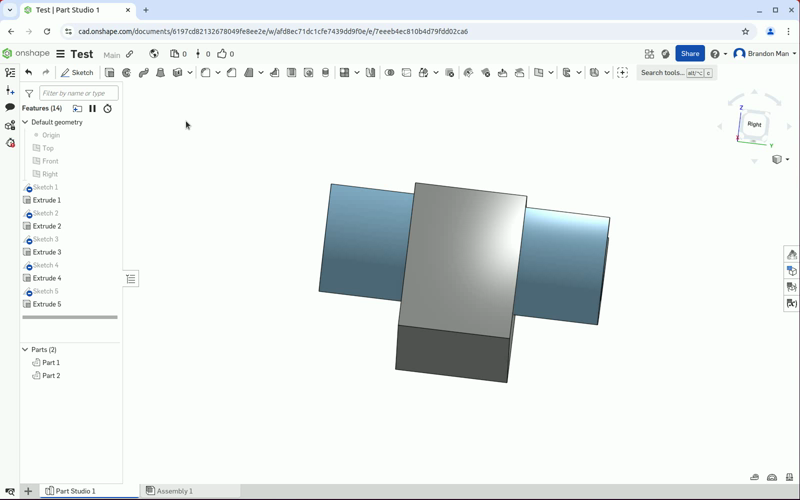
key(right, 3)
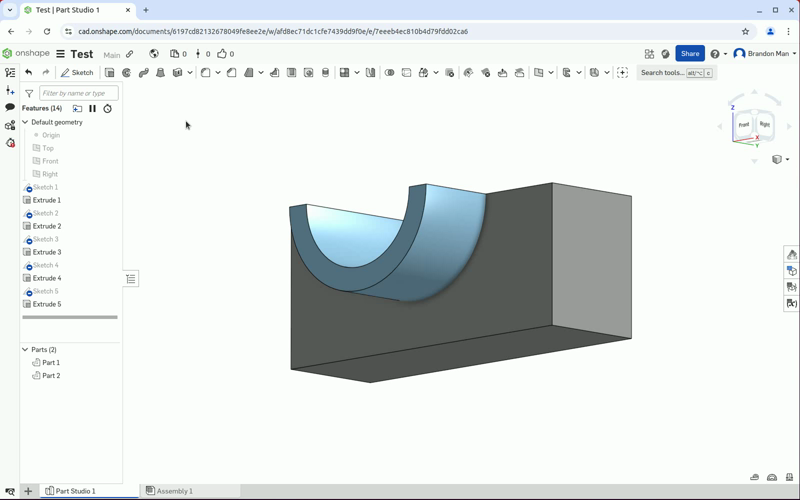
key(down, 3)
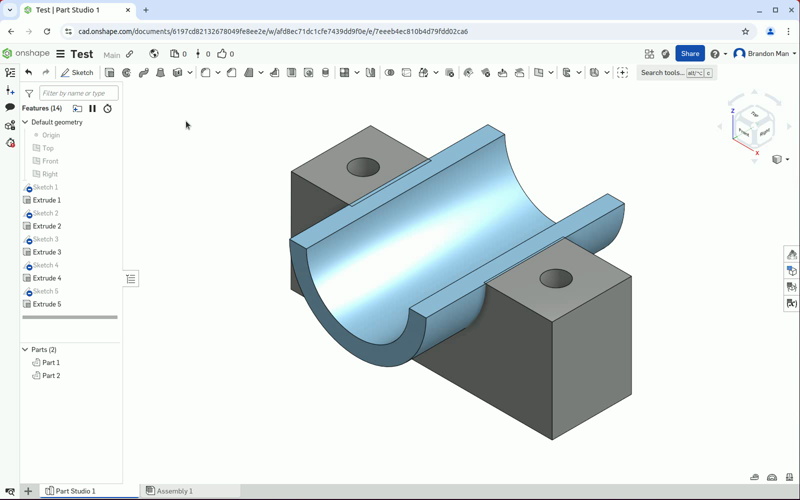
mouse_move(73, 189)
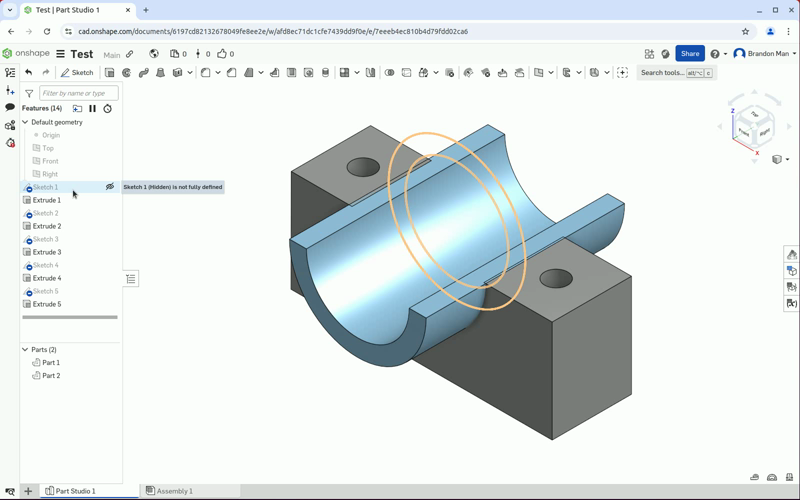
click(73, 189)